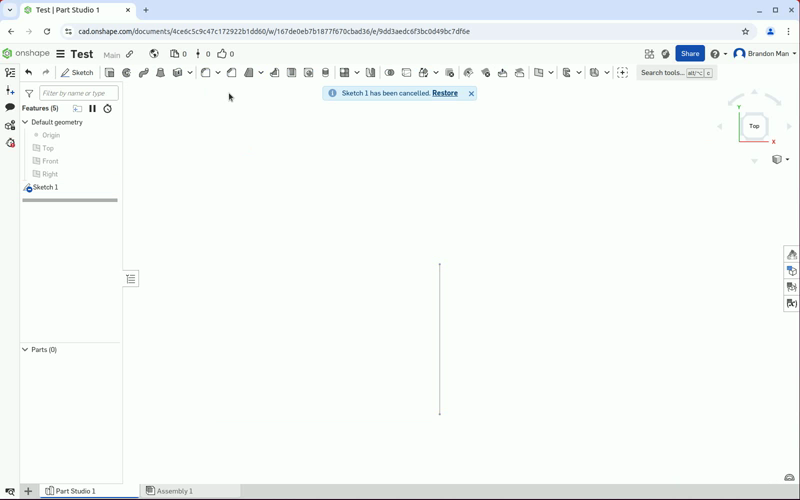
key(shift+h)
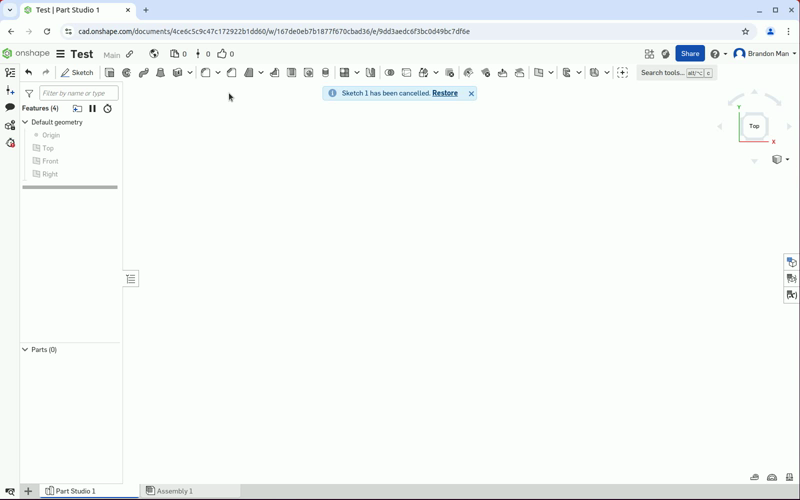
mouse_move(73, 352)
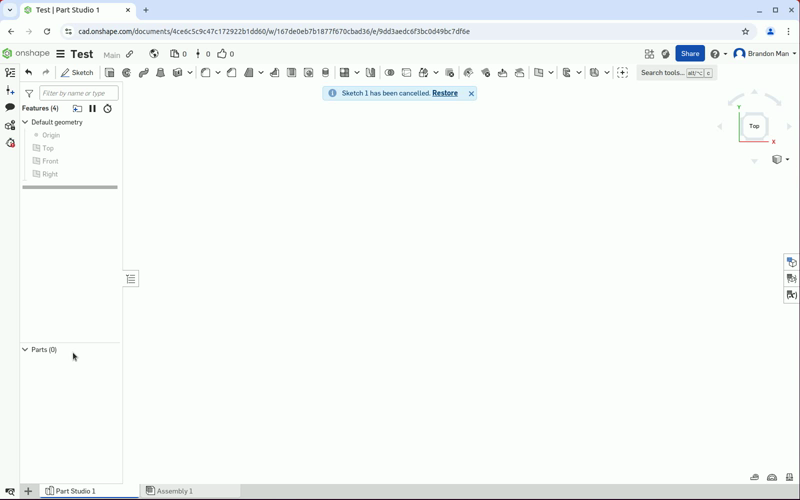
key(y)
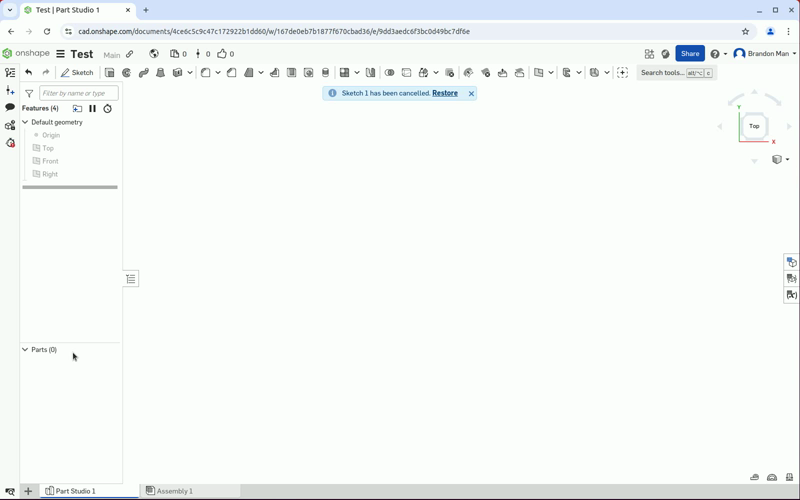
key(shift+p)
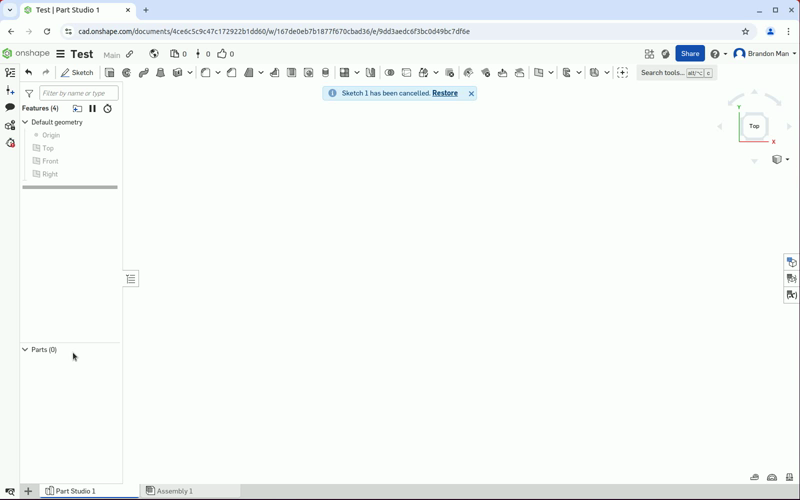
key(space)
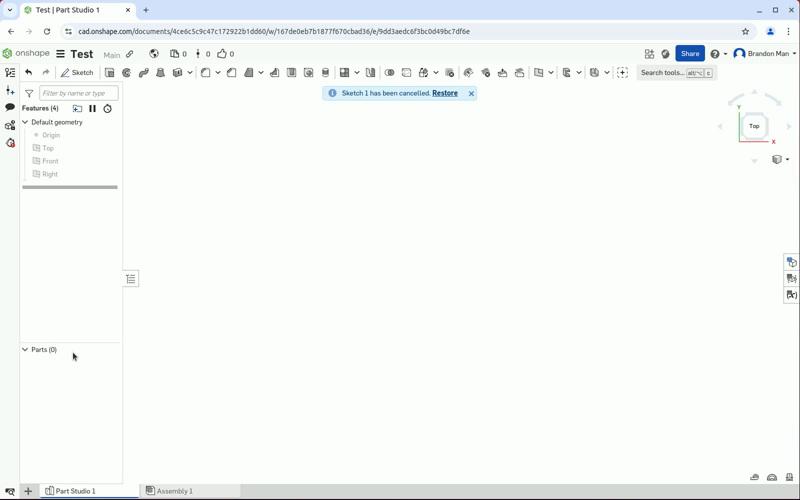
key_down(shift)
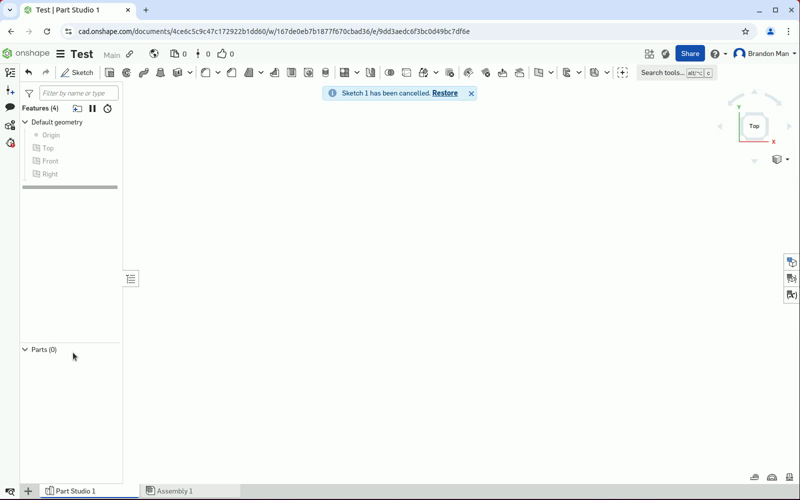
key(up)
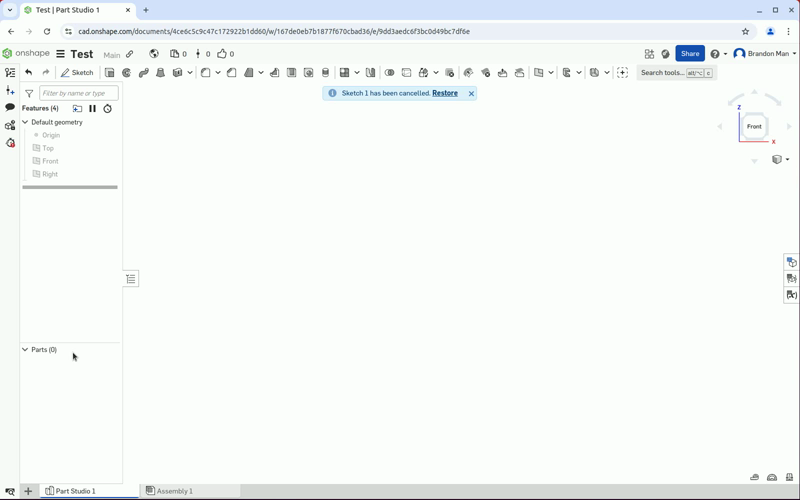
key_up(shift)
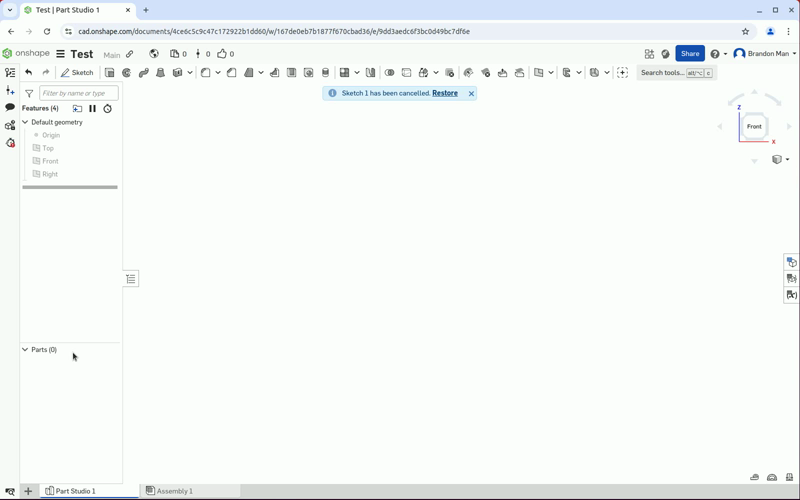
mouse_move(73, 352)
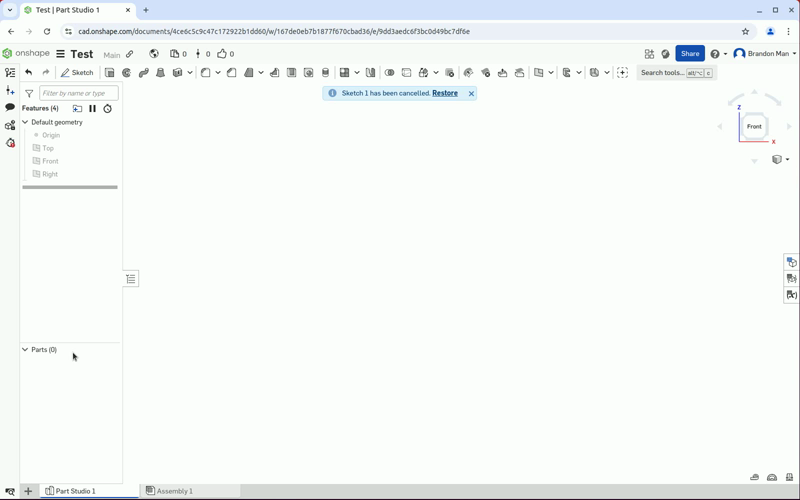
key(shift+y)
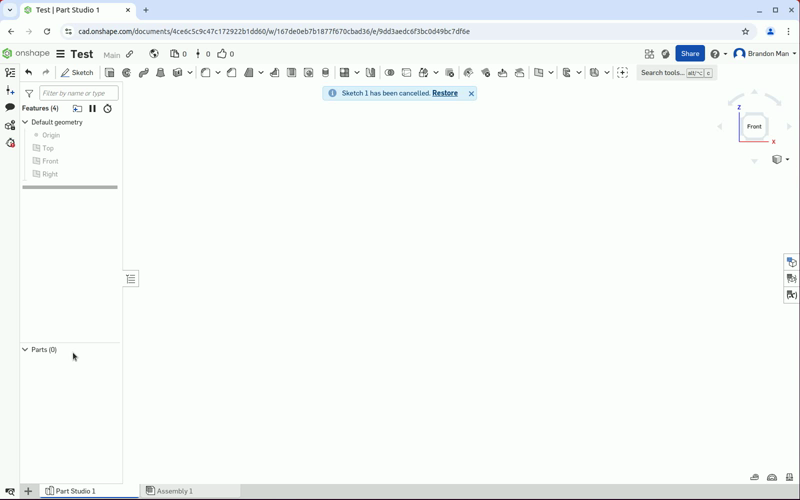
key(shift+s)
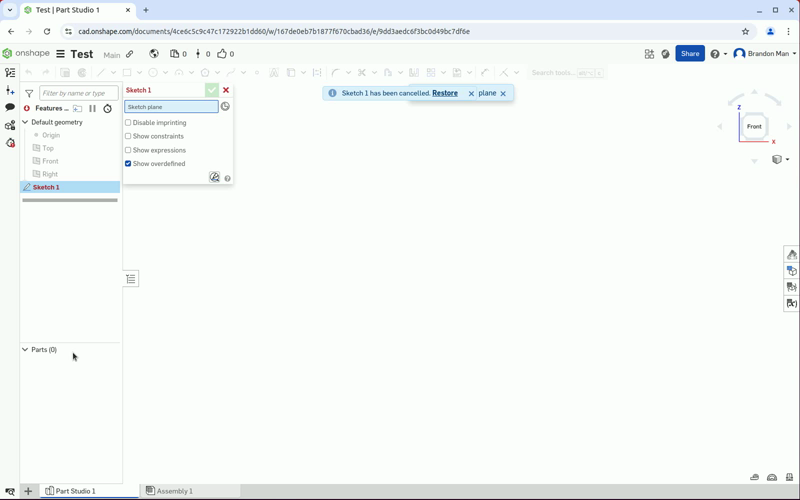
mouse_move(73, 163)
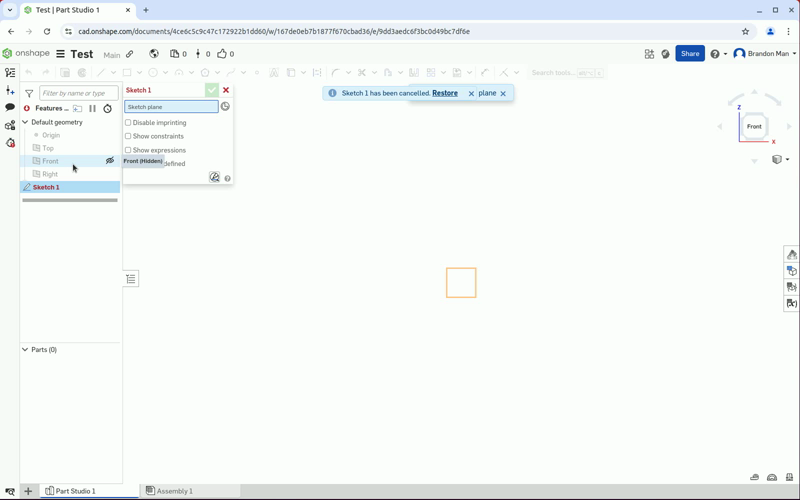
click(73, 163)
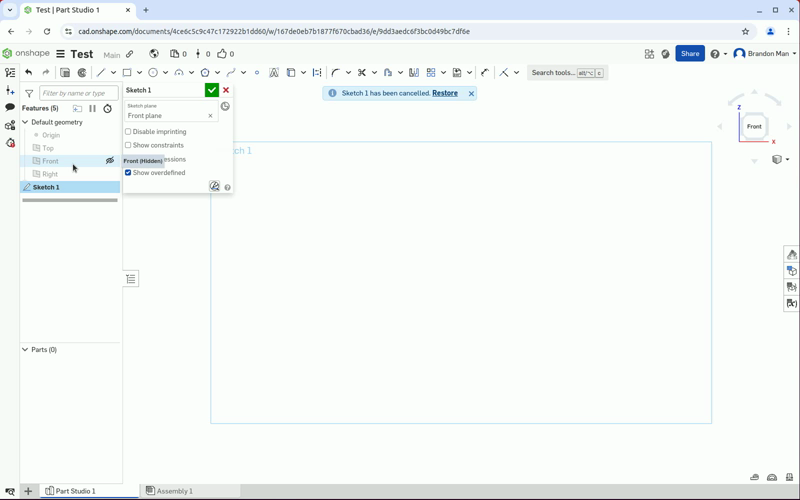
mouse_move(73, 352)
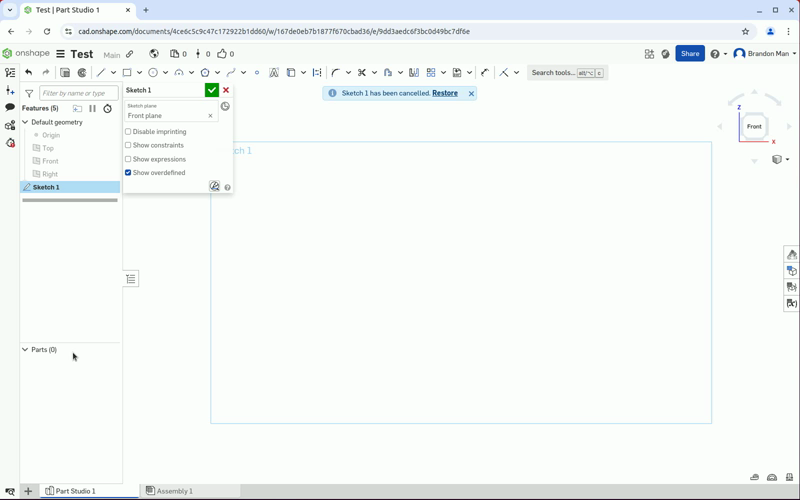
key(y)
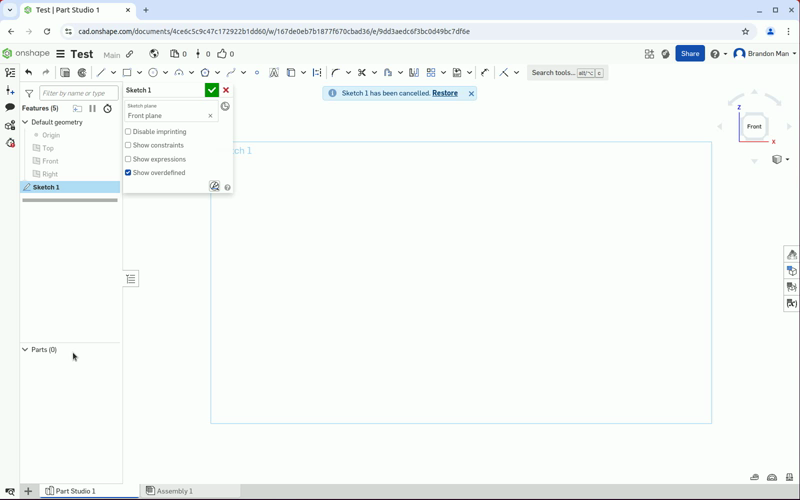
key(l)
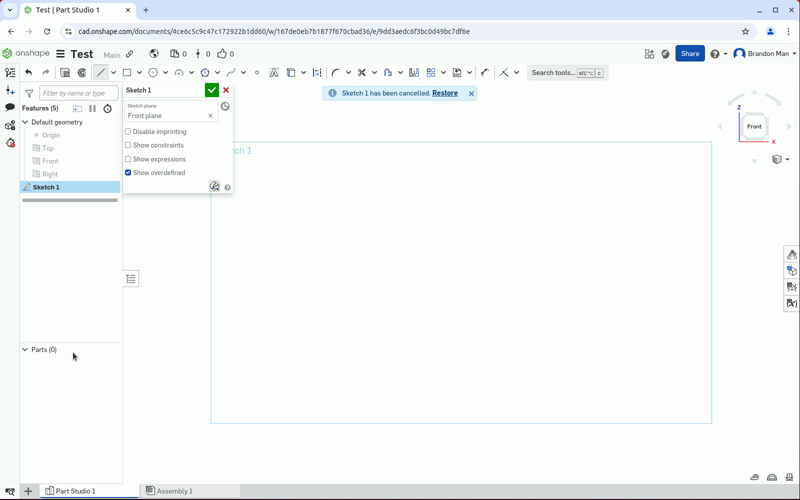
key_down(shift)
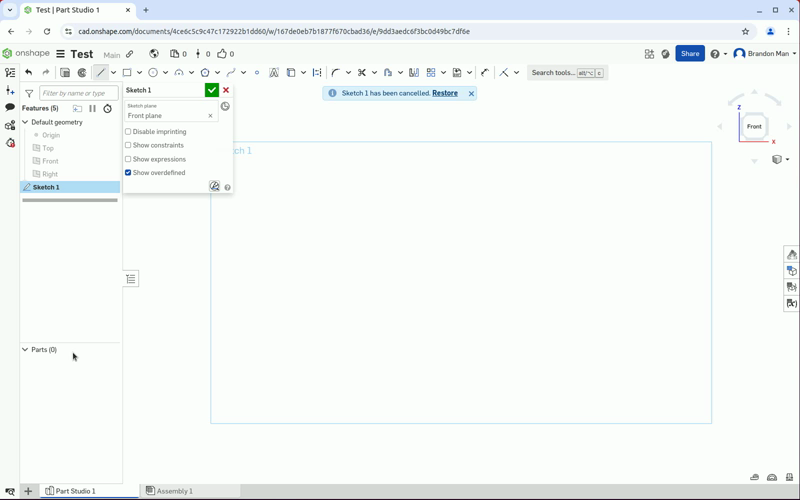
mouse_move(348, 282)
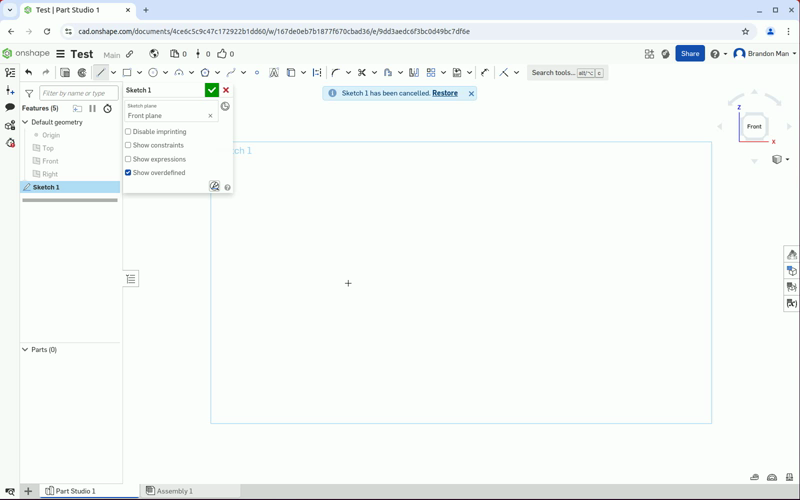
click(348, 282)
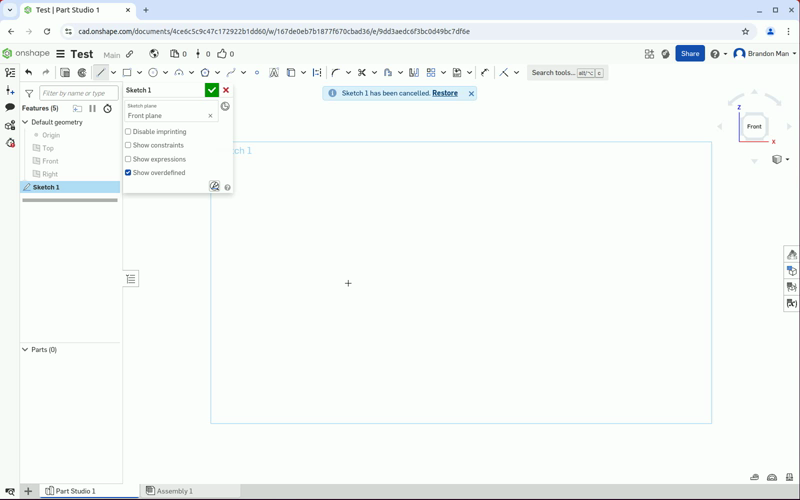
key_up(shift)
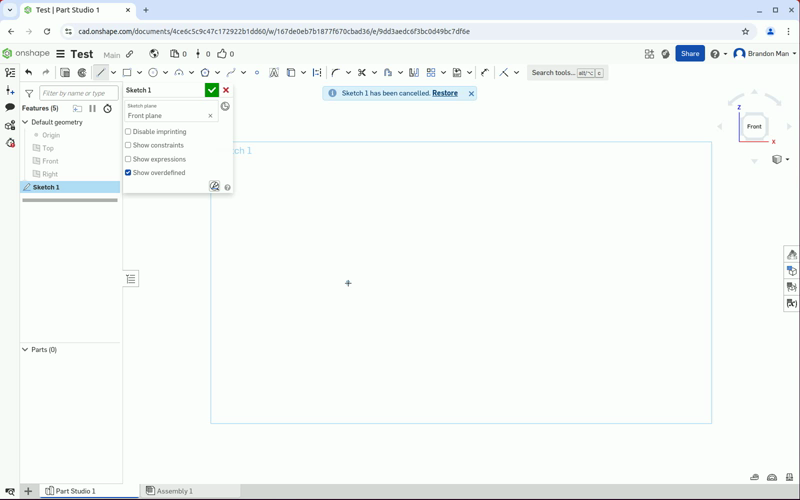
key_down(shift)
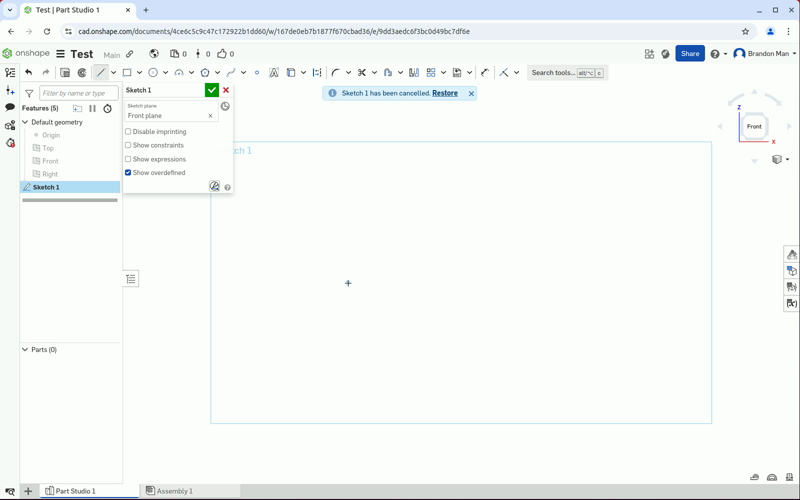
mouse_move(460, 282)
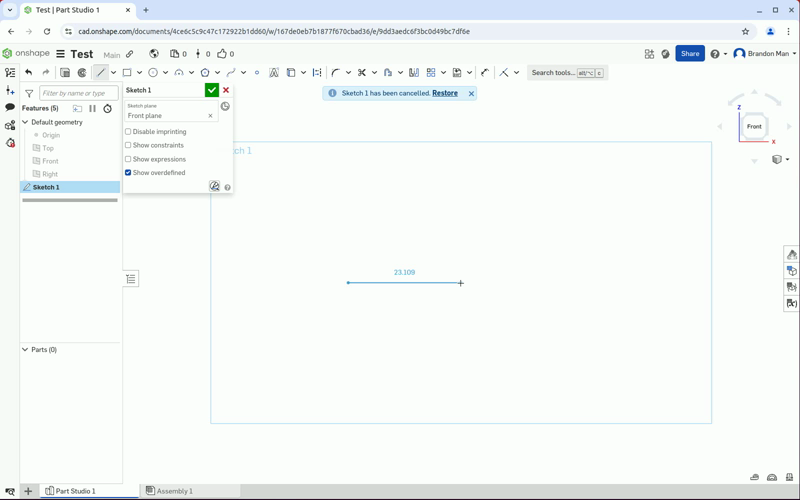
click(460, 282)
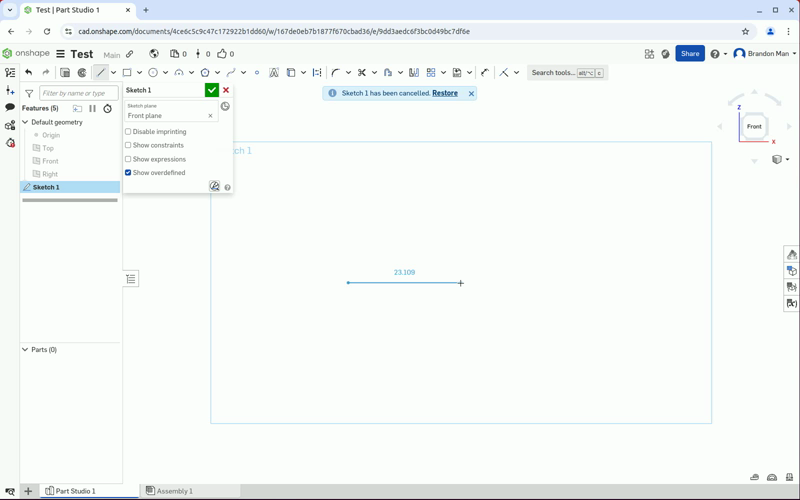
key_up(shift)
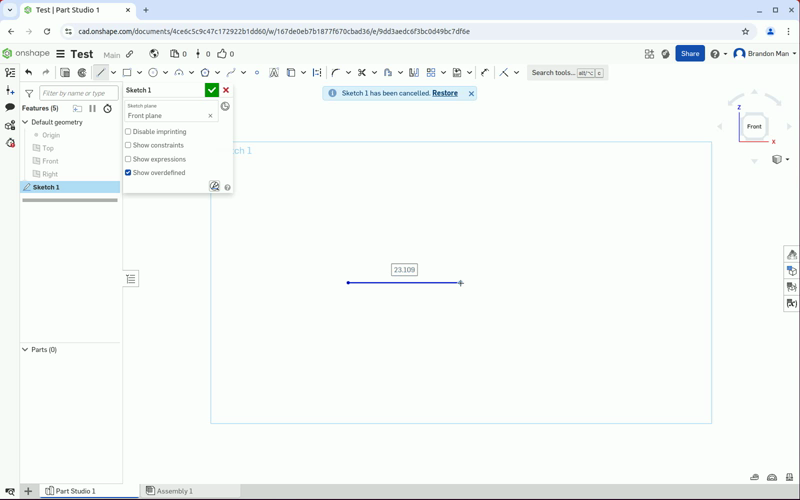
key_down(shift)
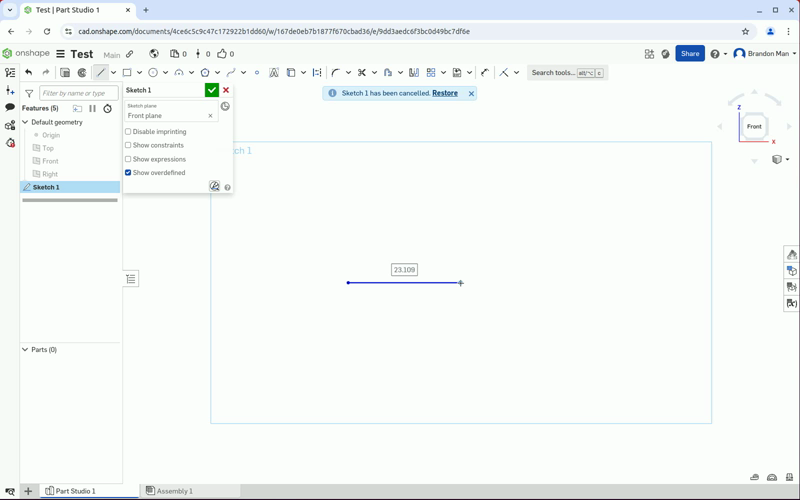
mouse_move(490, 282)
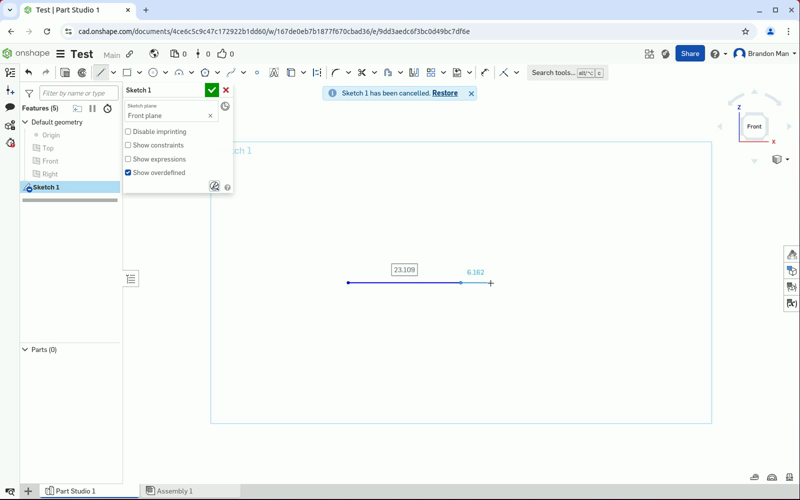
mouse_move(460, 252)
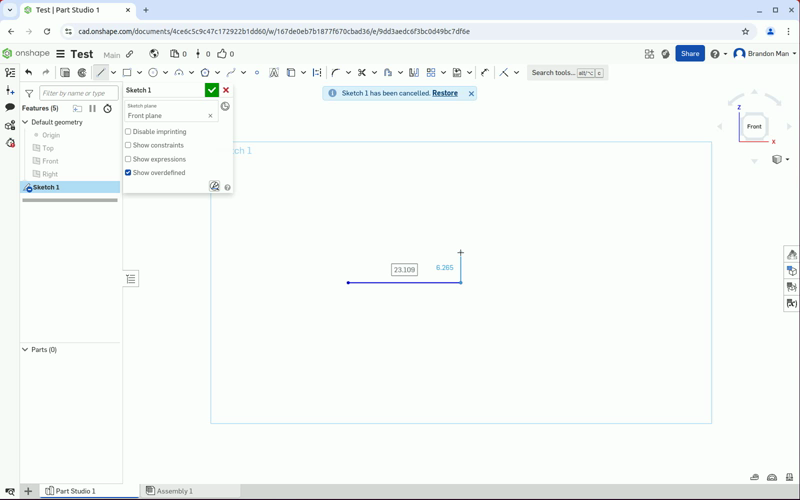
click(460, 252)
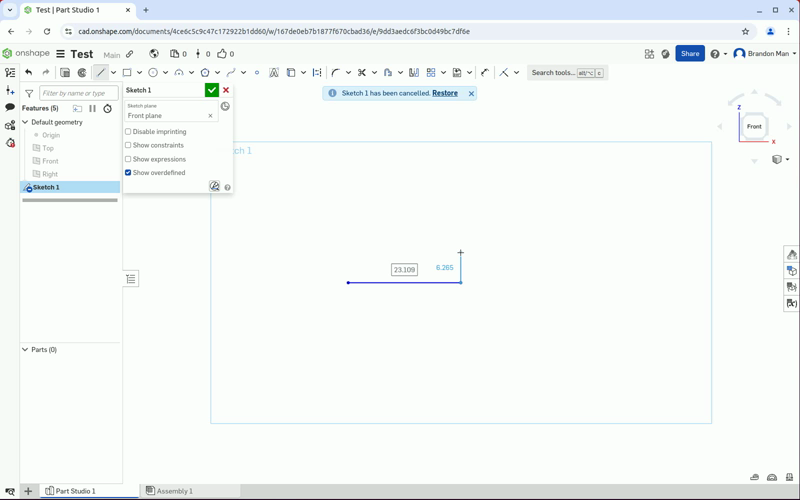
key_up(shift)
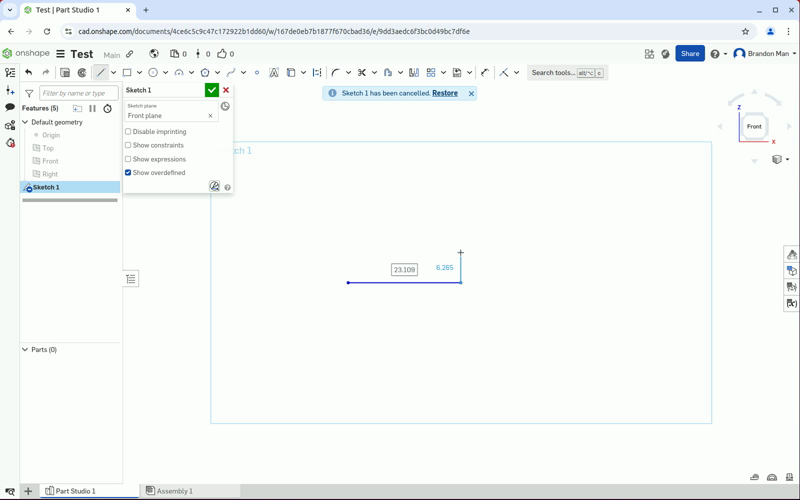
key_down(shift)
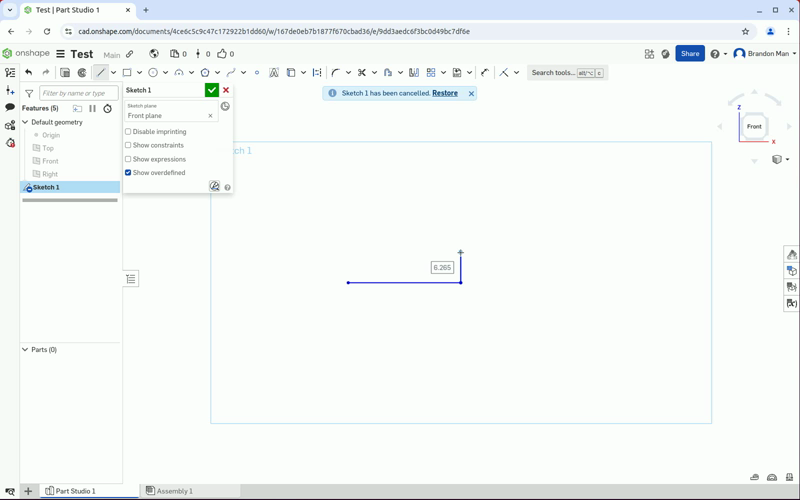
mouse_move(348, 252)
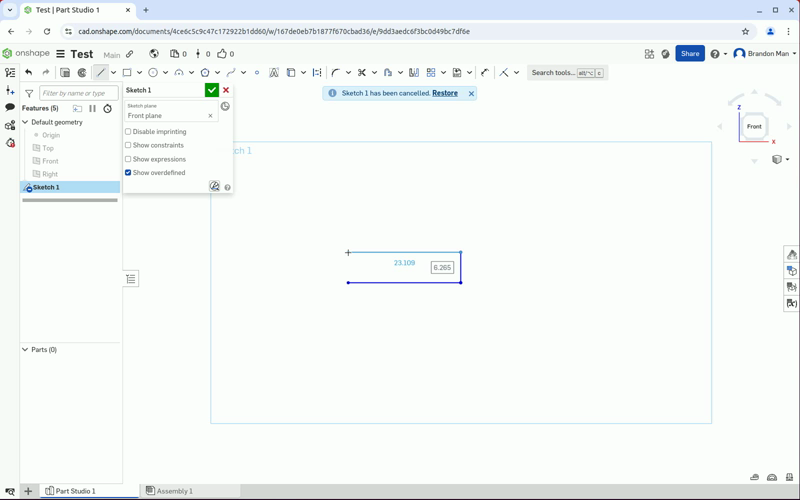
click(348, 252)
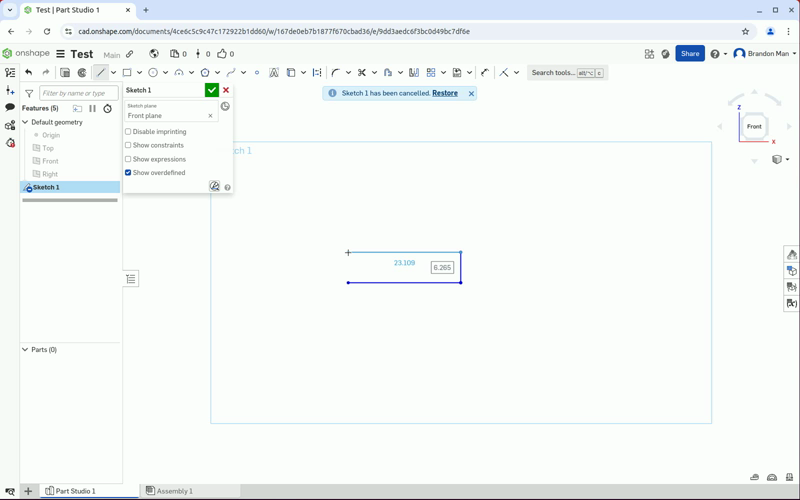
key_up(shift)
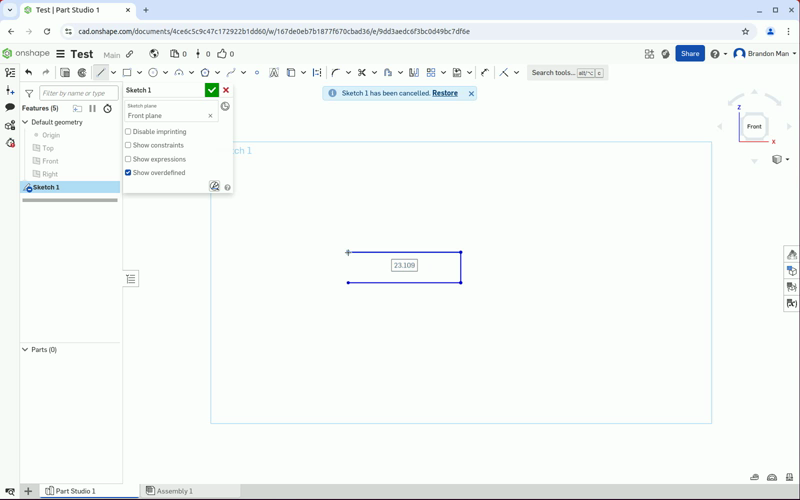
mouse_move(378, 252)
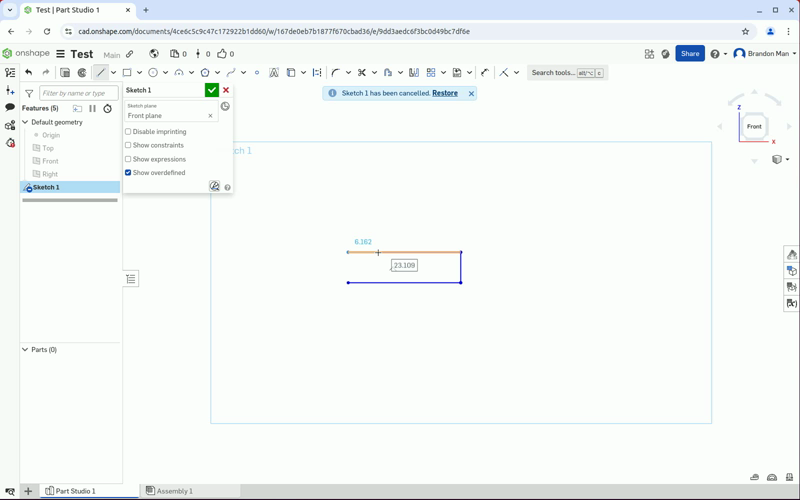
key_down(shift)
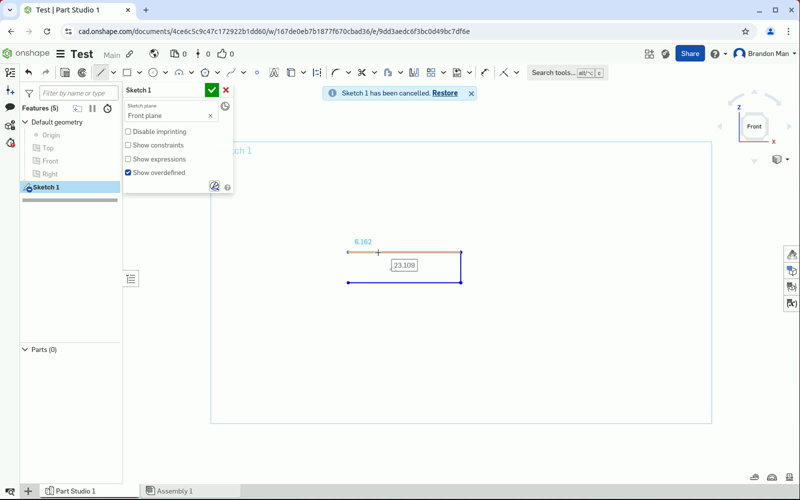
mouse_move(348, 282)
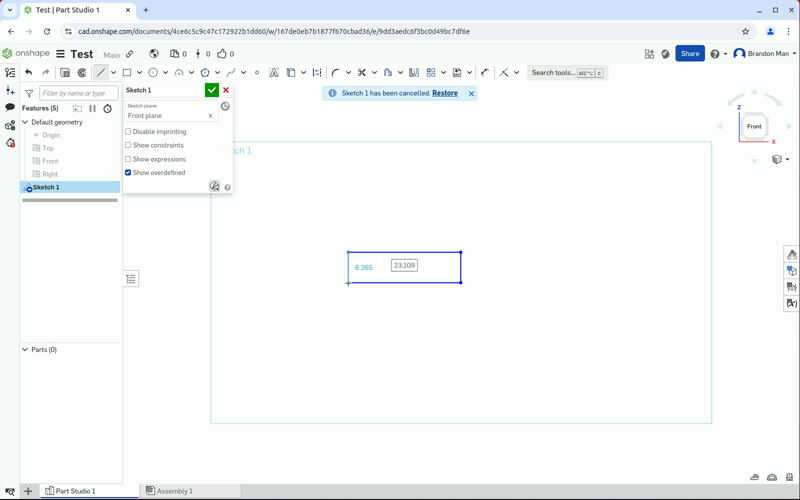
key_up(shift)
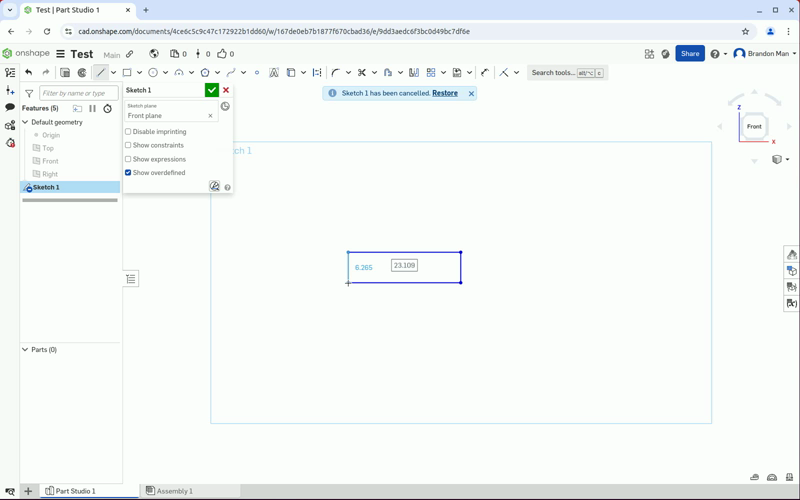
click(348, 282)
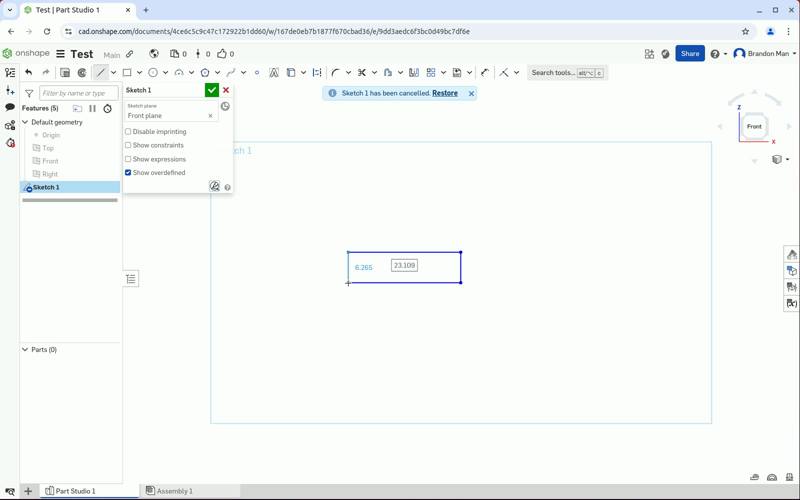
key(esc)
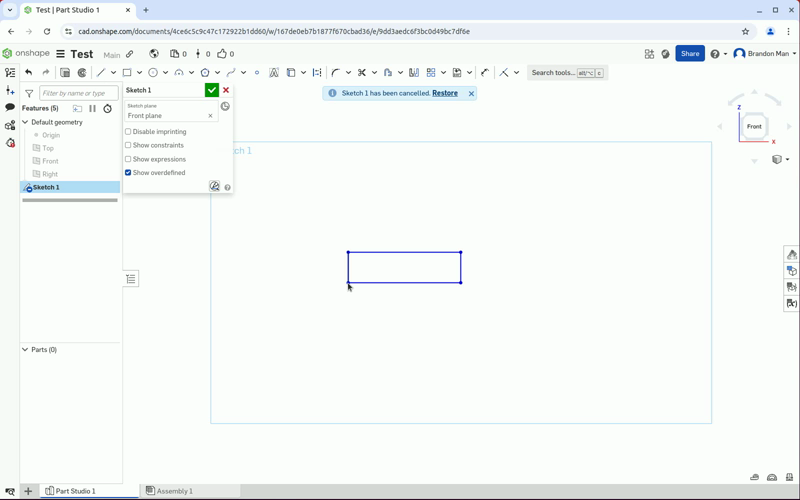
mouse_move(426, 268)
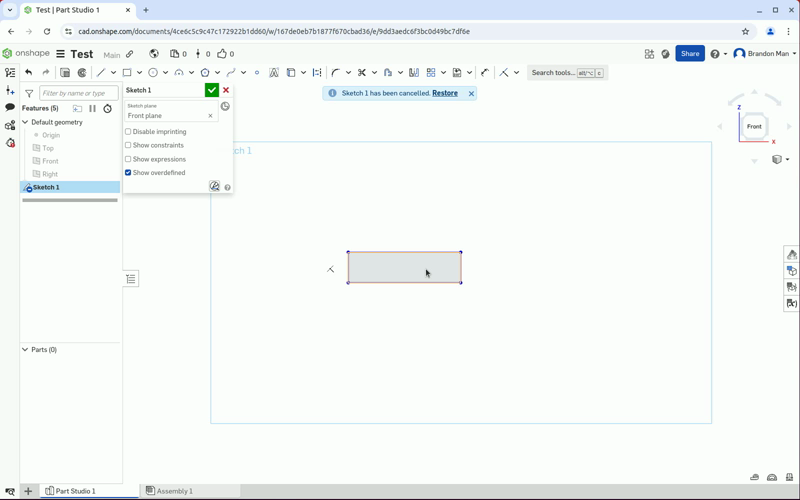
click(426, 268)
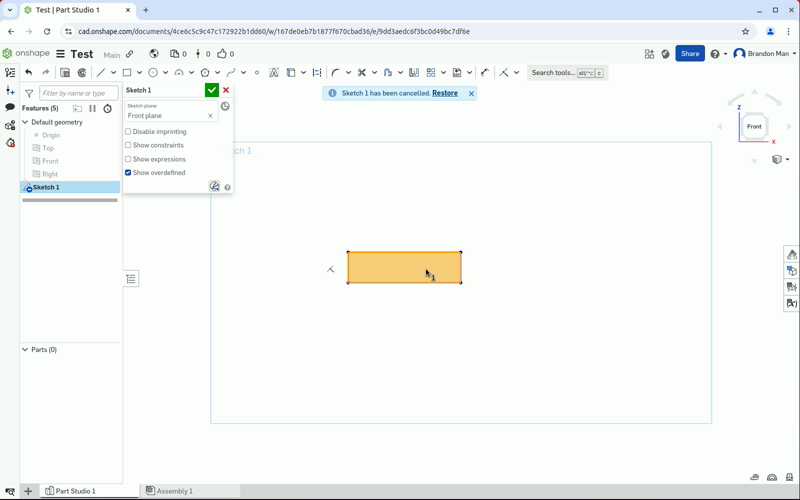
mouse_move(73, 352)
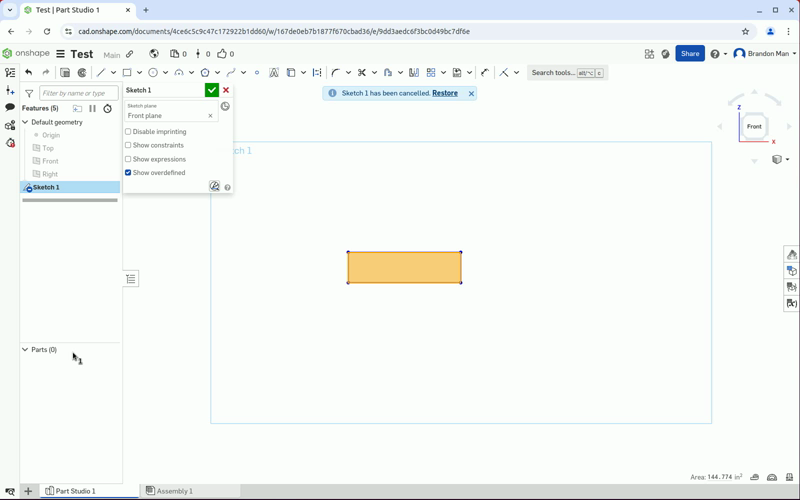
key(shift+y)
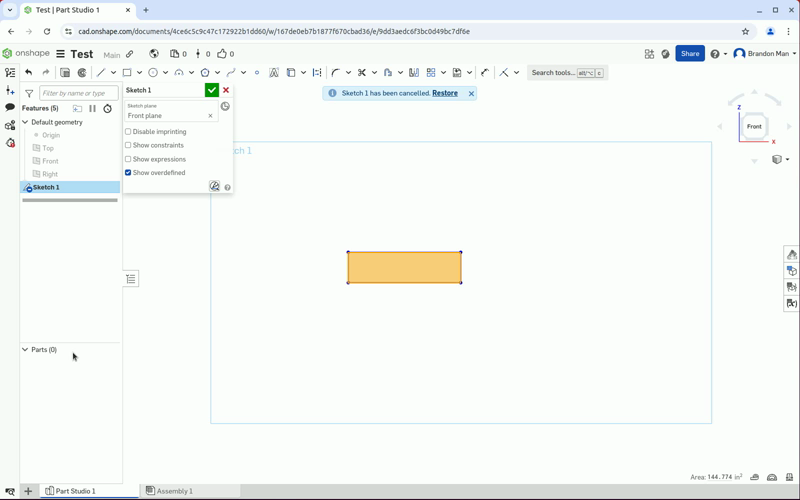
key(shift+e)
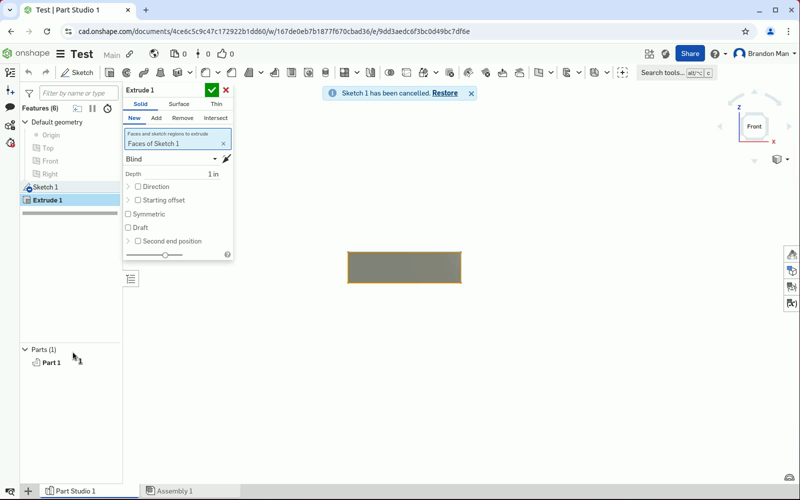
mouse_move(143, 106)
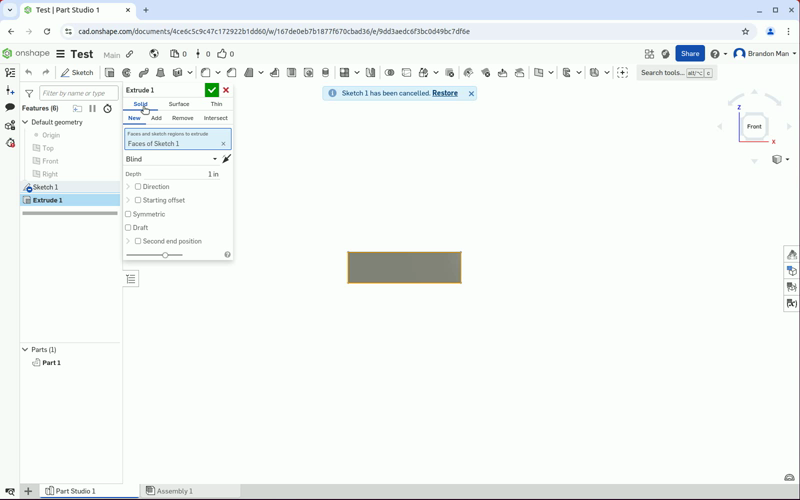
click(143, 106)
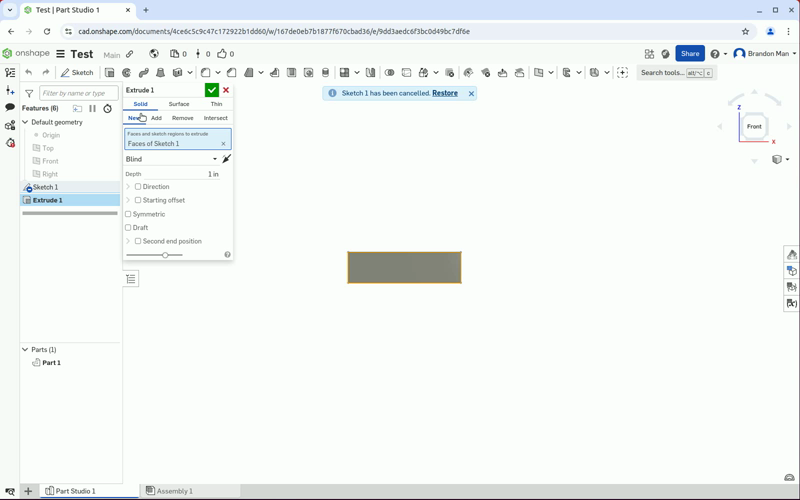
mouse_move(137, 120)
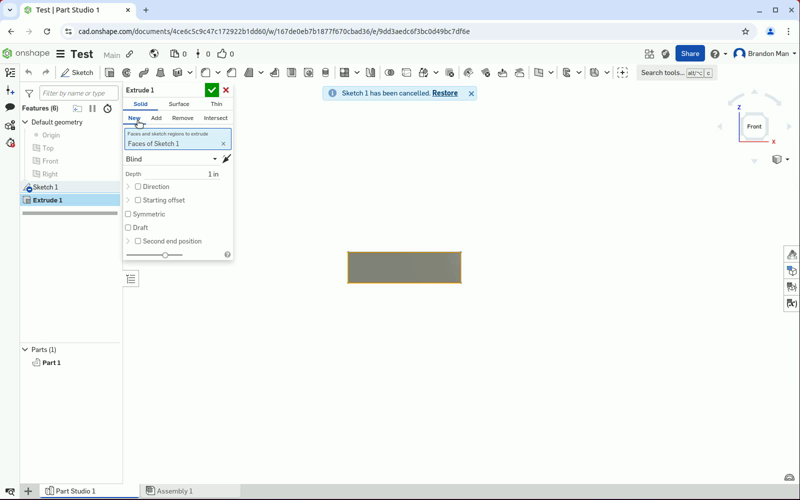
click(137, 120)
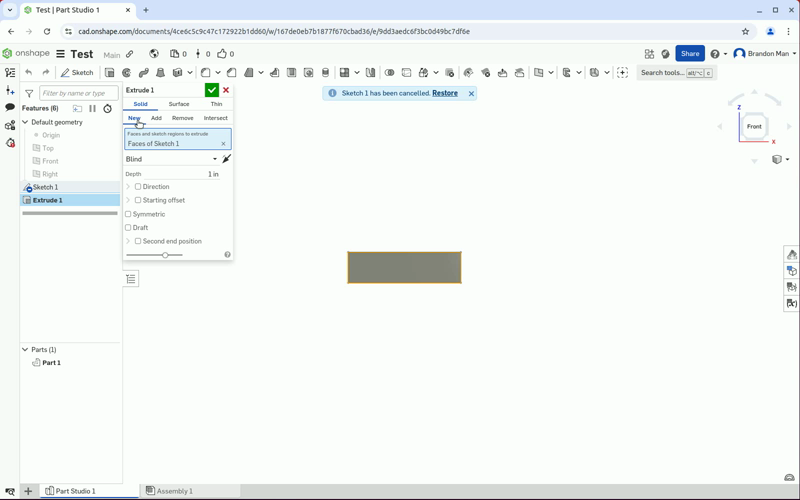
key(tab, 4)
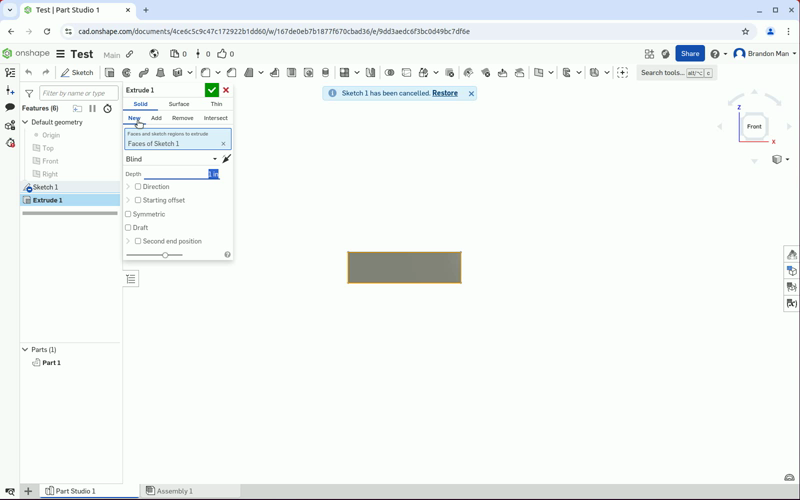
text(0.481)
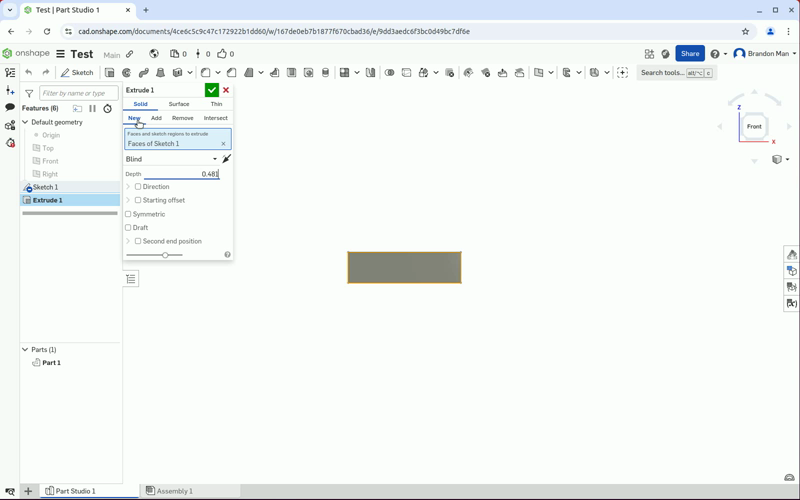
key(enter)
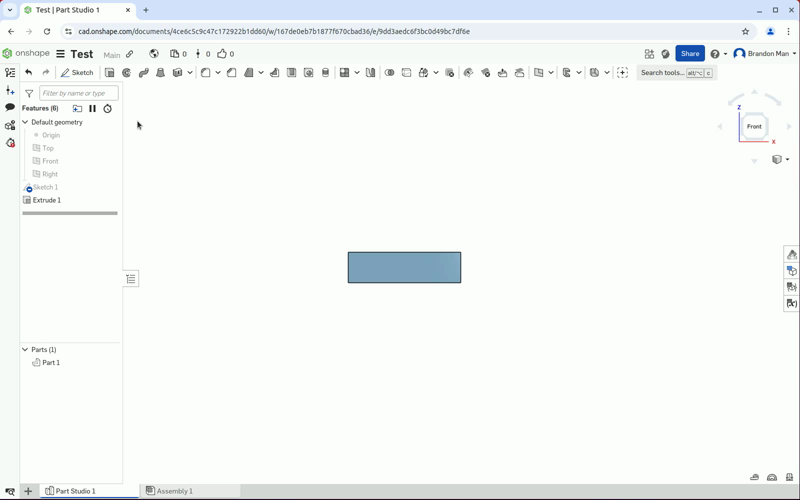
key(shift+h)
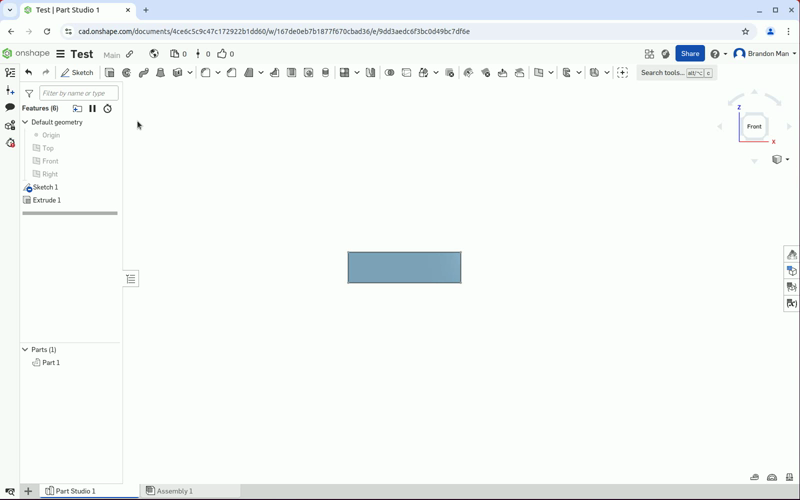
key(shift+h)
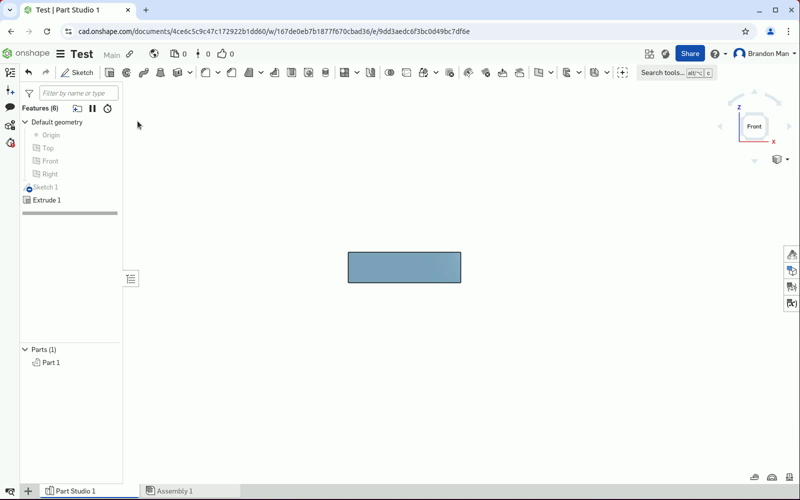
mouse_move(73, 189)
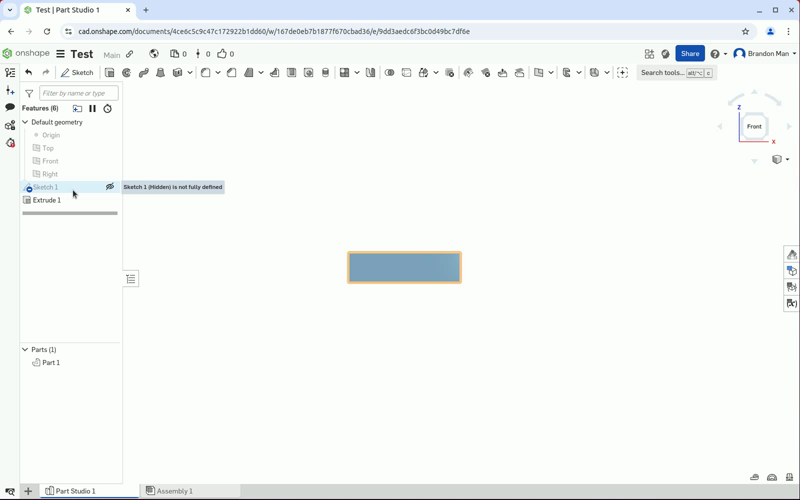
click(73, 189)
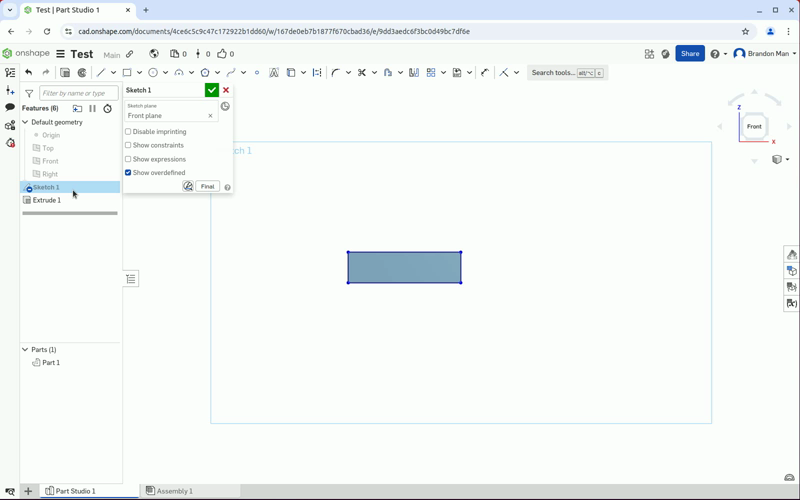
mouse_move(229, 92)
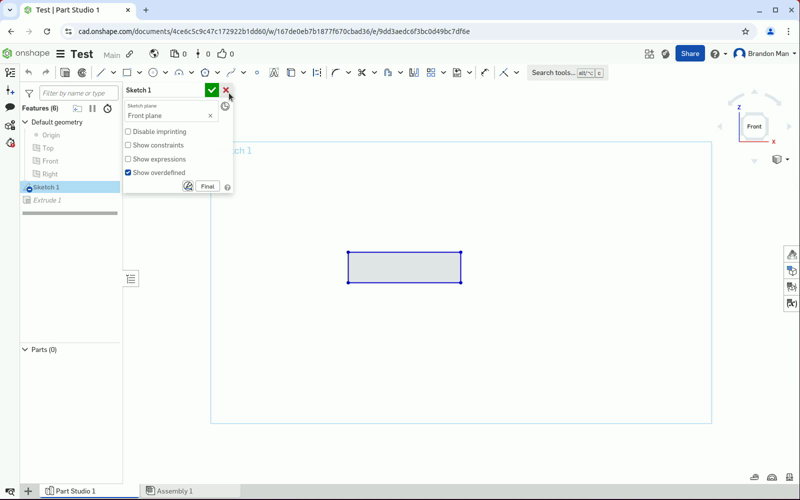
click(229, 92)
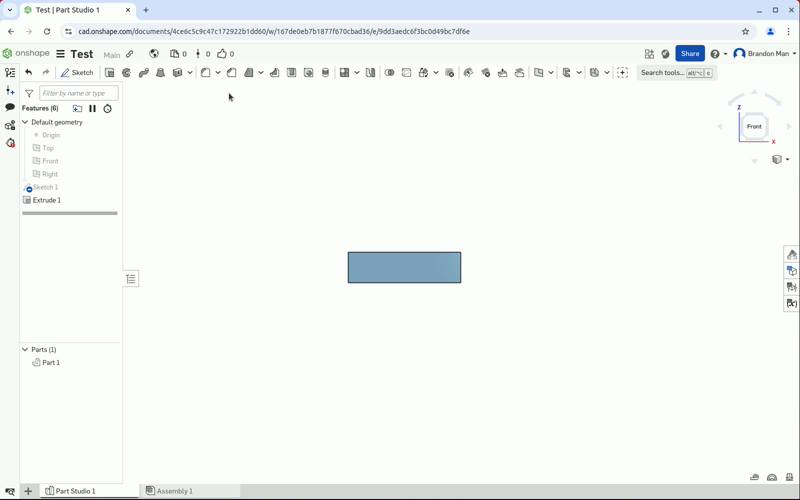
mouse_move(541, 75)
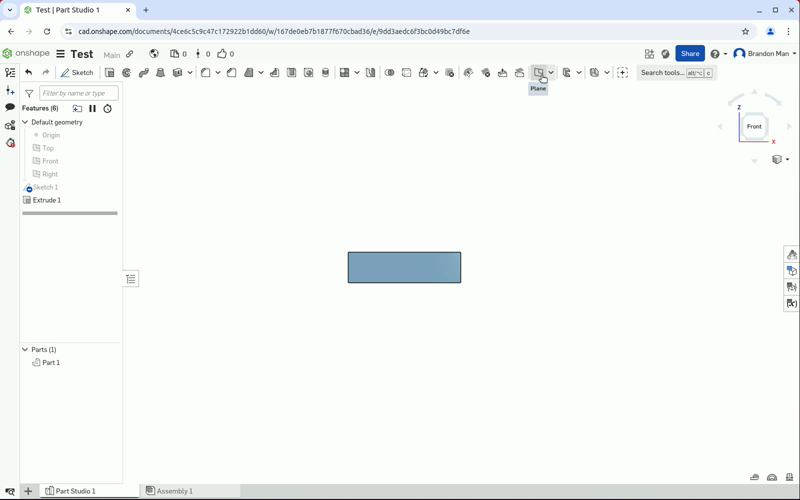
click(541, 75)
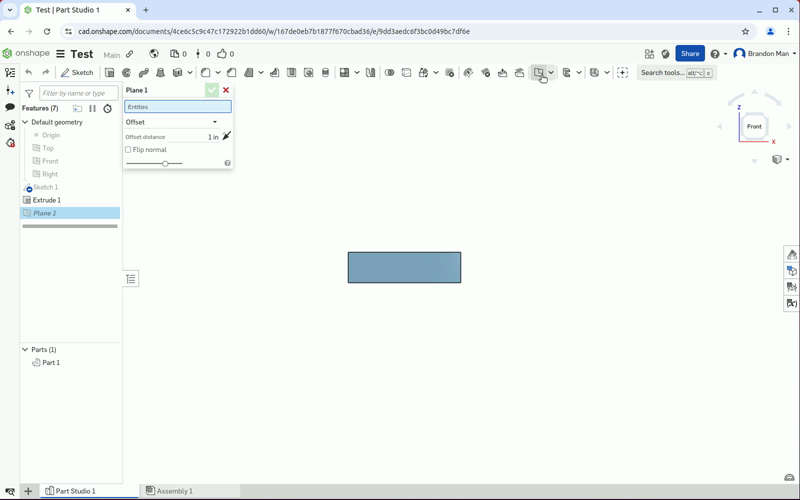
mouse_move(73, 163)
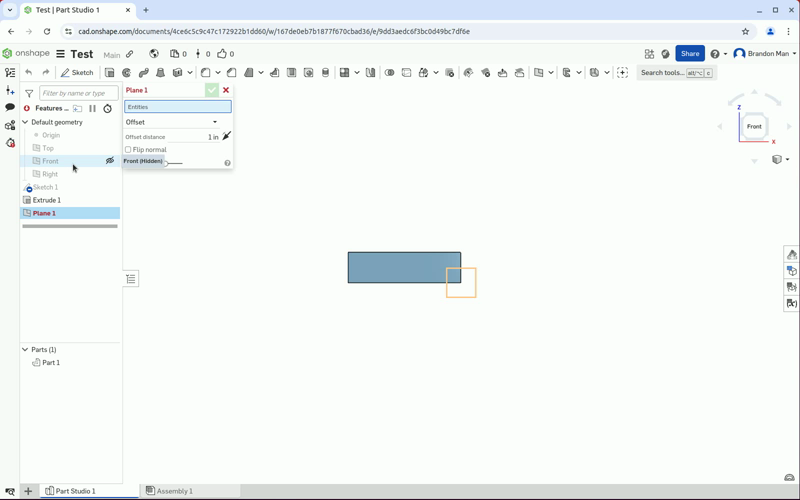
click(73, 163)
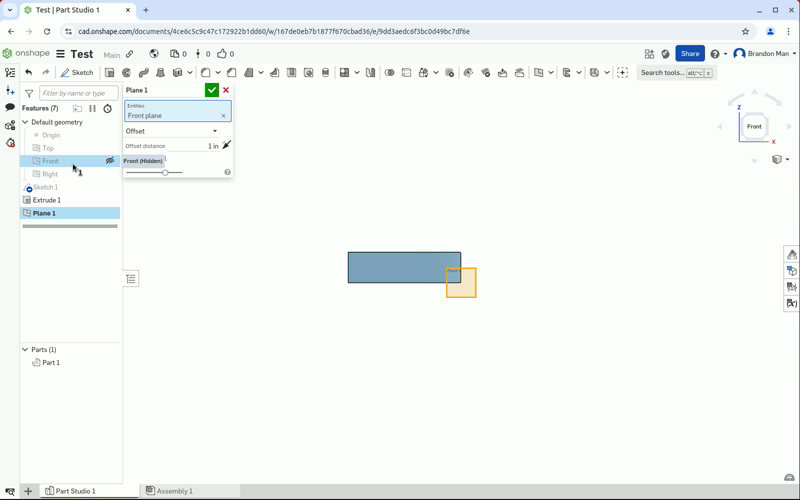
key(tab, 2)
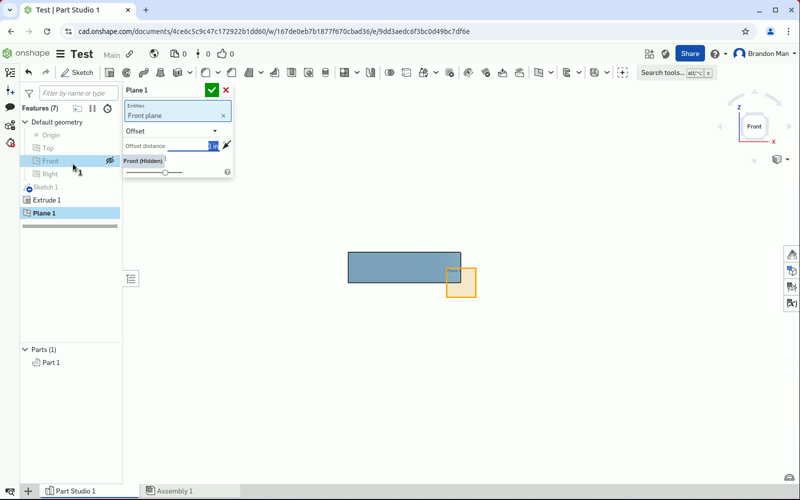
text(0.493)
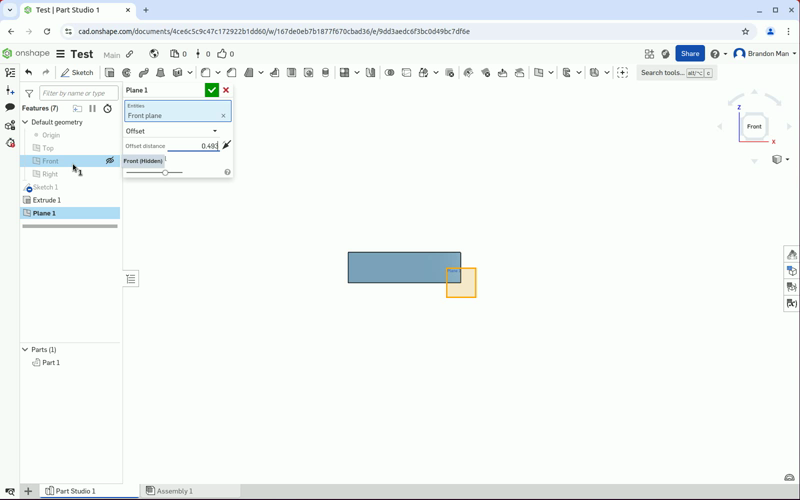
key(enter, 2)
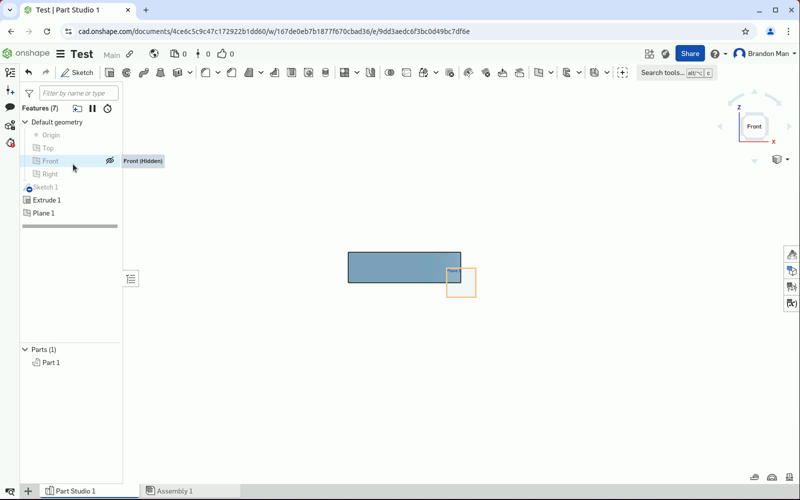
key(shift+s)
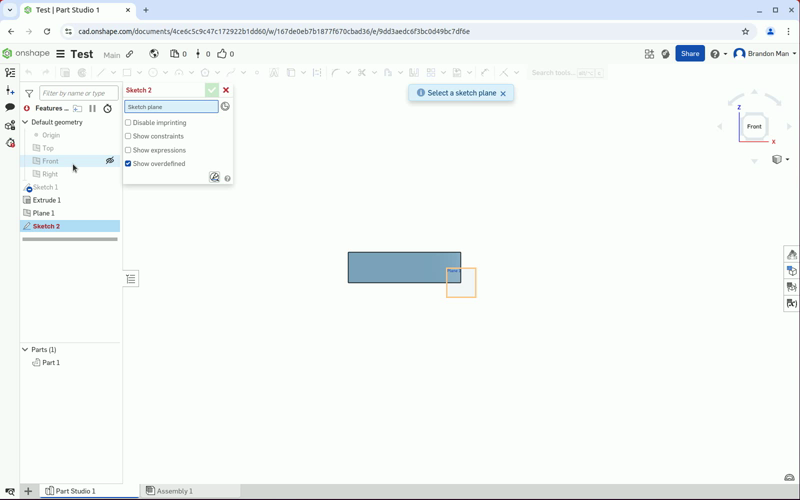
mouse_move(73, 215)
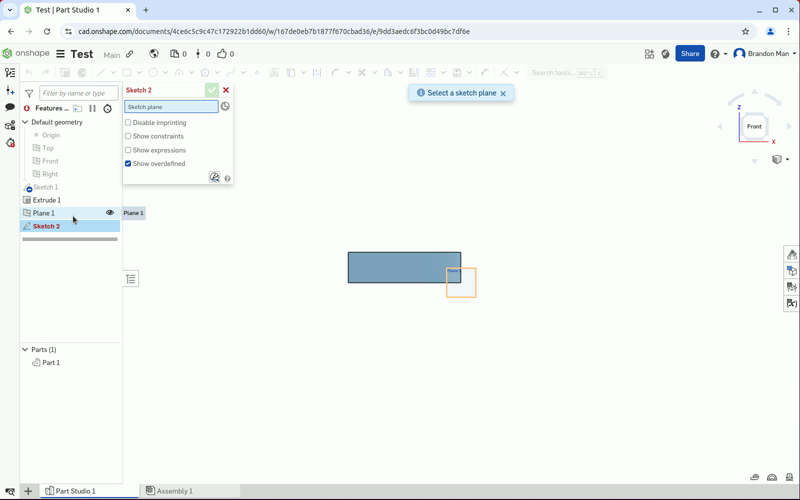
click(73, 215)
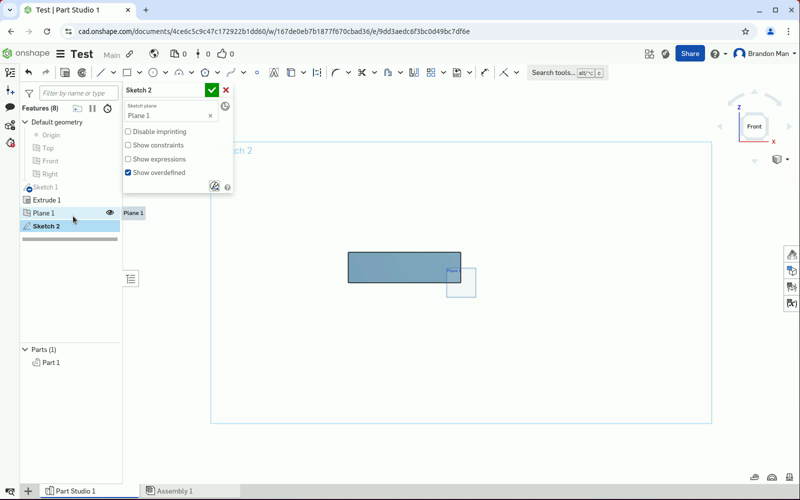
mouse_move(73, 352)
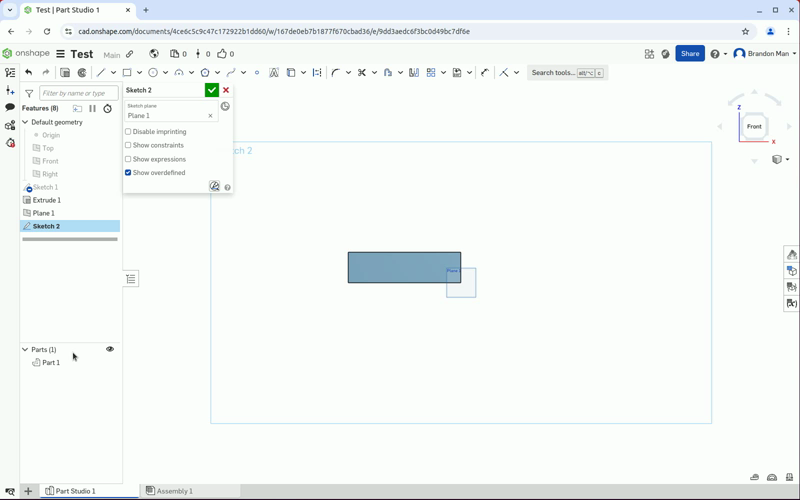
key(y)
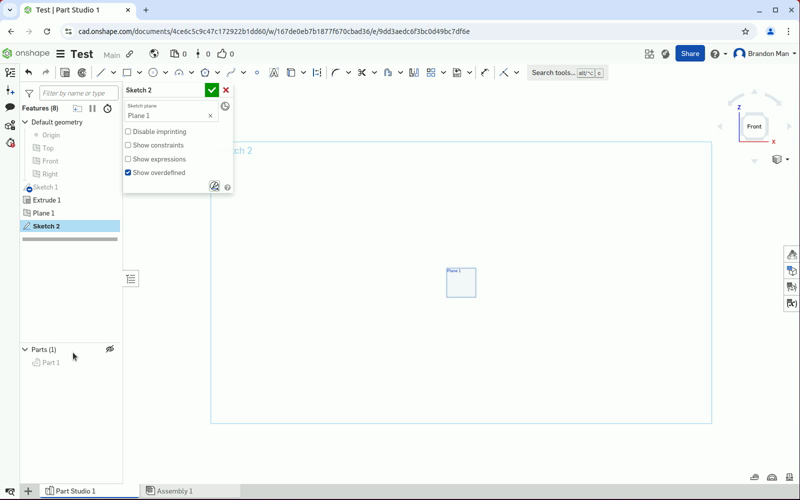
key(l)
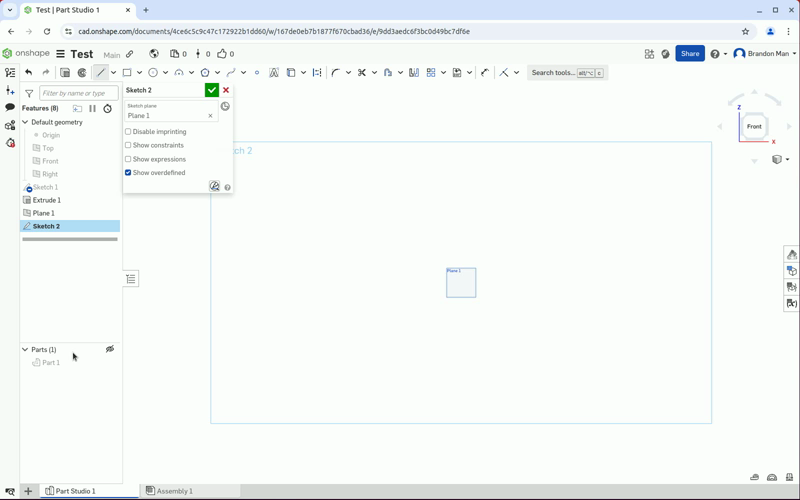
key_down(shift)
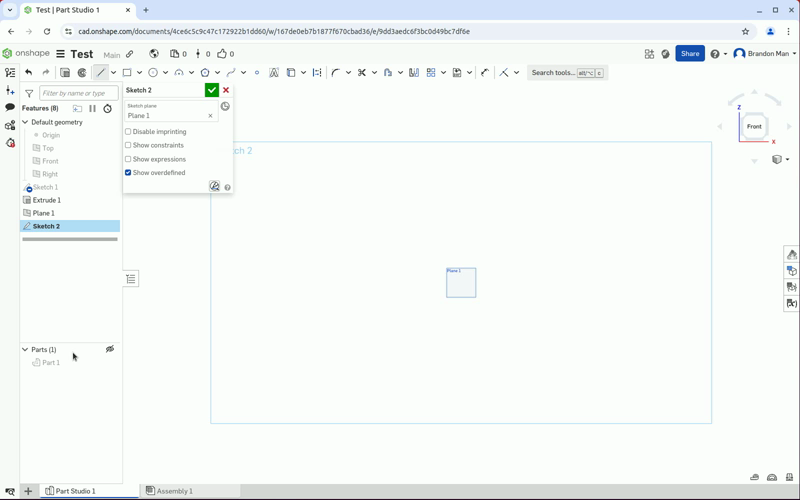
mouse_move(358, 272)
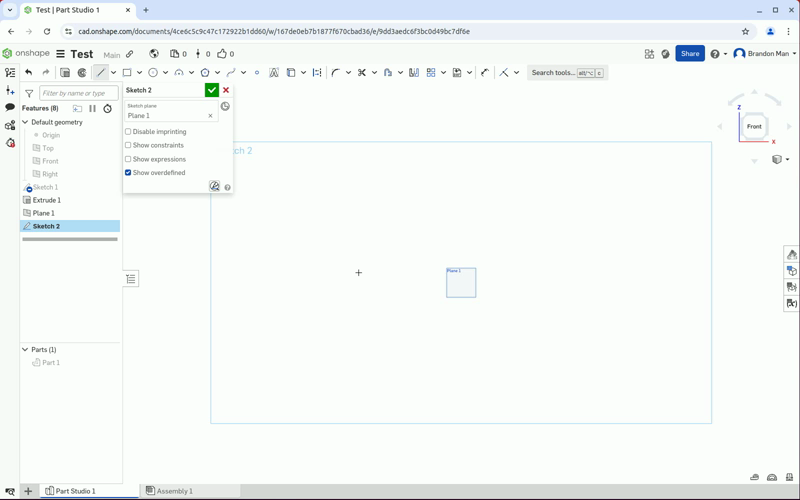
click(358, 272)
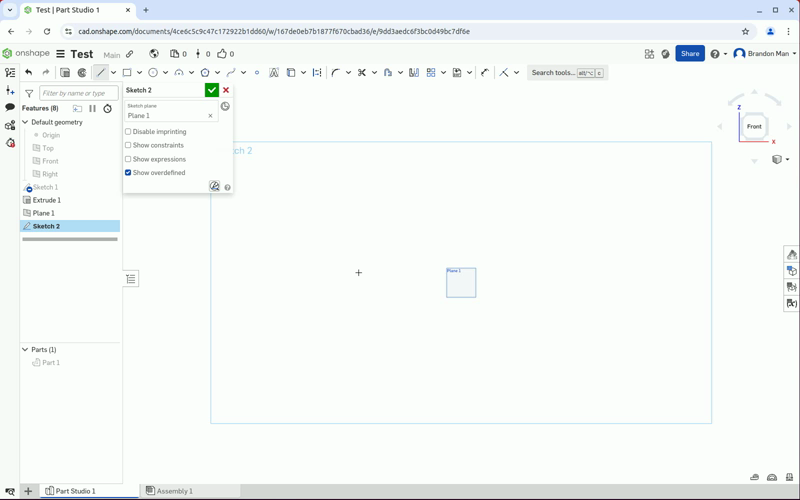
key_up(shift)
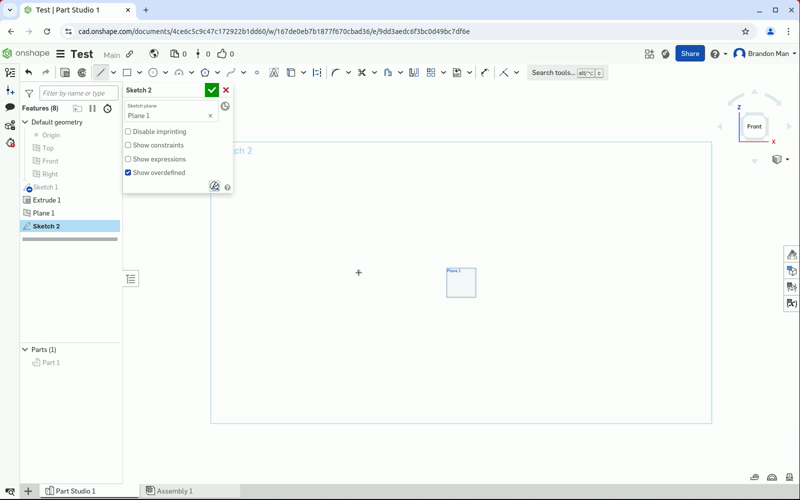
key_down(shift)
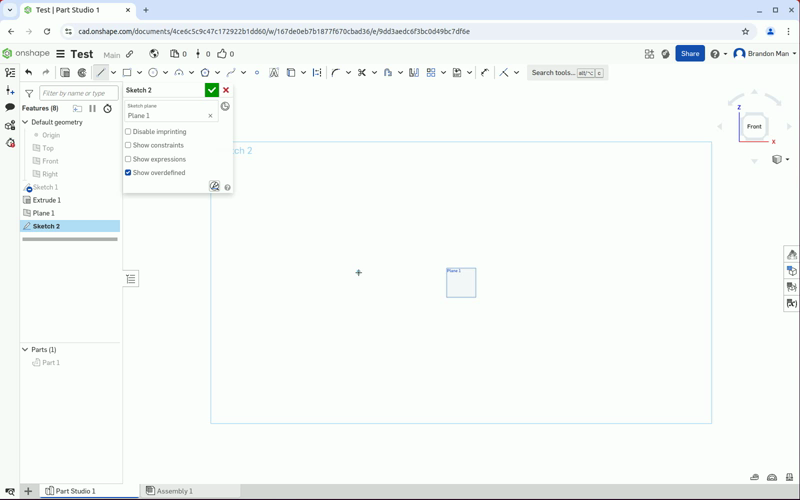
mouse_move(388, 272)
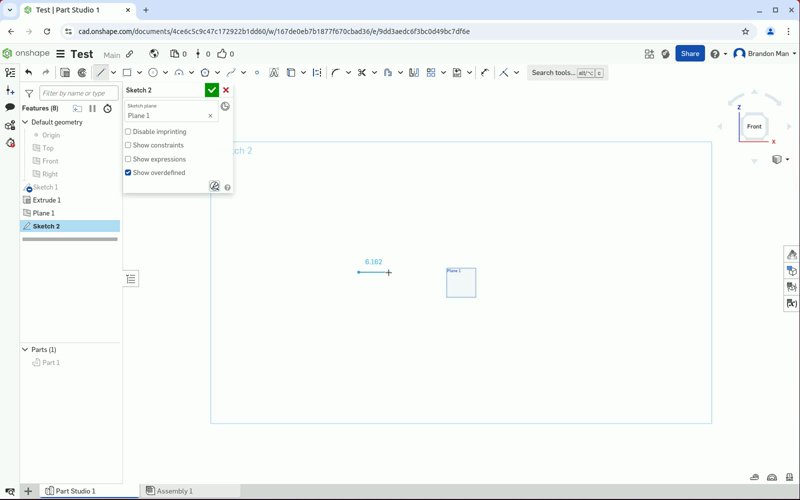
mouse_move(384, 272)
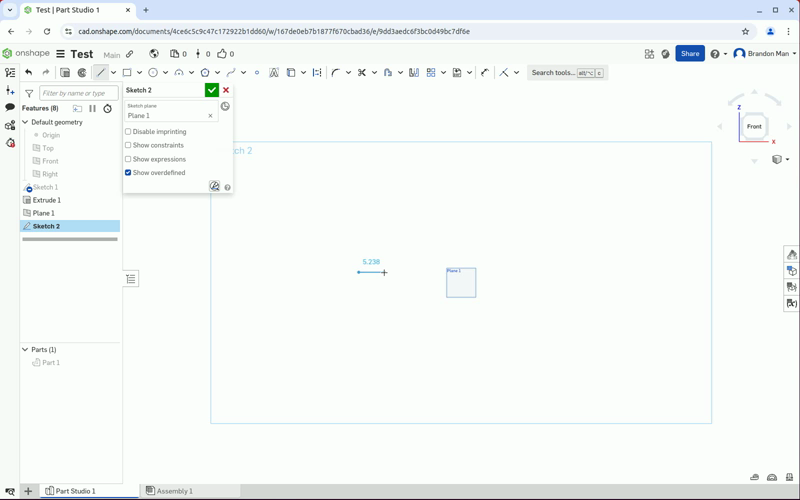
click(384, 272)
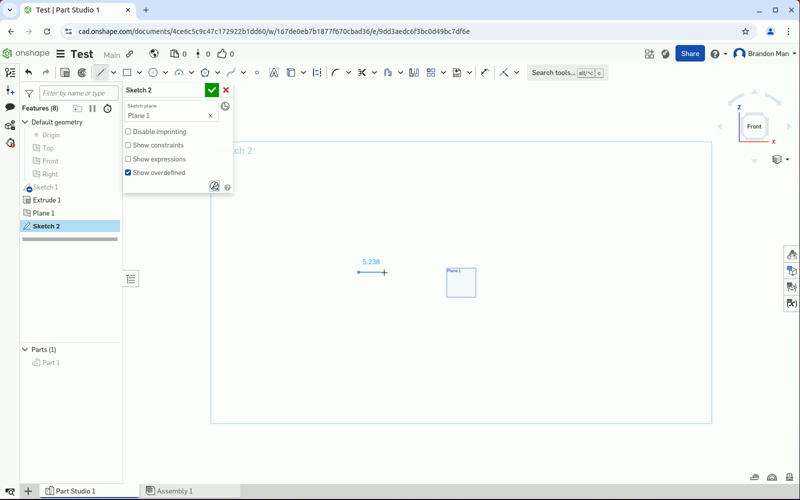
key_up(shift)
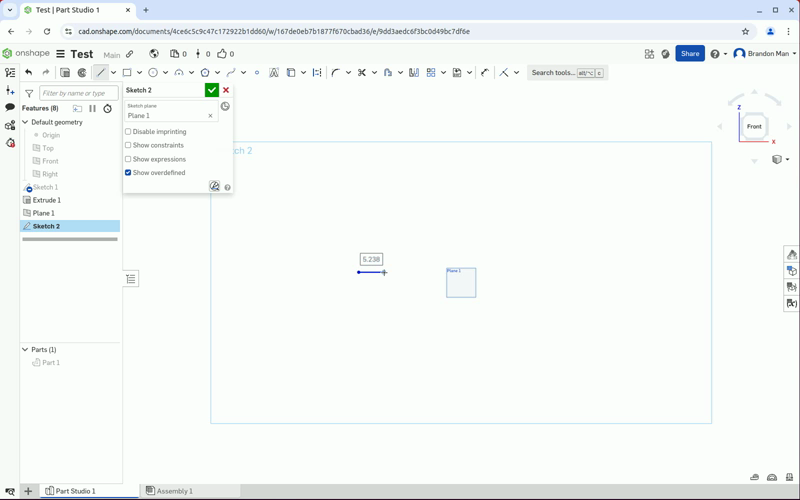
key_down(shift)
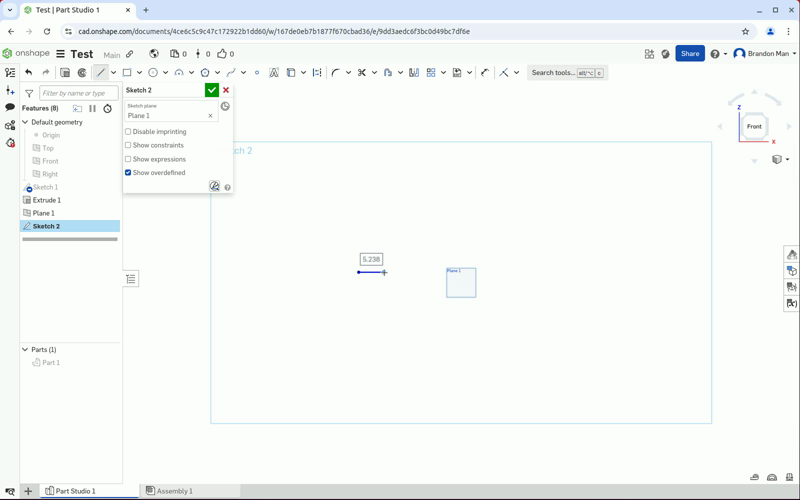
mouse_move(414, 272)
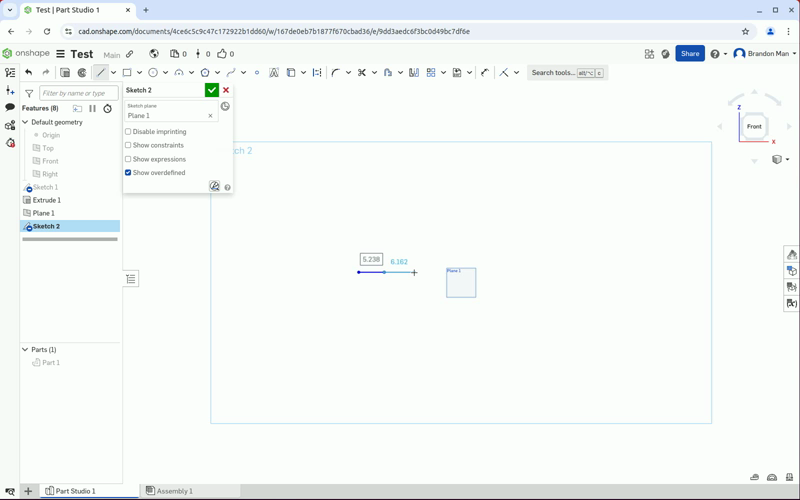
mouse_move(384, 262)
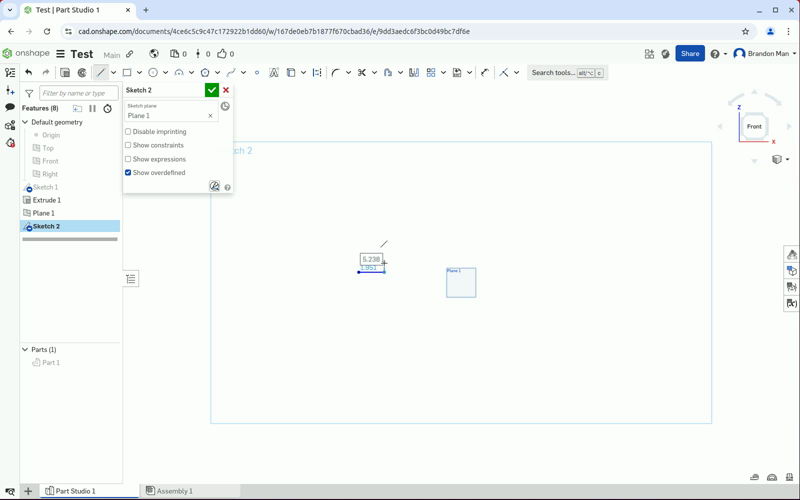
click(384, 262)
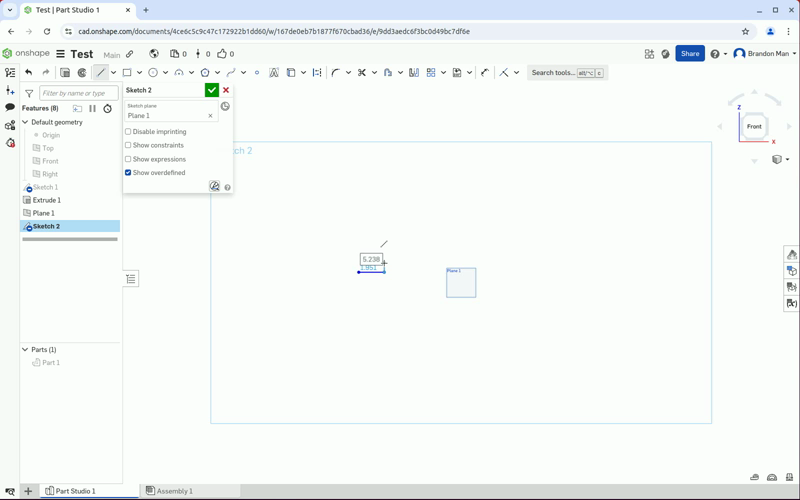
key_up(shift)
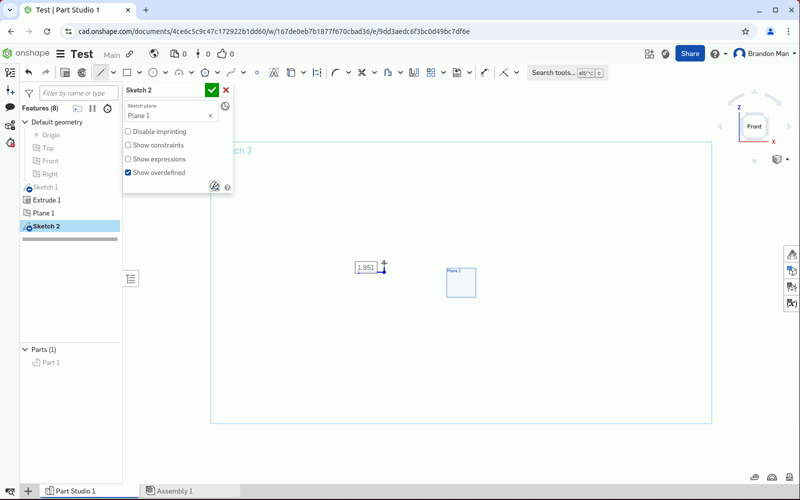
key_down(shift)
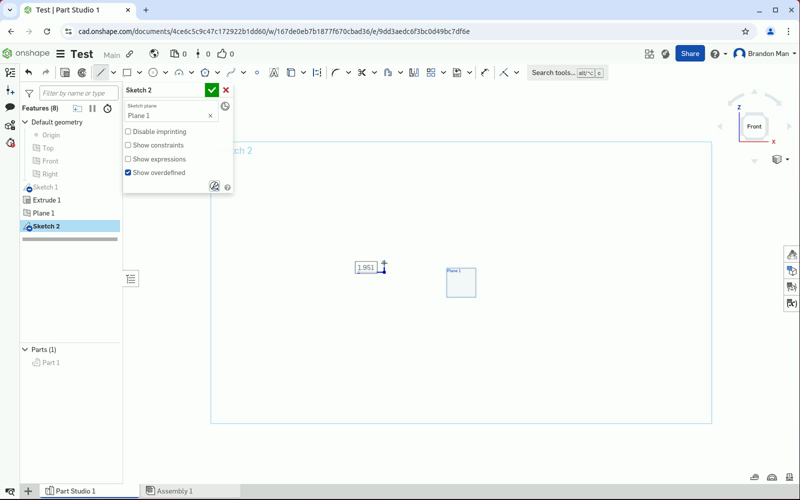
mouse_move(414, 262)
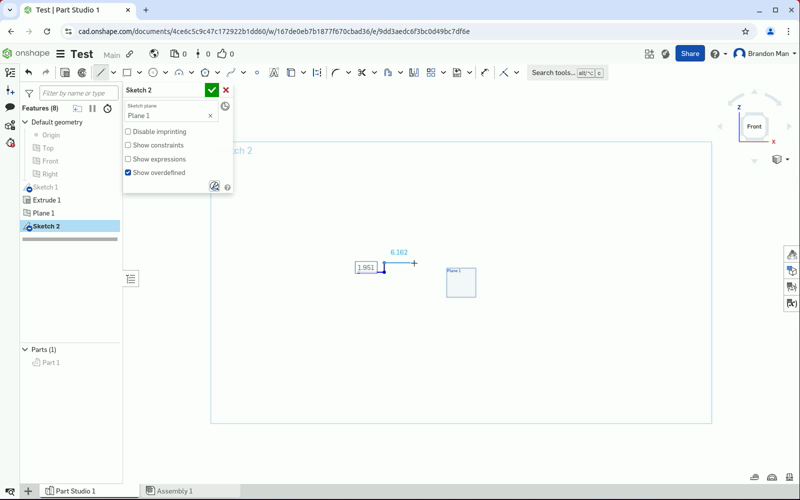
mouse_move(358, 262)
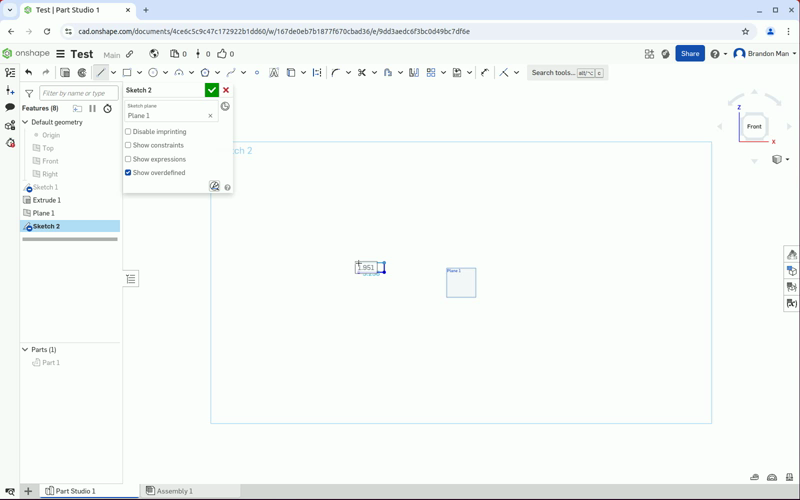
click(358, 262)
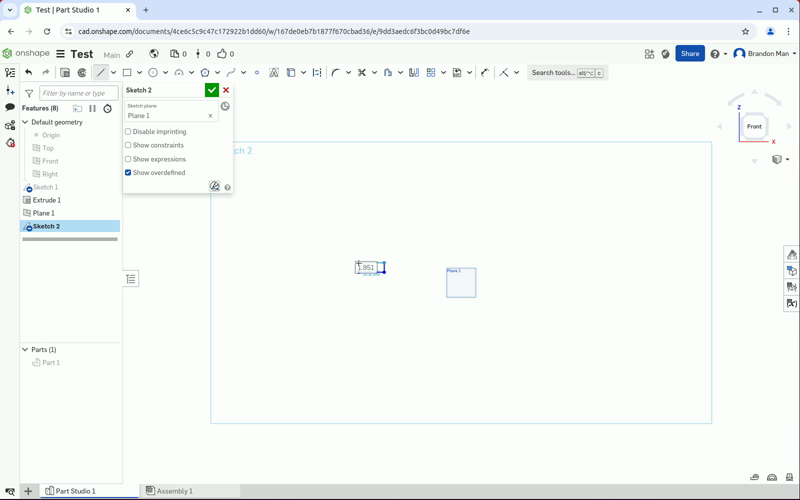
key_up(shift)
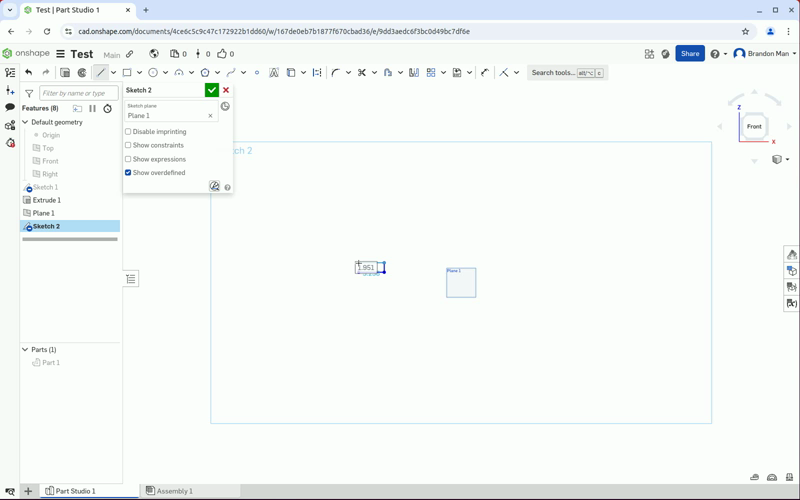
mouse_move(388, 262)
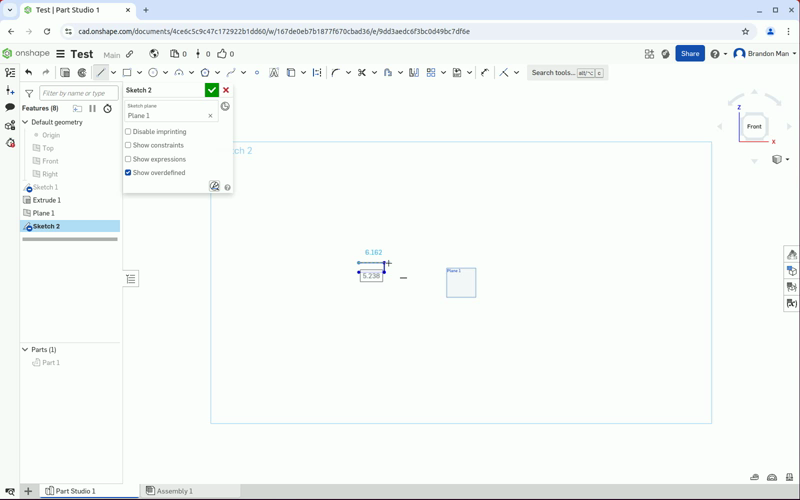
key_down(shift)
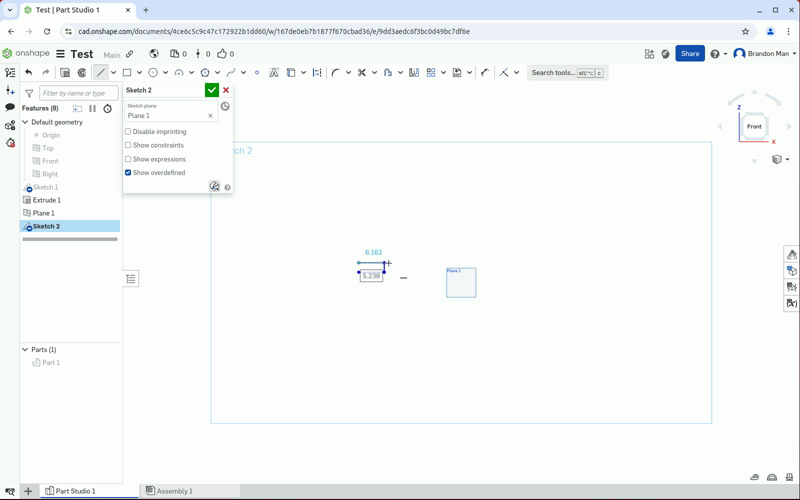
mouse_move(358, 272)
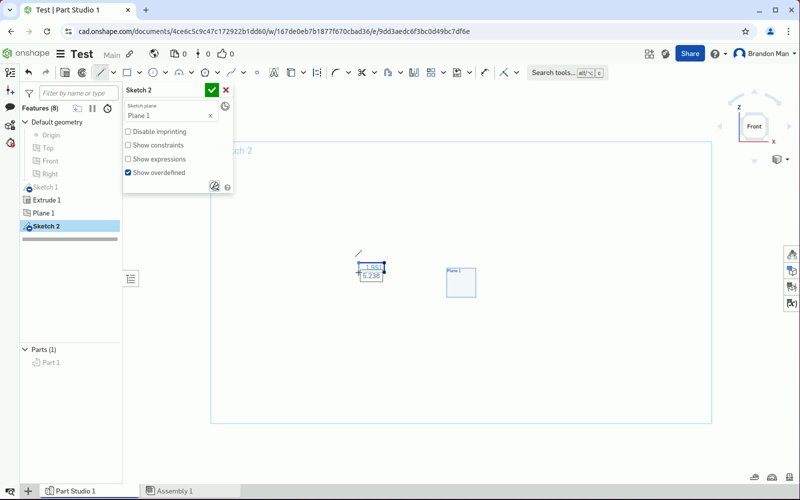
key_up(shift)
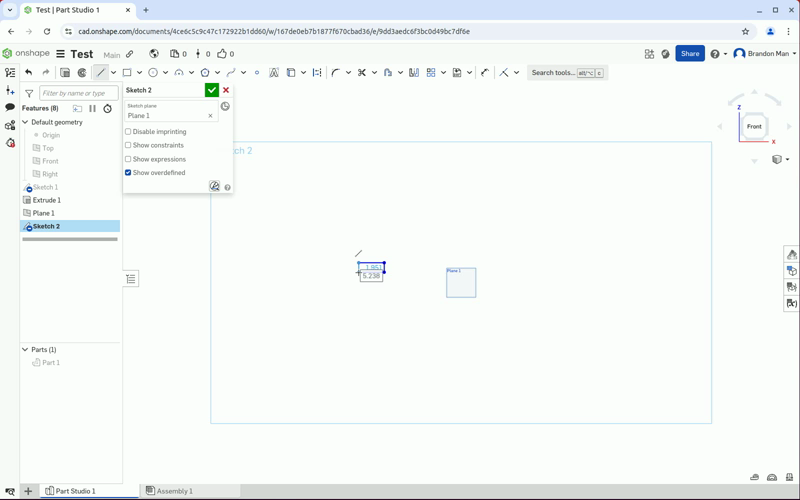
click(358, 272)
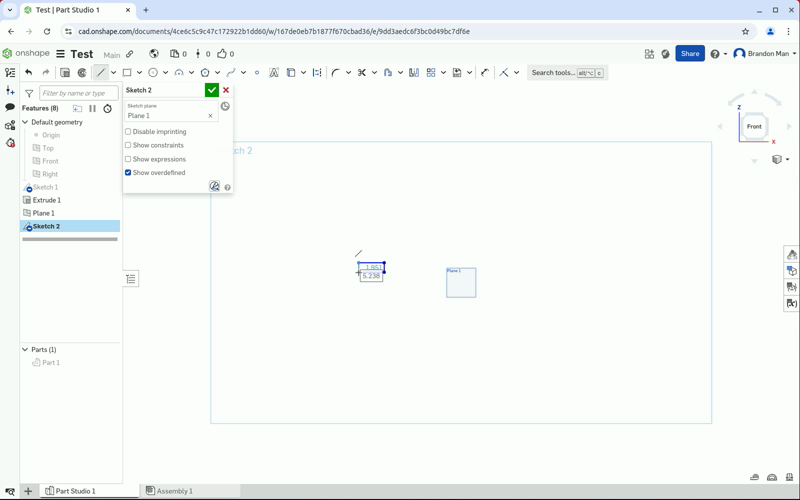
key(esc)
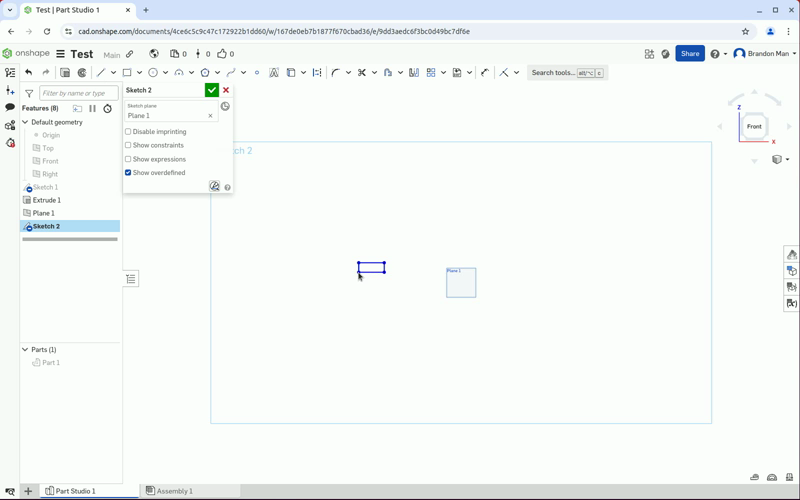
mouse_move(379, 266)
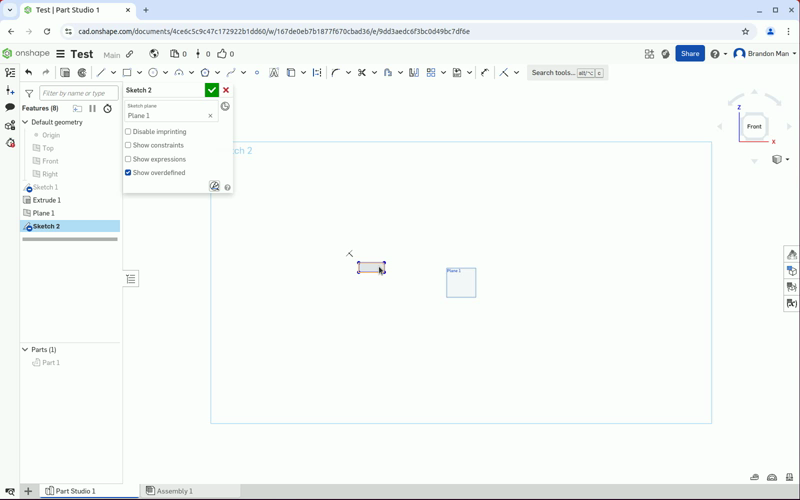
scroll(6)
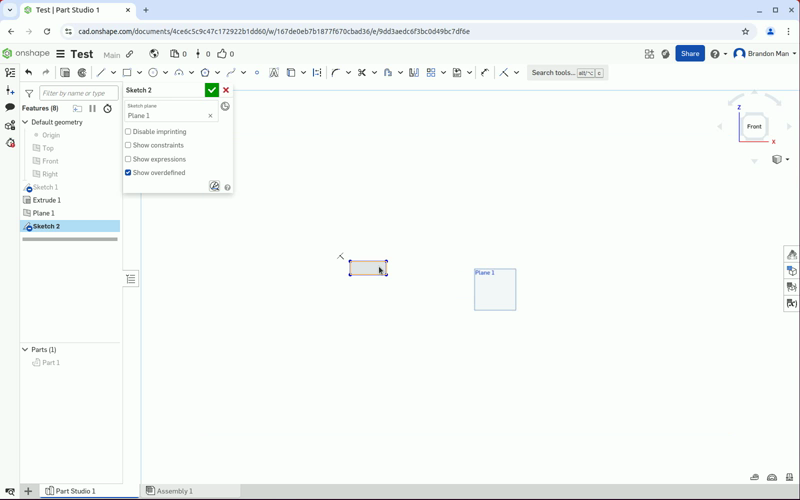
scroll(6)
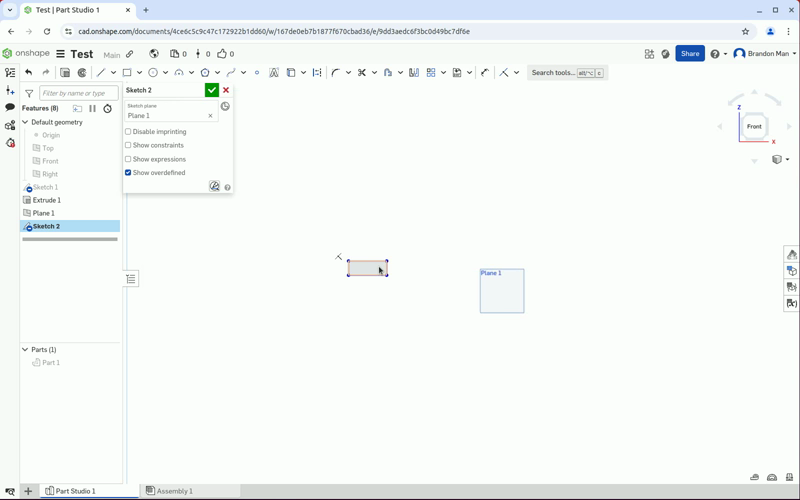
scroll(6)
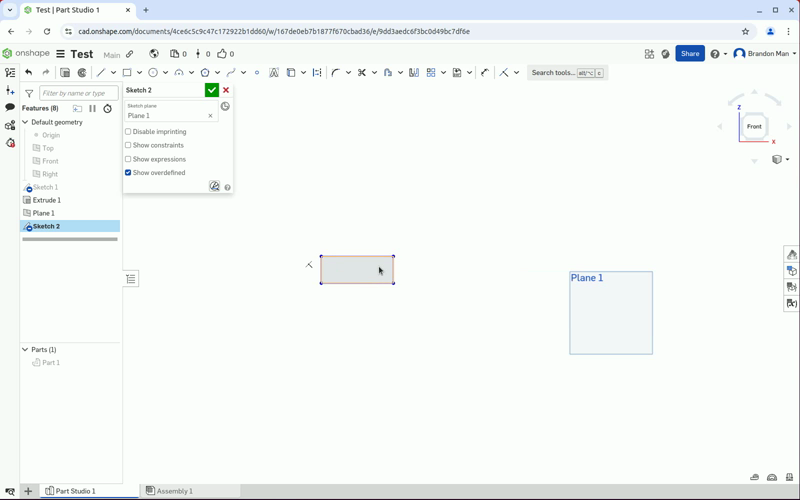
scroll(6)
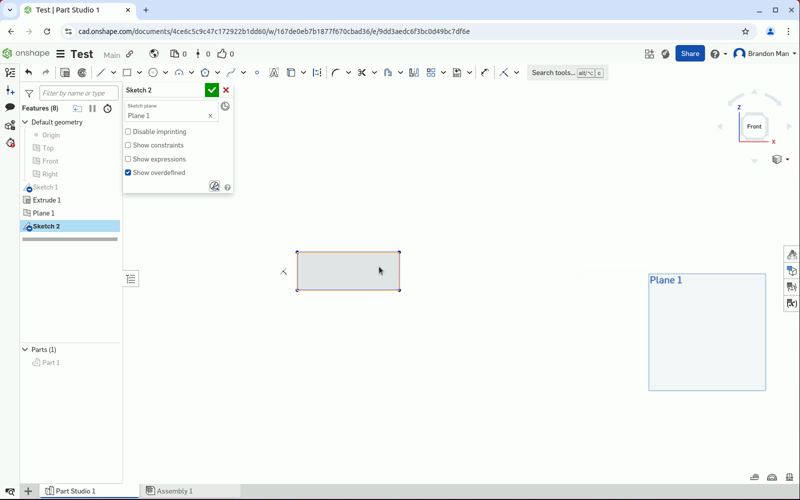
scroll(6)
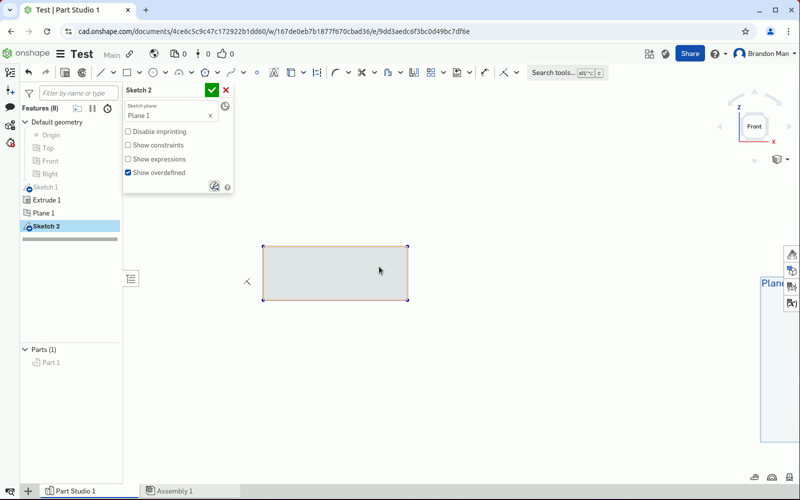
scroll(6)
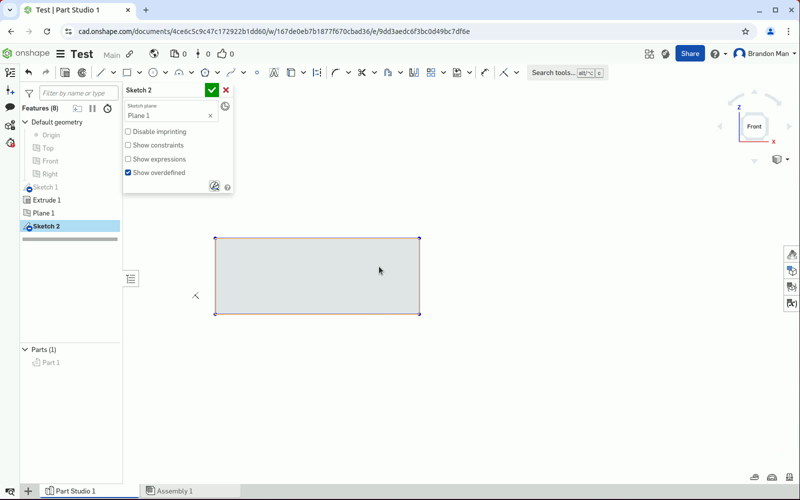
scroll(6)
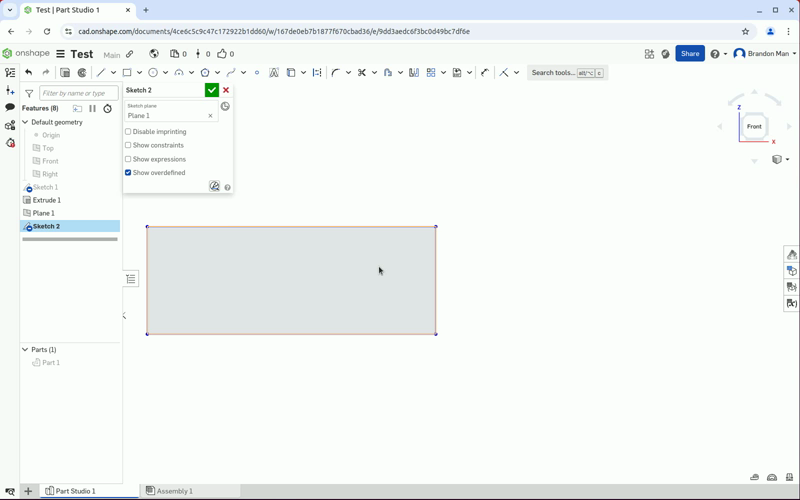
click(379, 266)
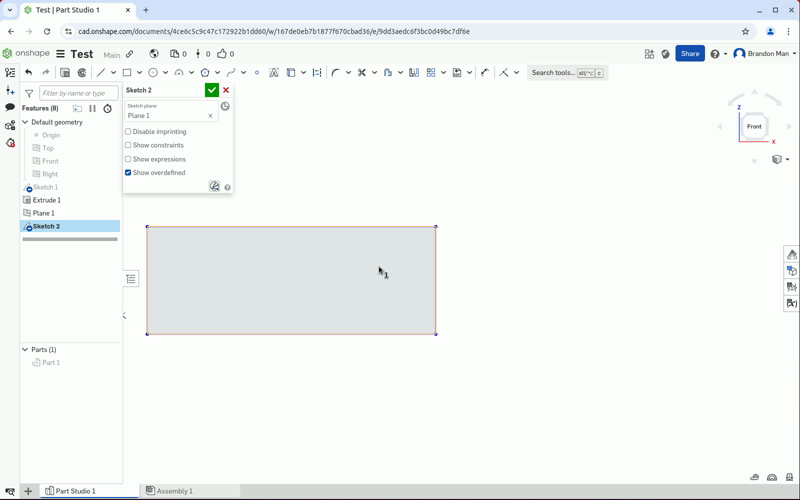
scroll(-6)
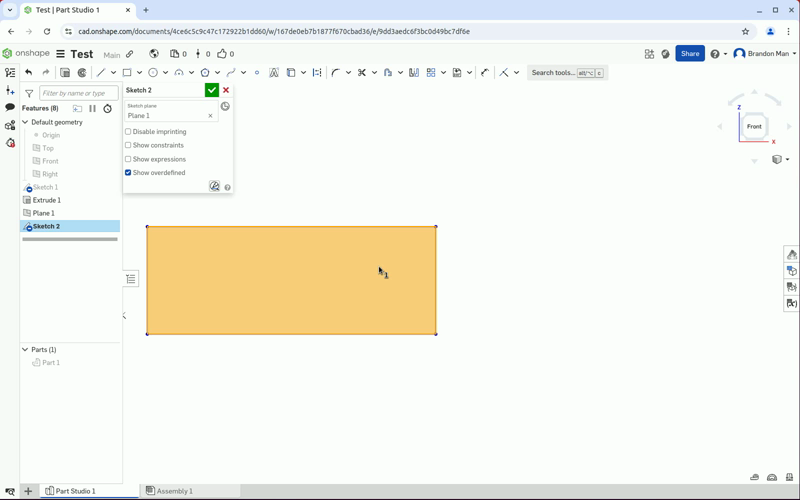
scroll(-6)
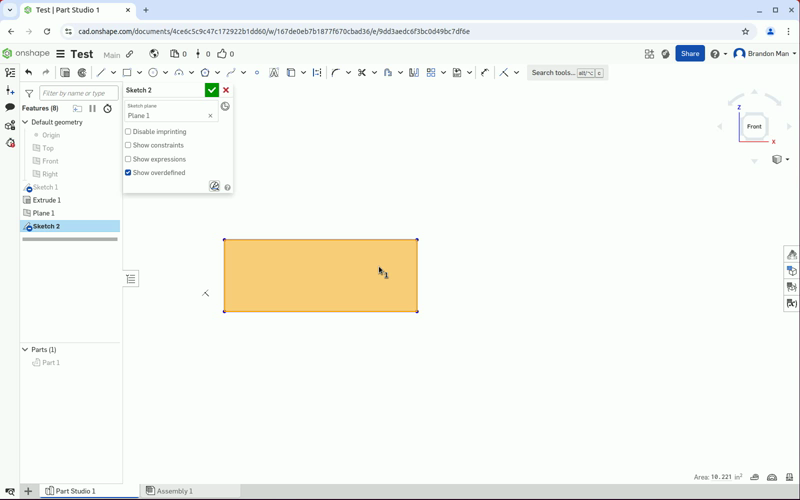
scroll(-6)
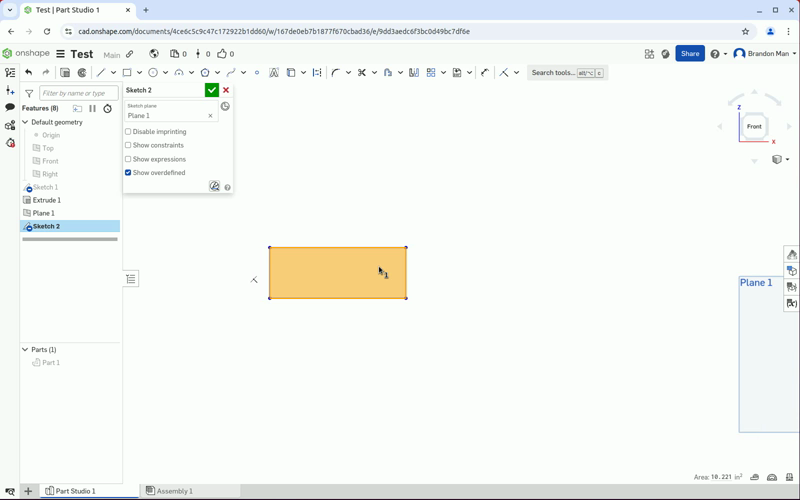
scroll(-6)
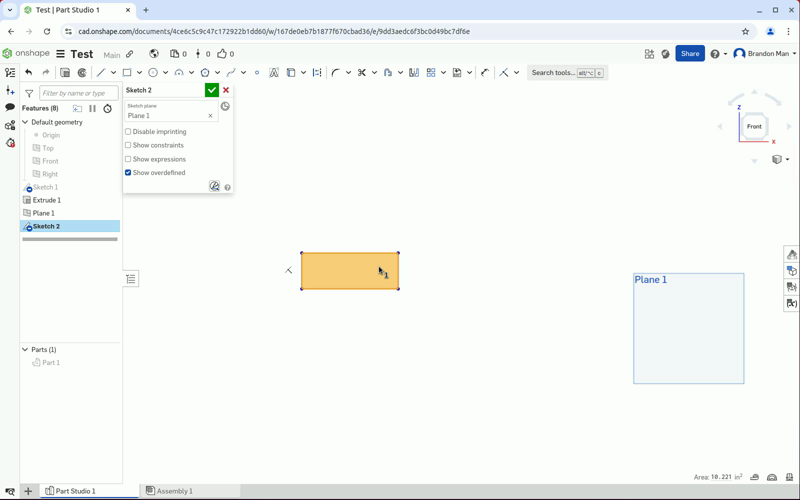
scroll(-6)
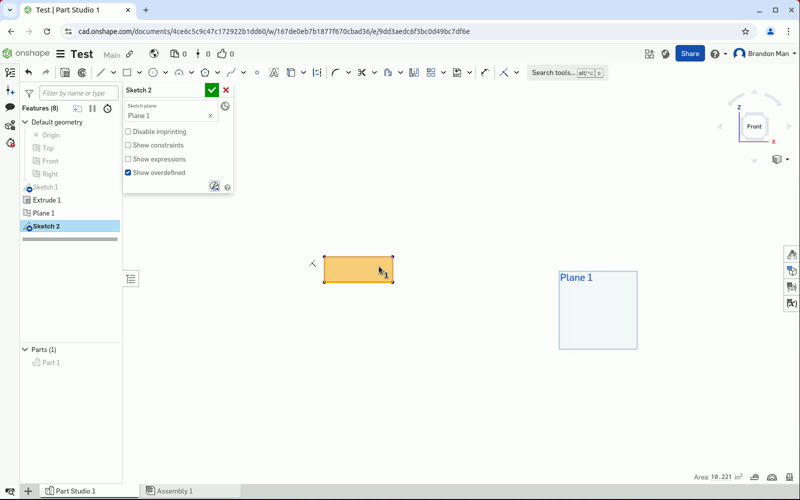
scroll(-6)
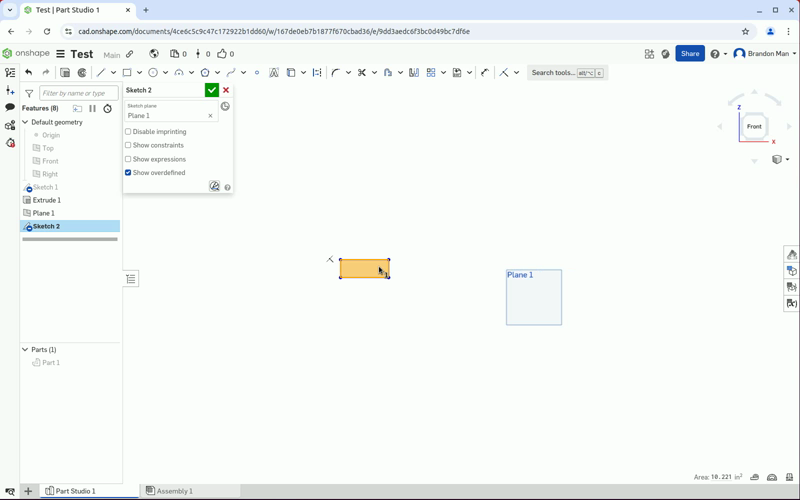
scroll(-6)
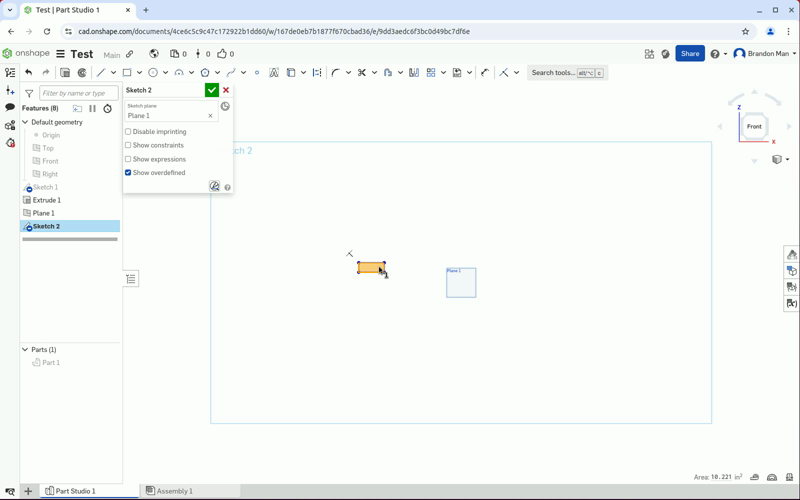
mouse_move(73, 352)
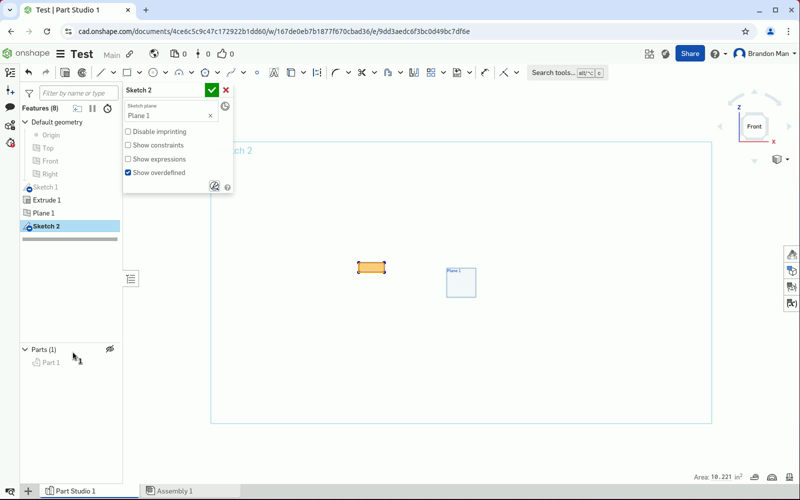
key(shift+y)
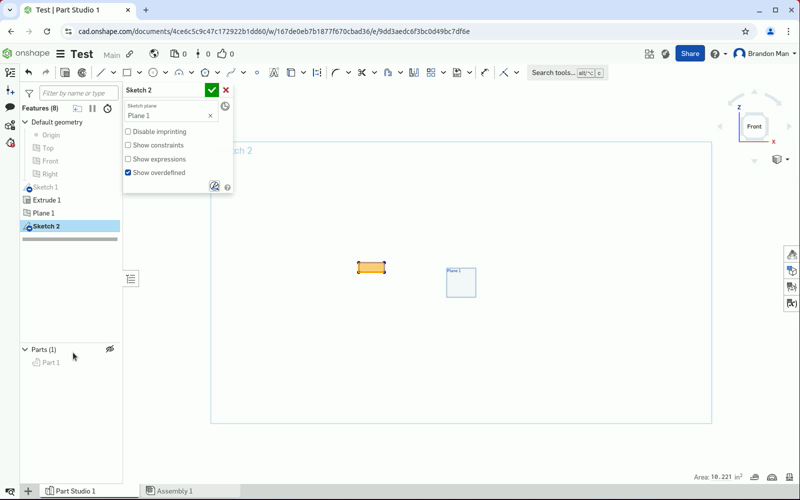
key(shift+e)
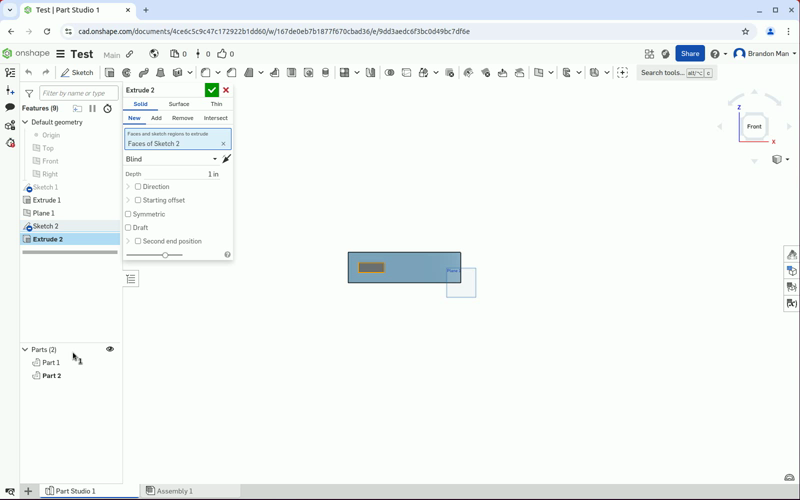
mouse_move(143, 106)
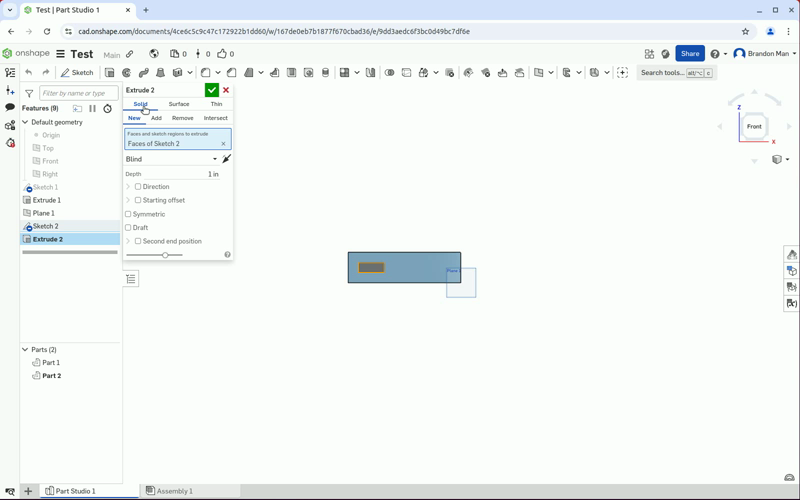
click(143, 106)
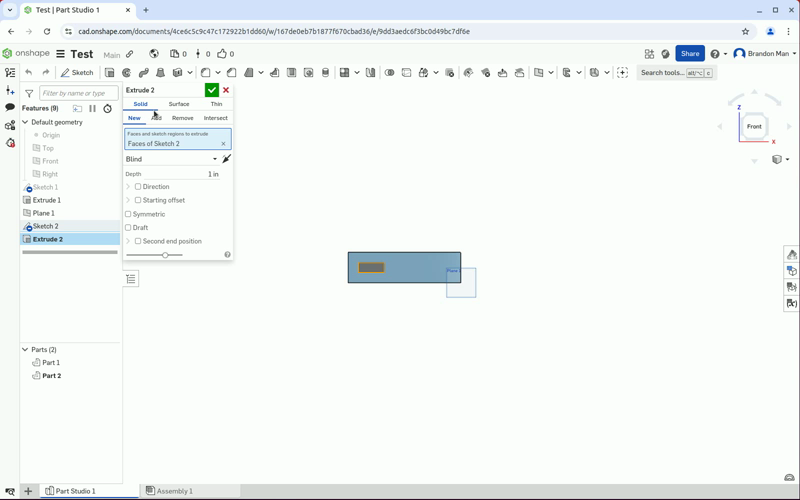
mouse_move(186, 120)
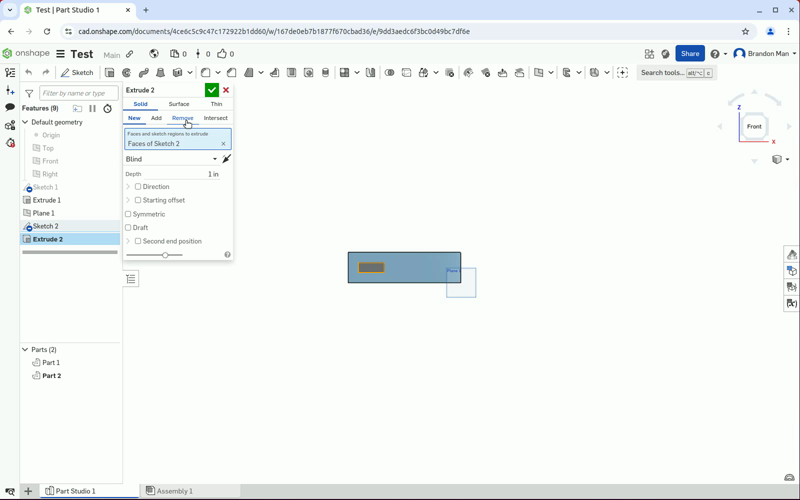
click(186, 120)
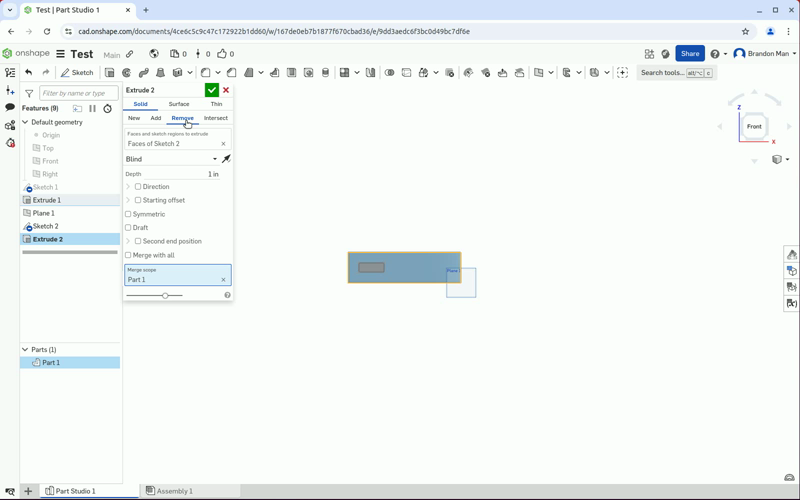
key(tab, 4)
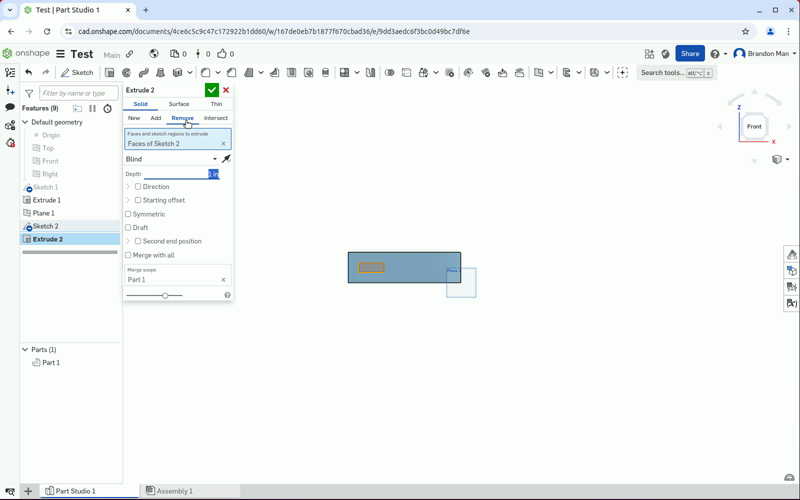
text(0.481)
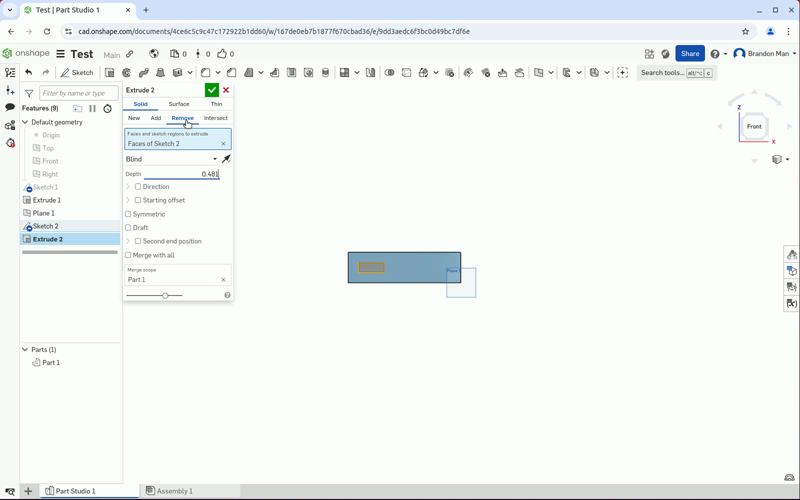
key(tab, 6)
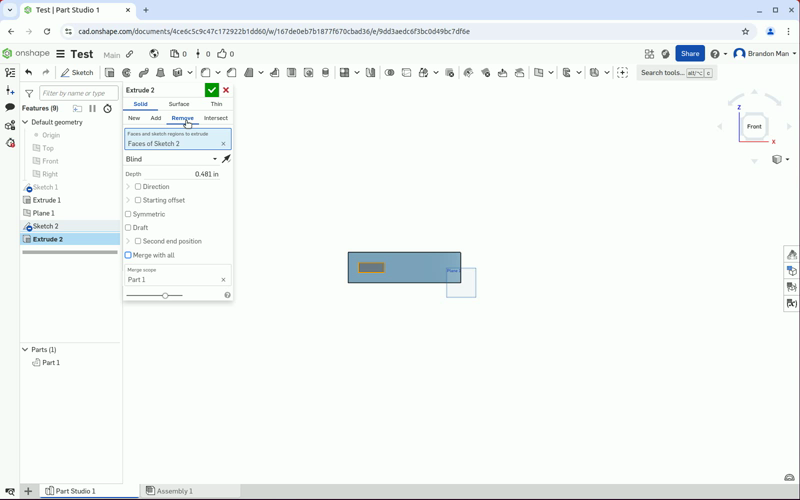
key(space)
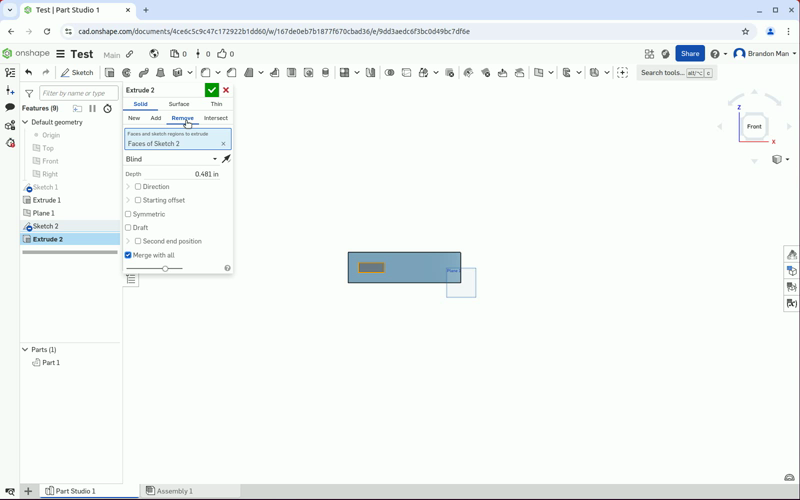
key(enter)
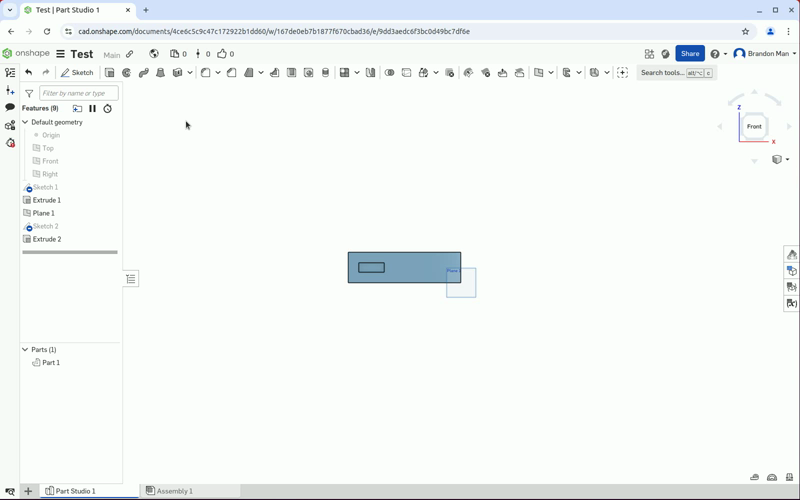
key(shift+h)
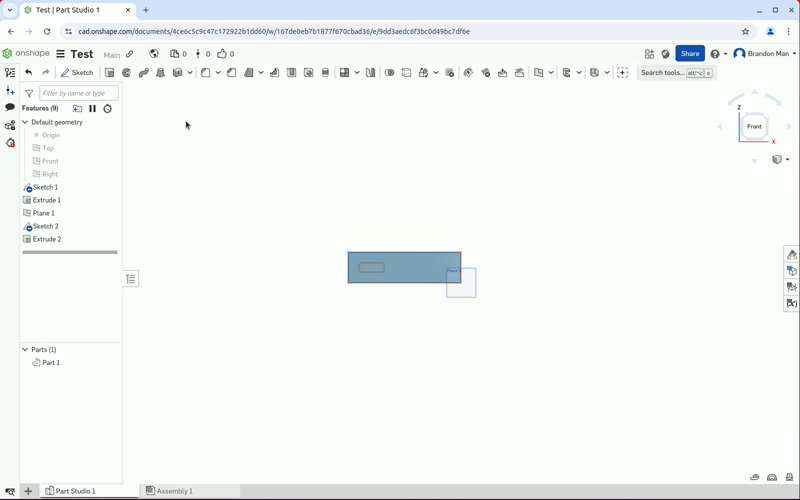
key(shift+h)
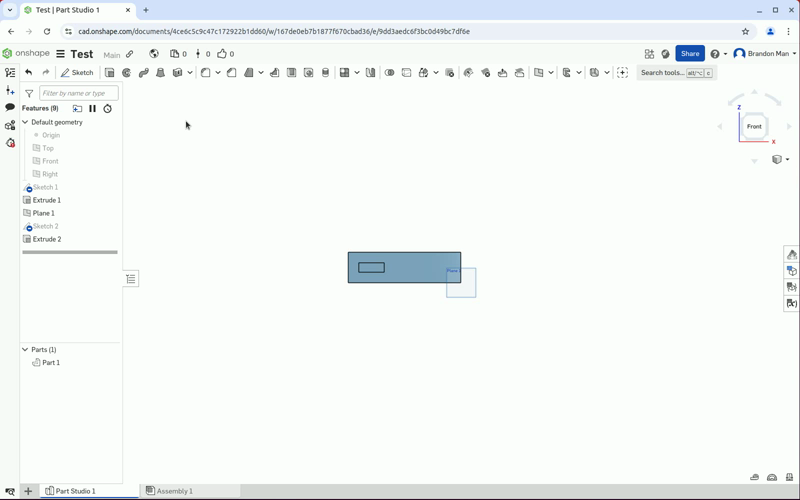
mouse_move(73, 189)
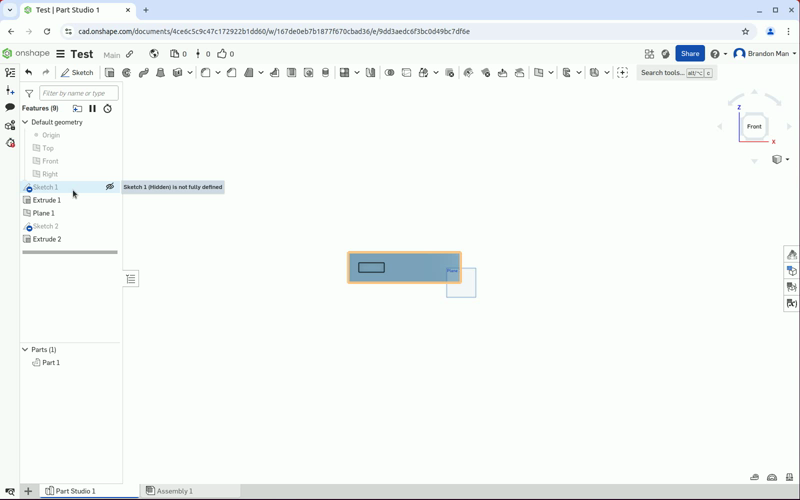
click(73, 189)
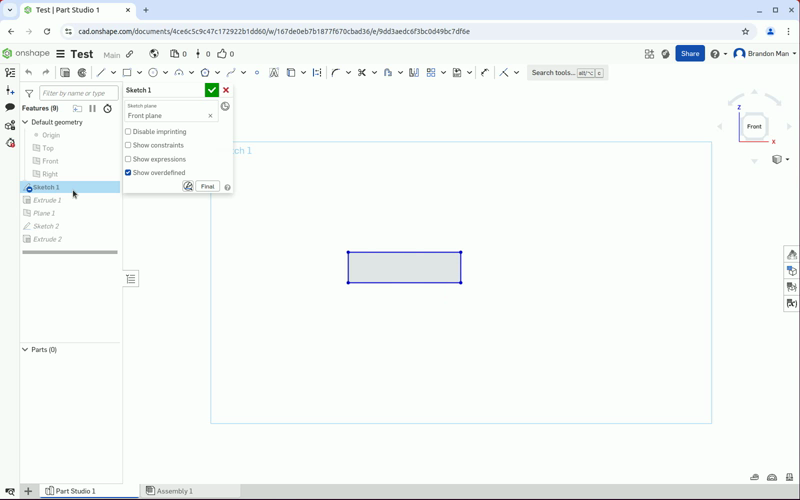
mouse_move(229, 92)
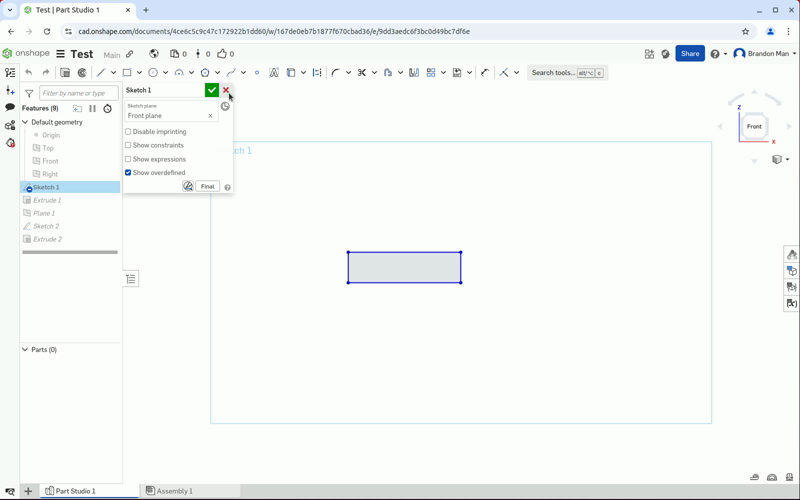
click(229, 92)
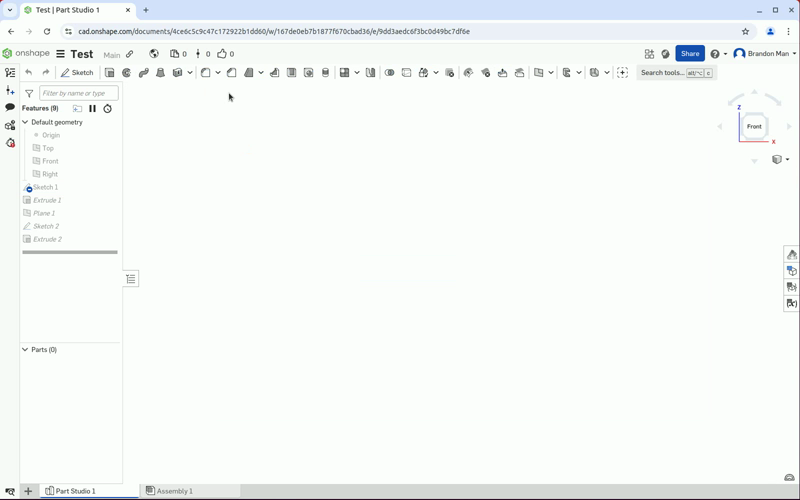
key(shift+s)
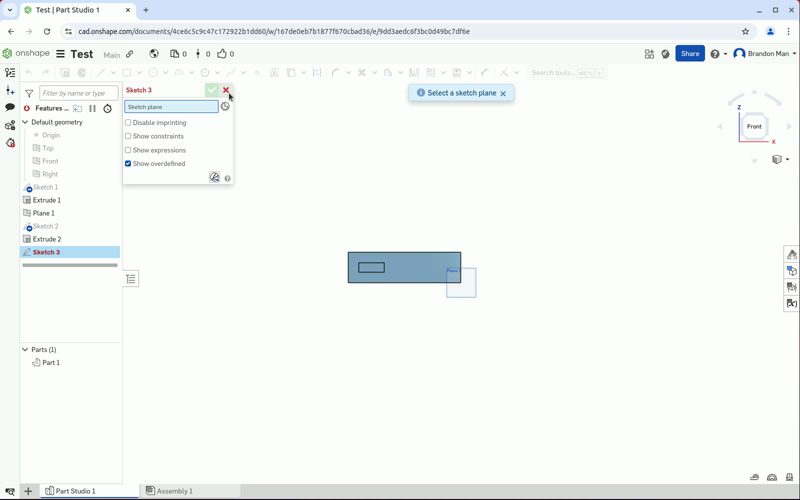
mouse_move(73, 215)
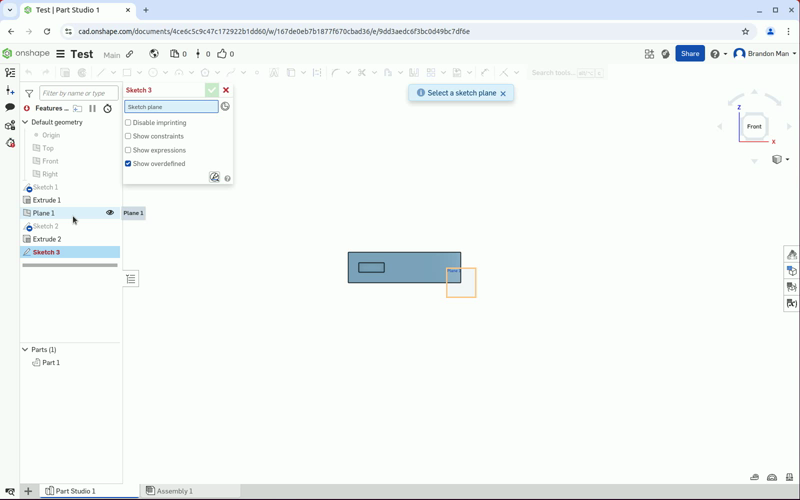
click(73, 215)
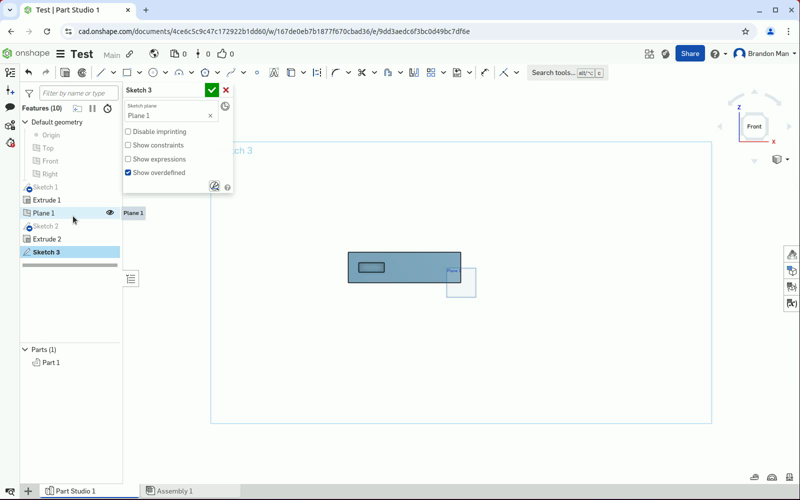
mouse_move(73, 352)
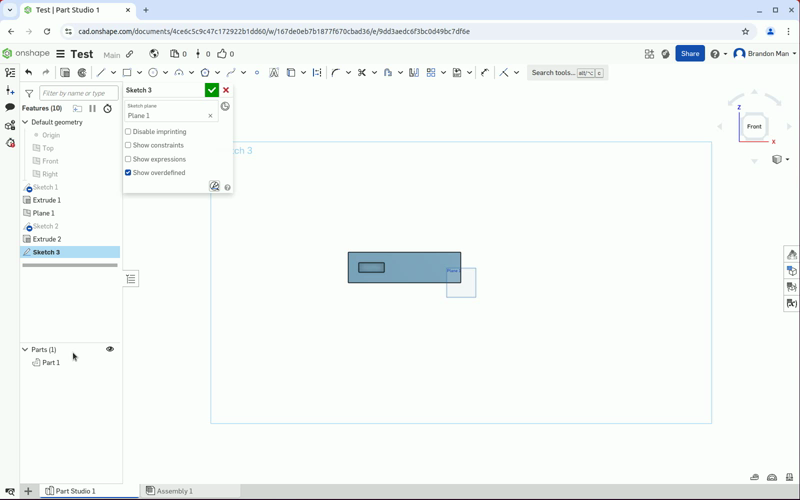
key(y)
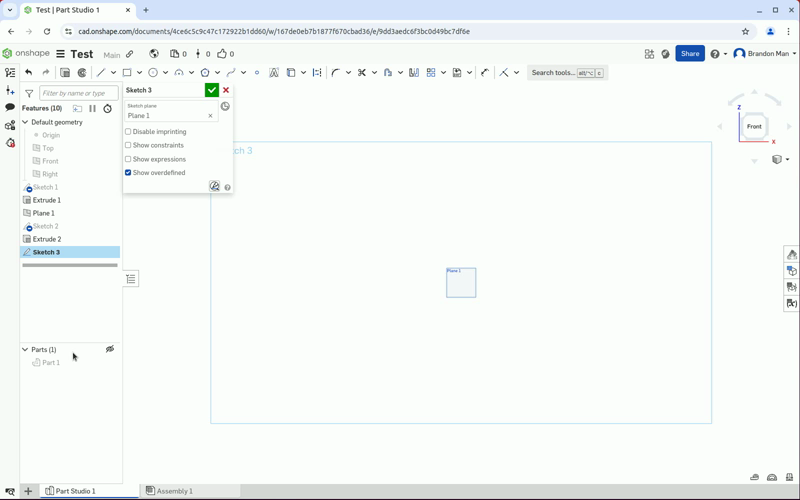
key(l)
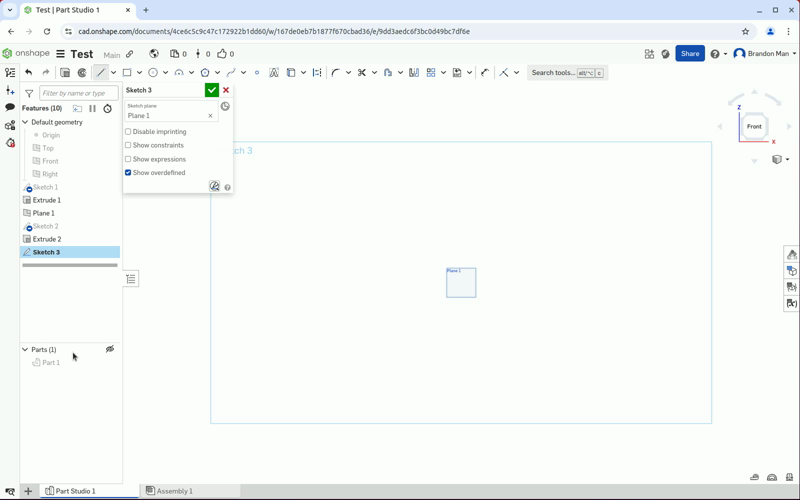
key_down(shift)
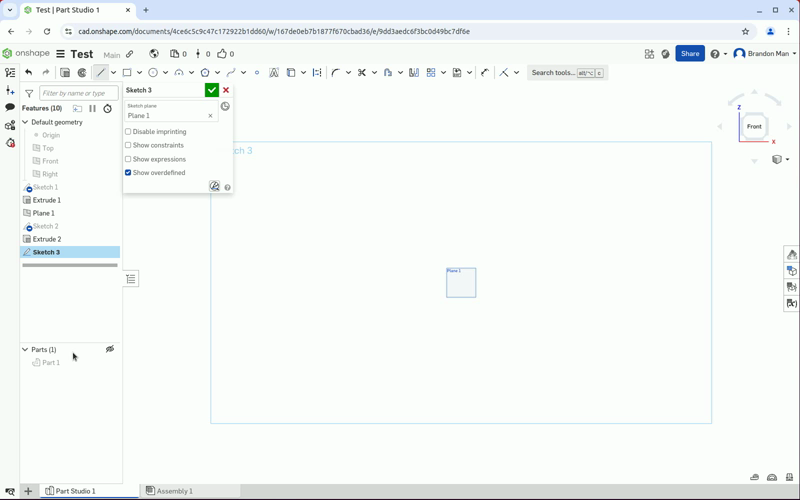
mouse_move(398, 282)
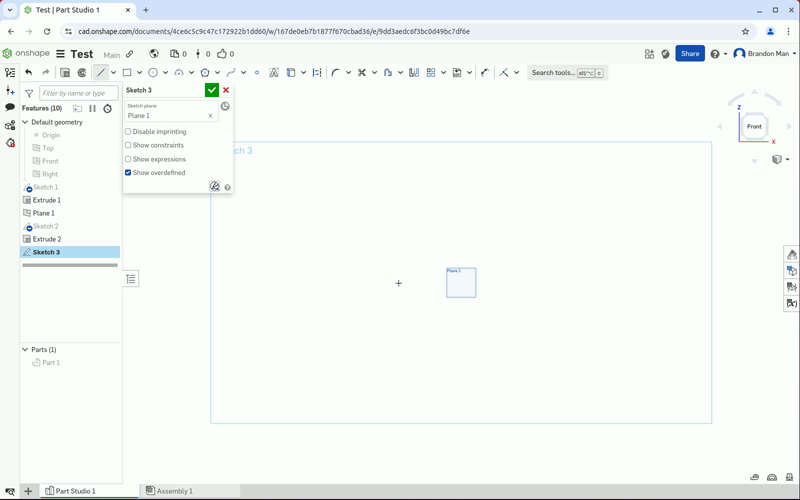
click(398, 282)
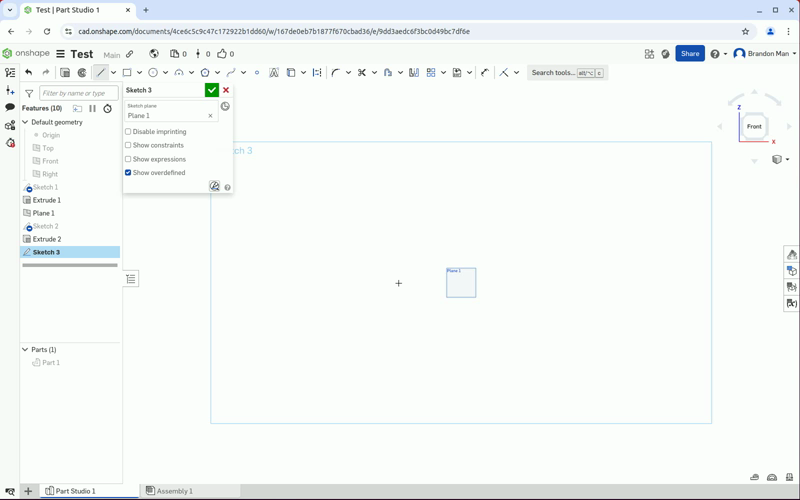
key_up(shift)
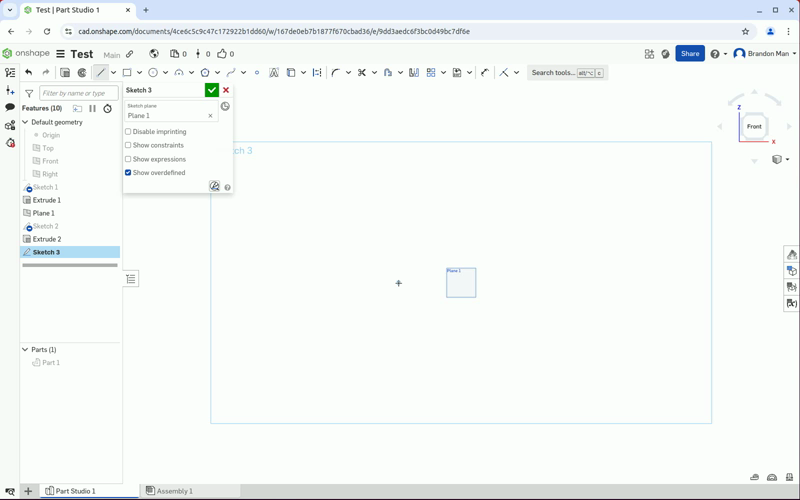
key_down(shift)
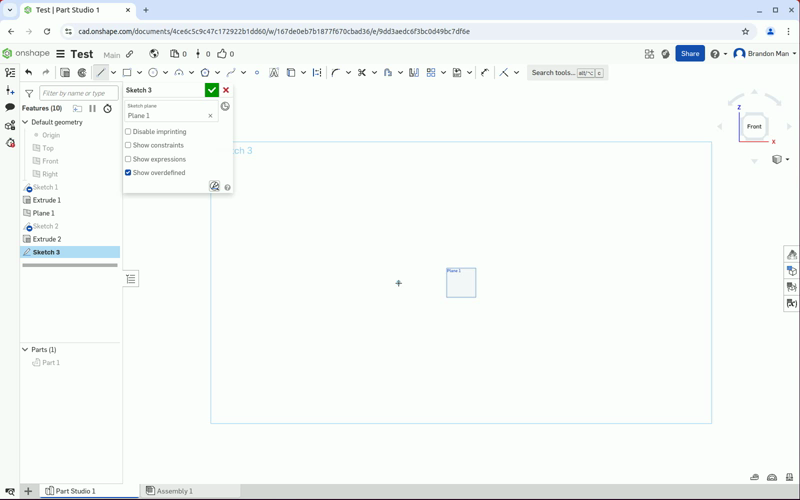
mouse_move(428, 282)
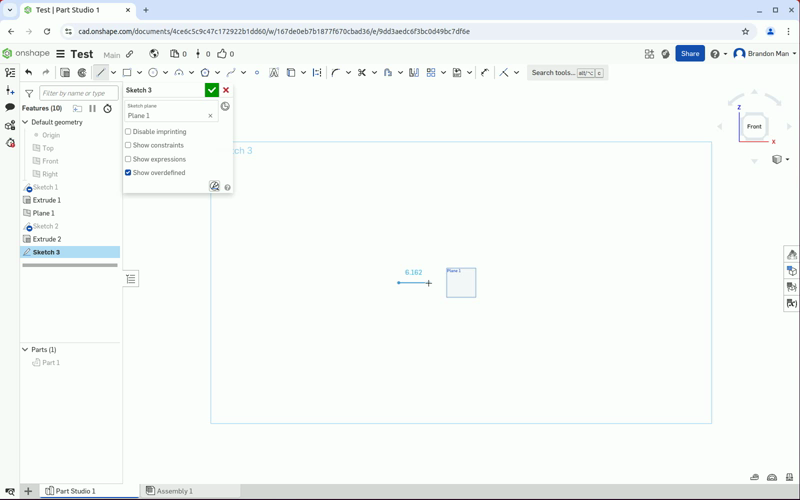
mouse_move(418, 282)
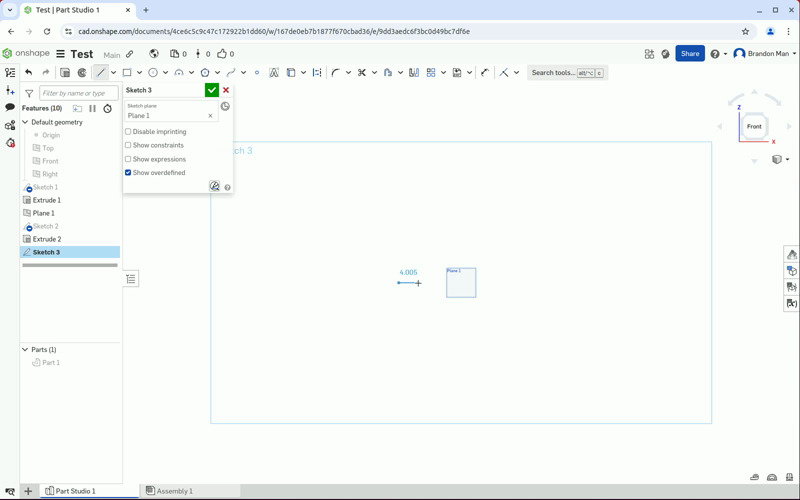
click(418, 282)
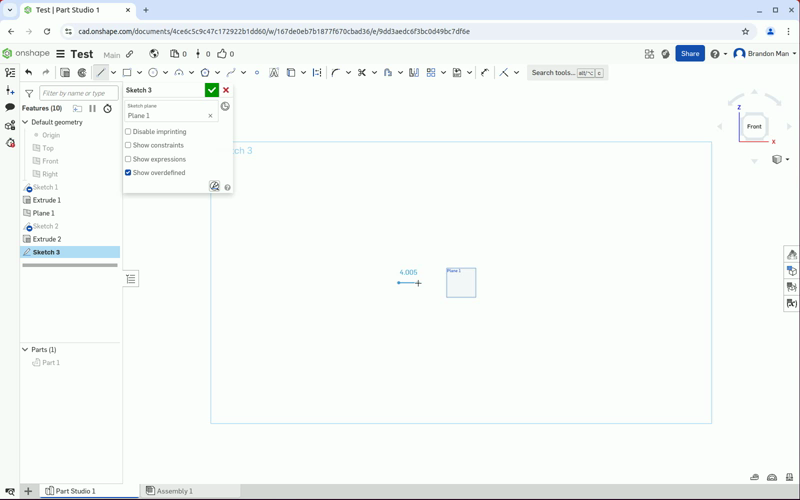
key_up(shift)
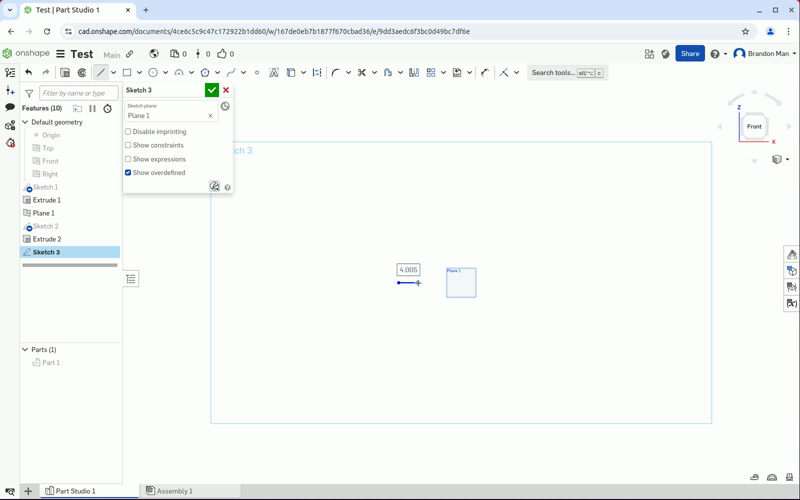
key_down(shift)
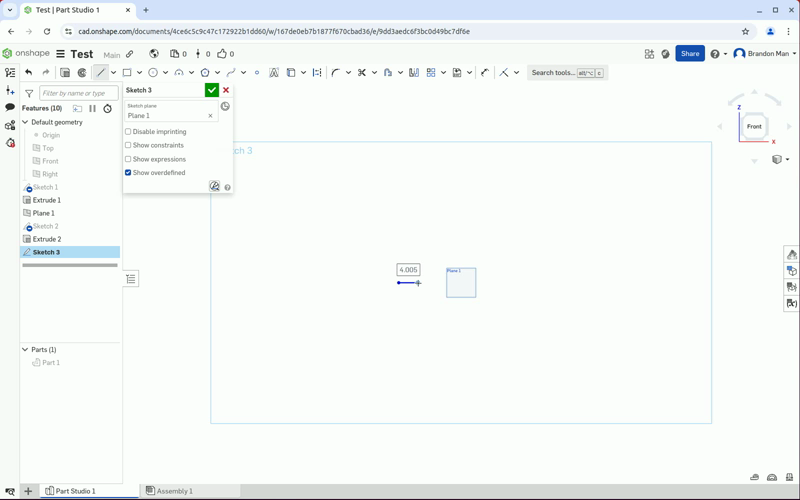
mouse_move(448, 282)
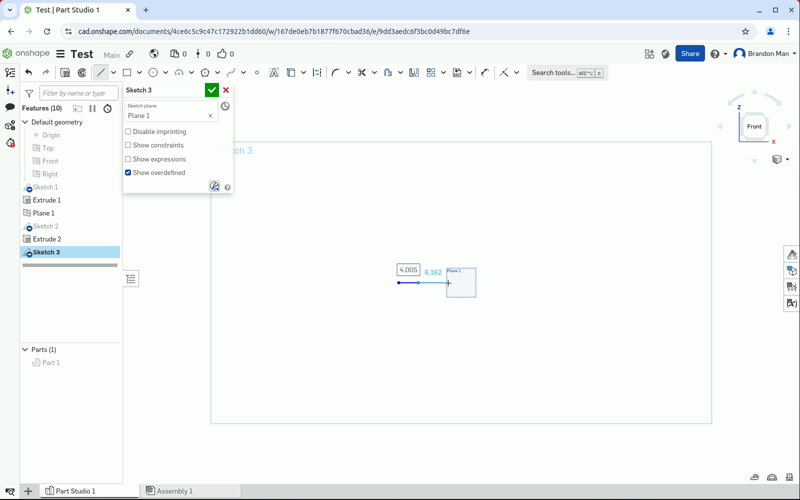
mouse_move(418, 258)
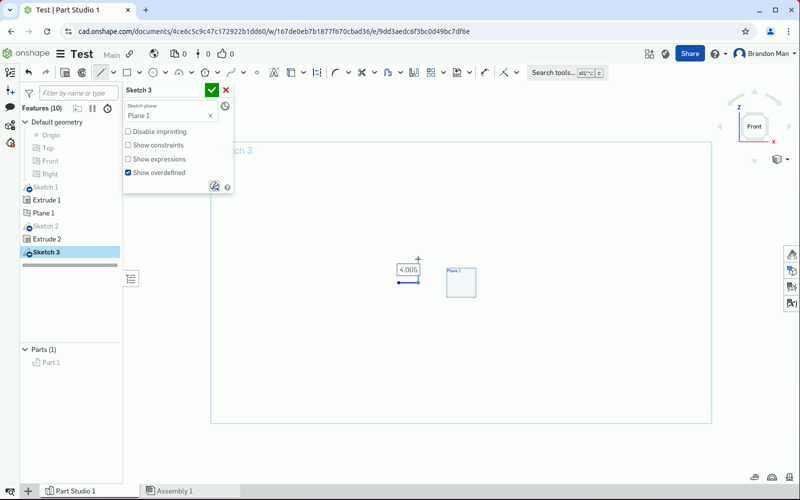
click(418, 258)
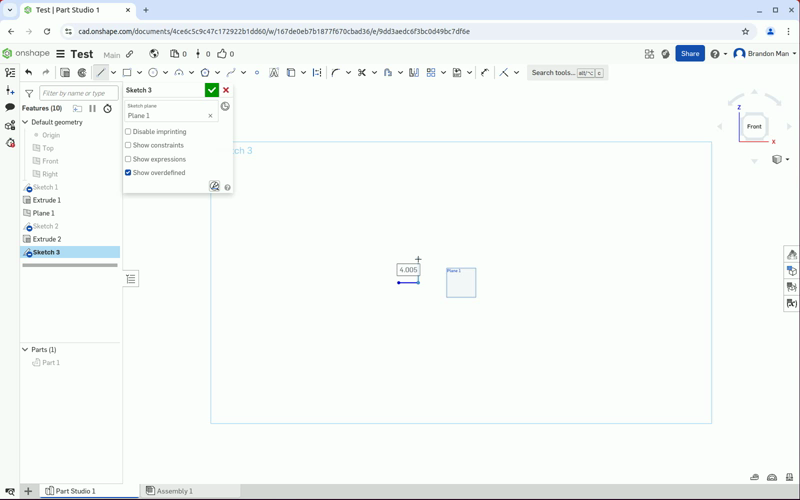
key_up(shift)
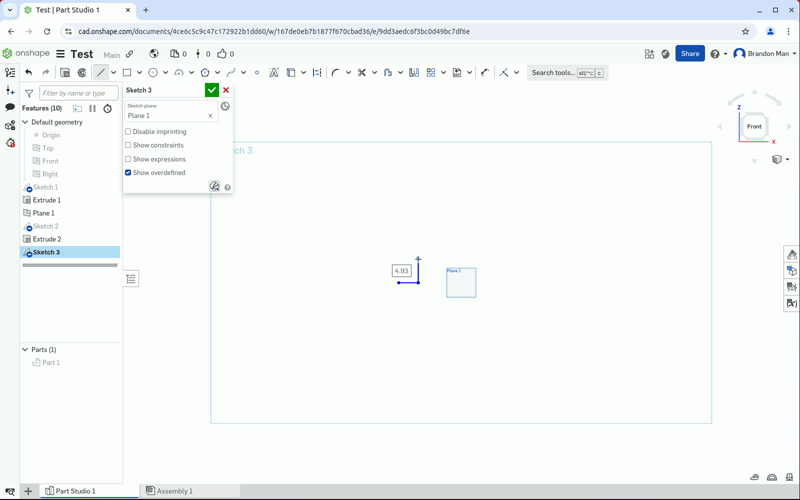
key_down(shift)
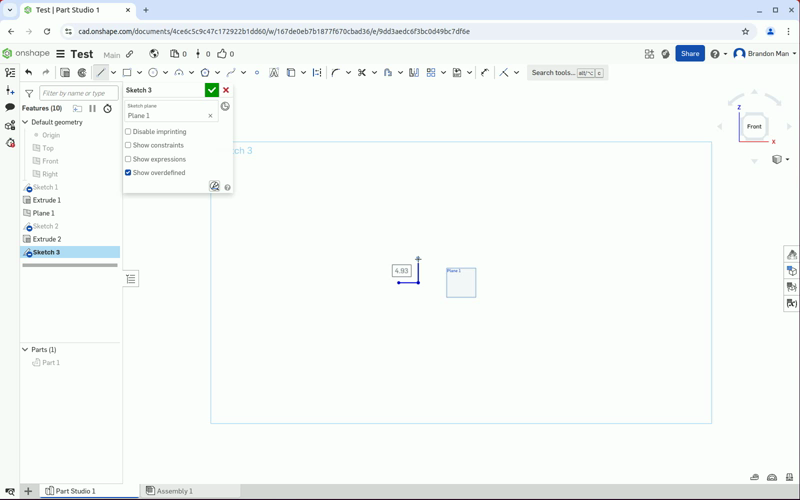
mouse_move(448, 258)
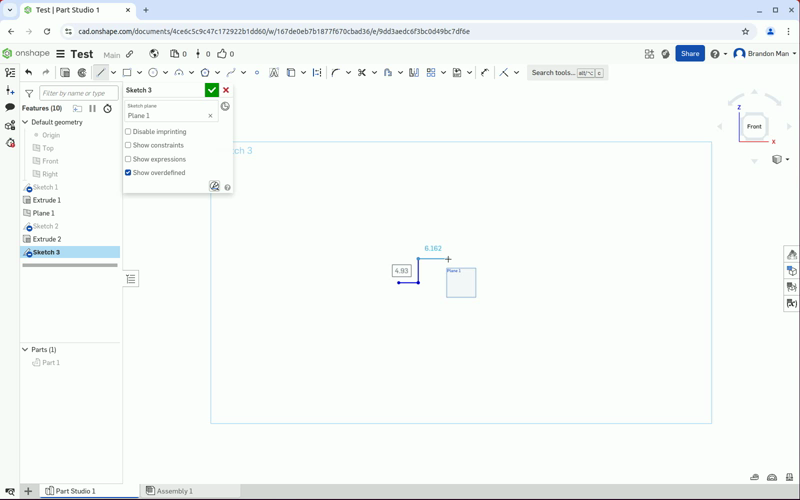
mouse_move(398, 258)
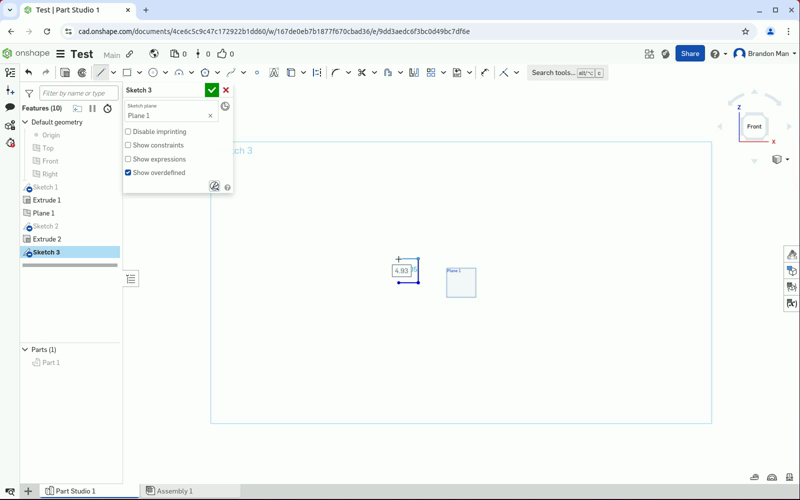
click(398, 258)
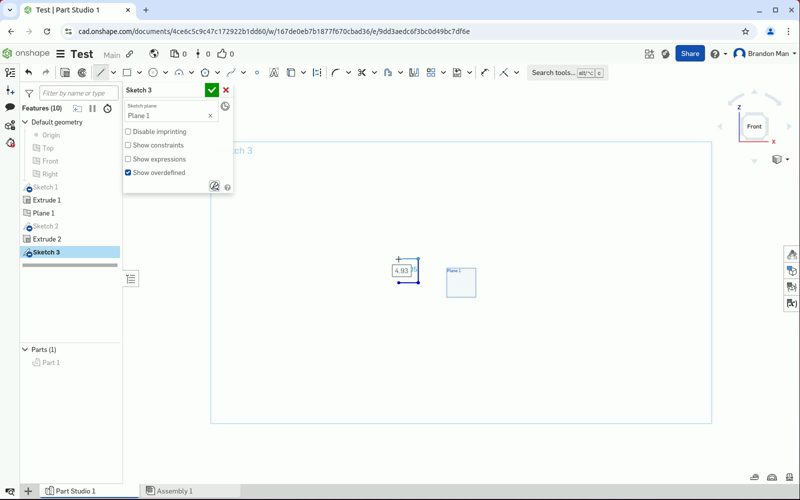
key_up(shift)
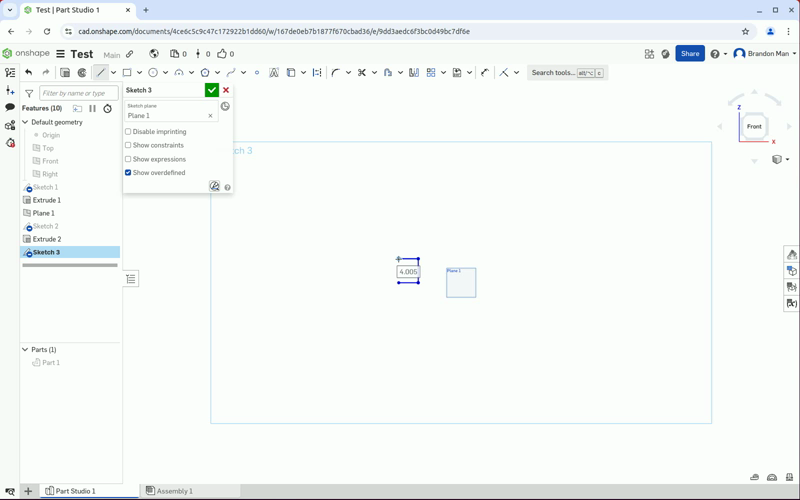
mouse_move(428, 258)
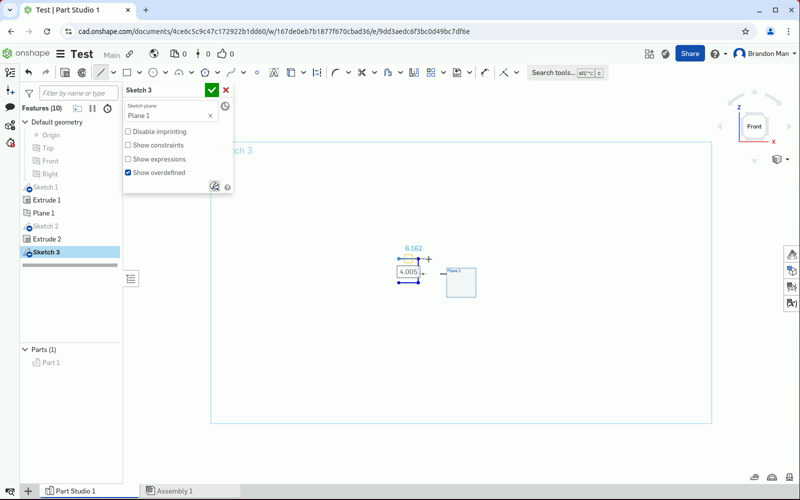
key_down(shift)
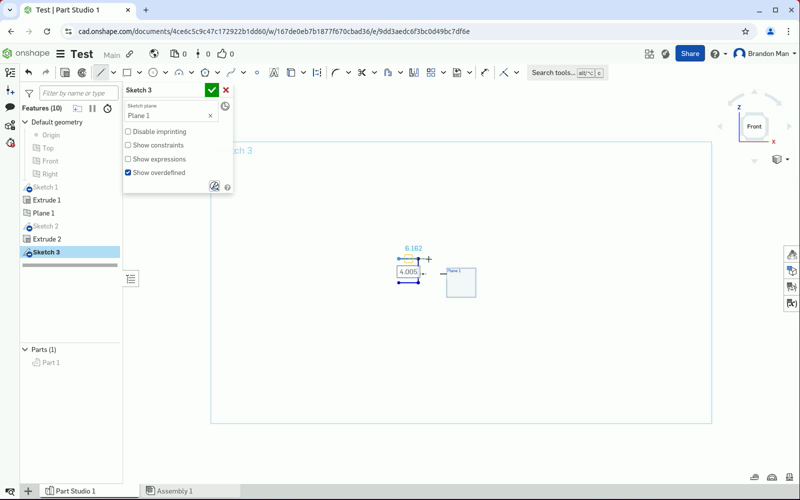
mouse_move(398, 282)
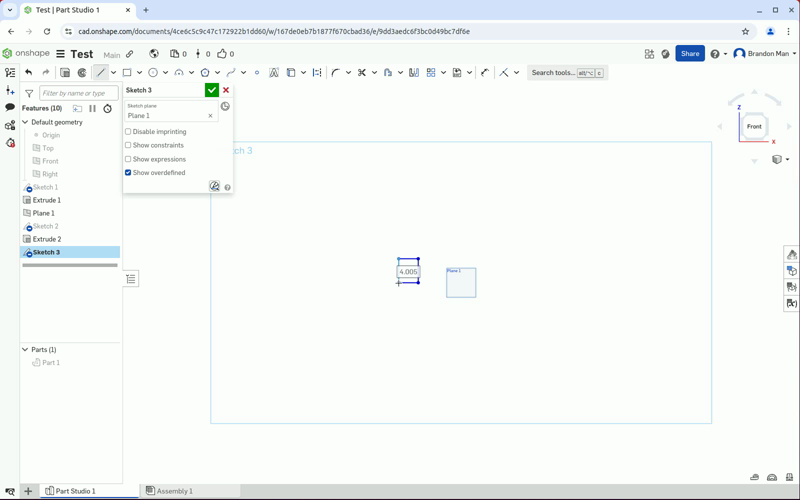
key_up(shift)
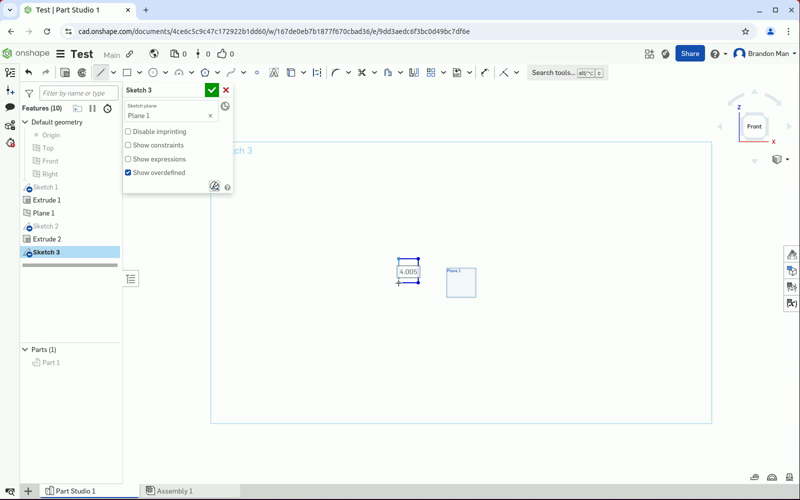
click(398, 282)
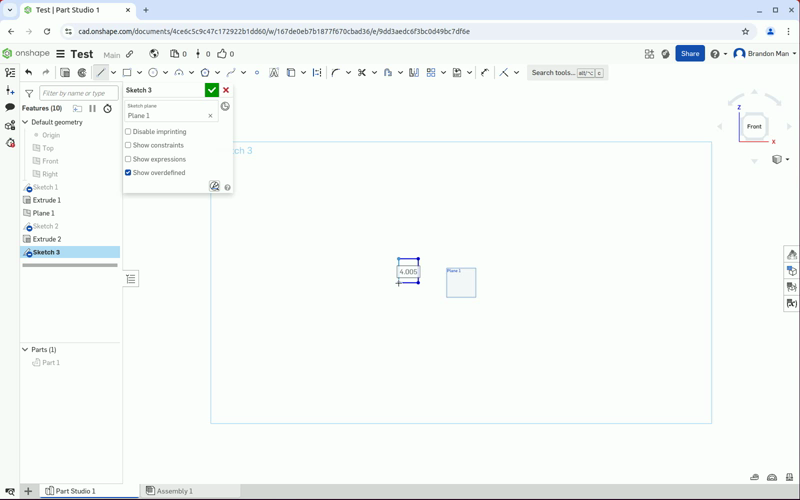
key(esc)
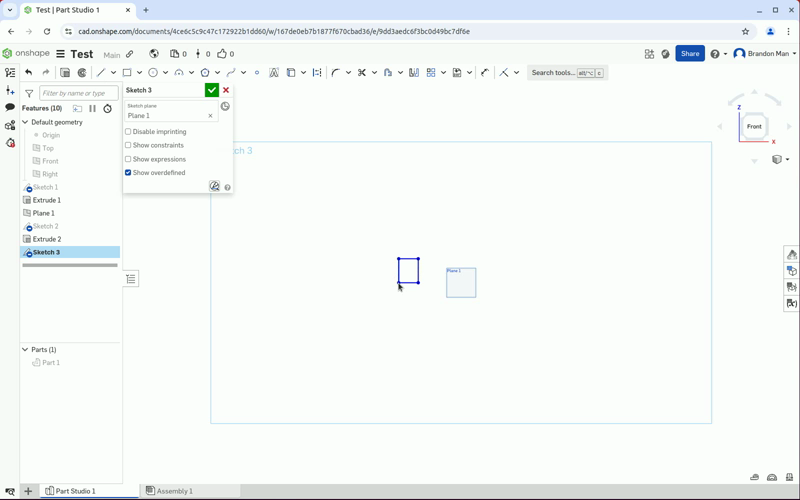
mouse_move(409, 266)
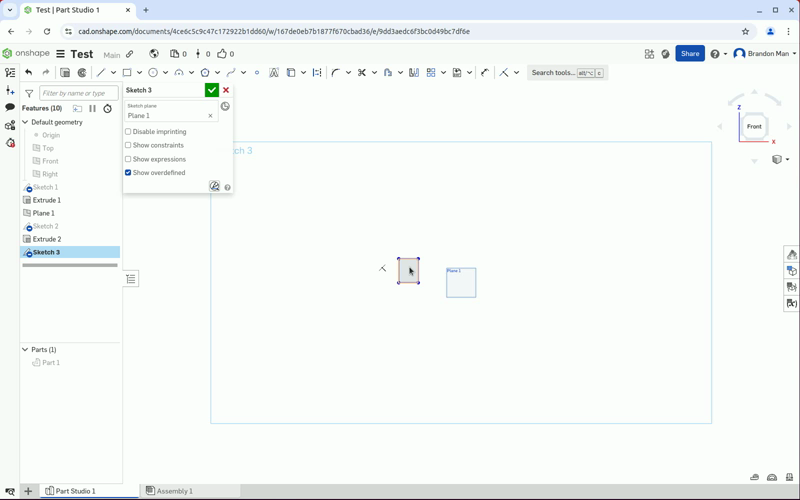
scroll(6)
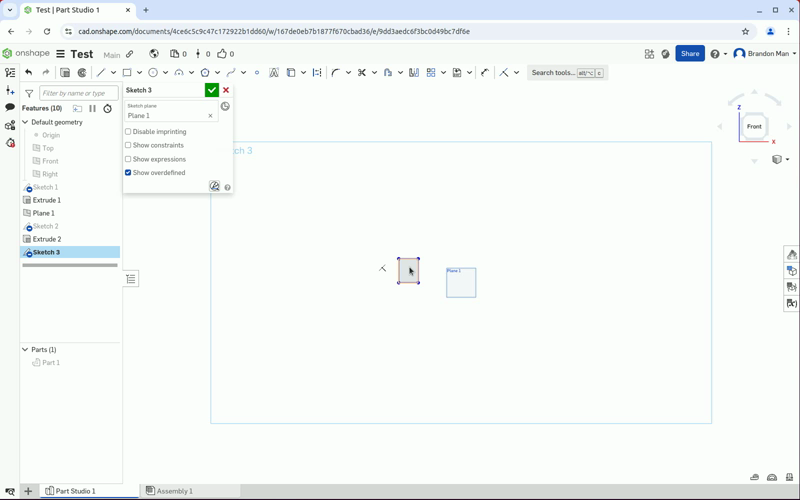
scroll(6)
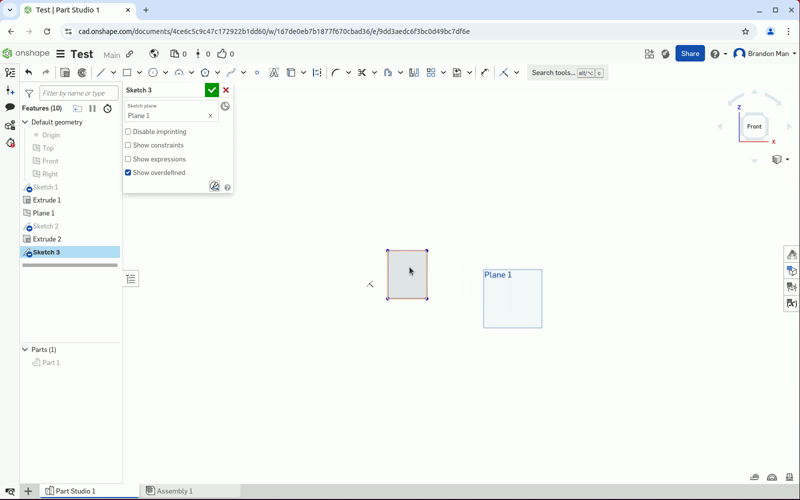
scroll(6)
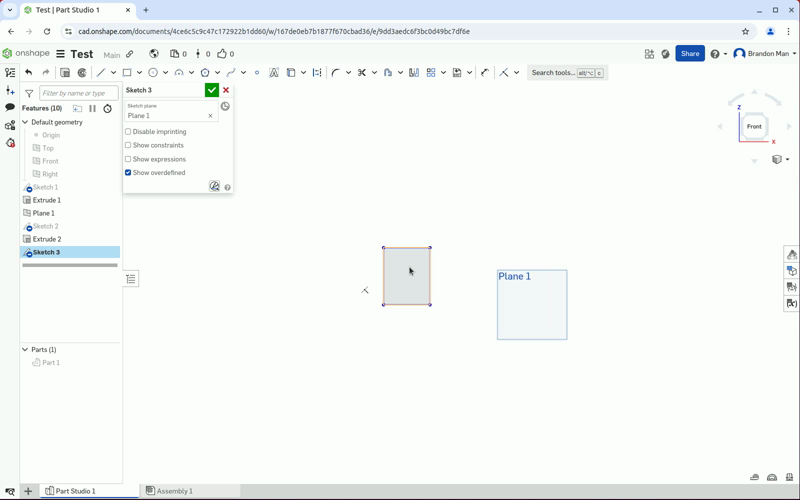
scroll(6)
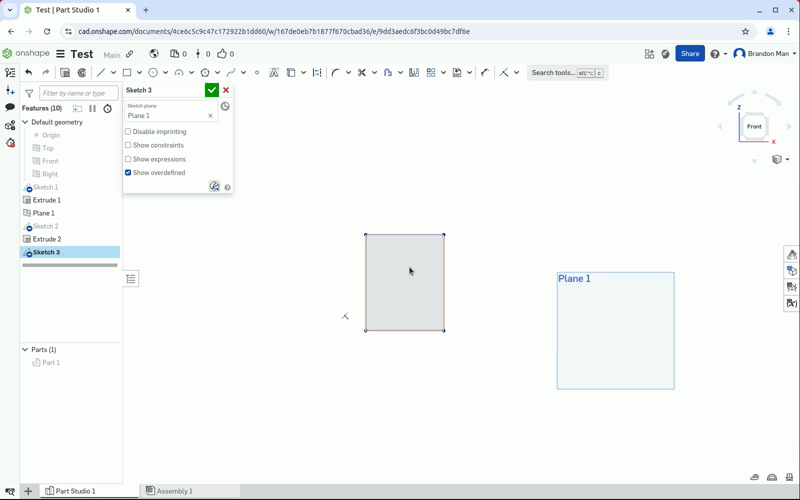
scroll(6)
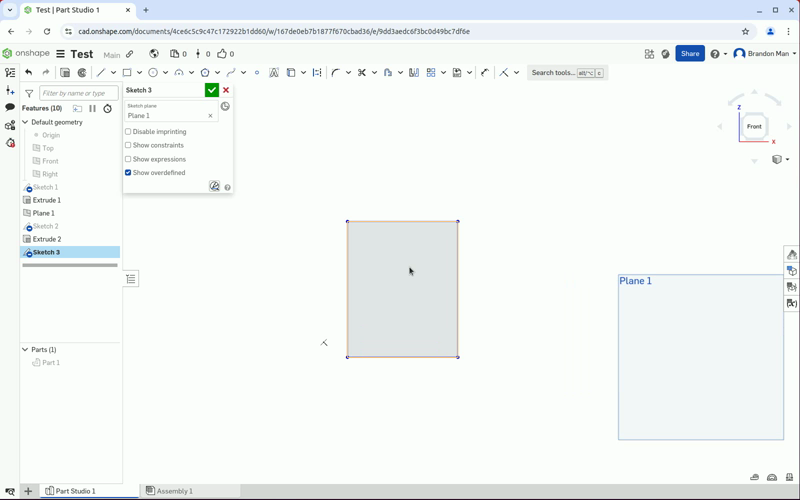
scroll(6)
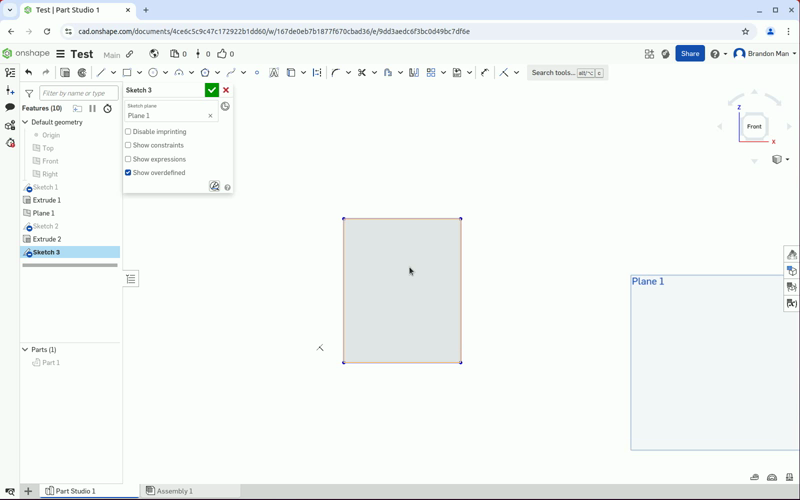
scroll(6)
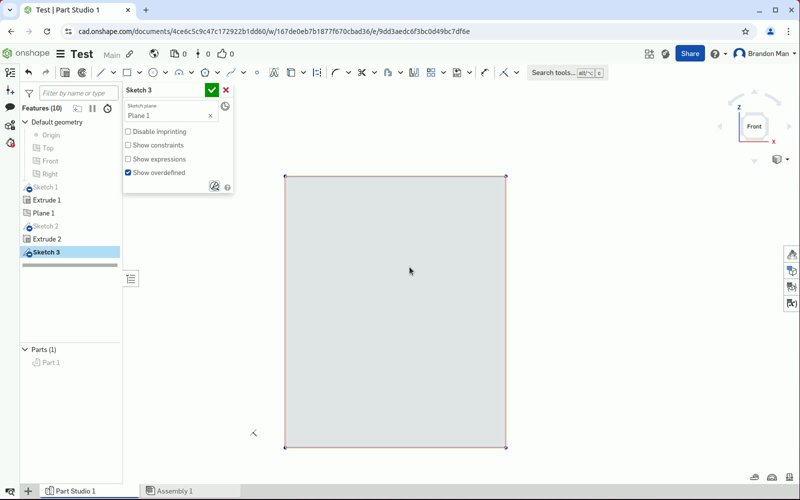
click(409, 266)
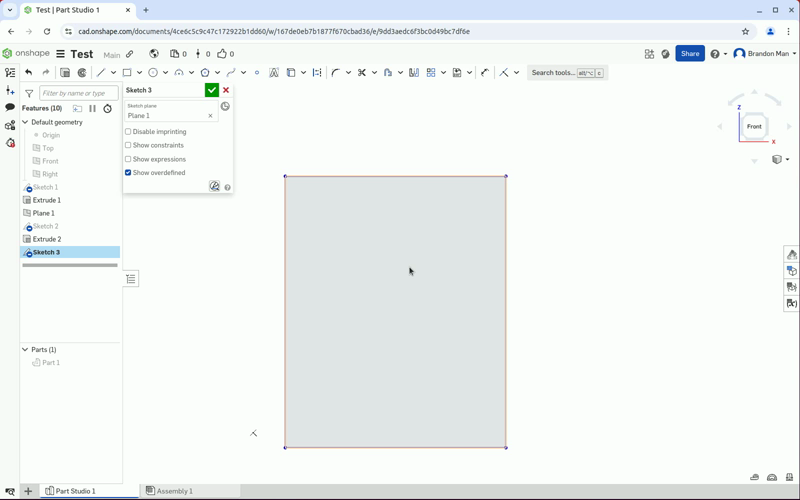
scroll(-6)
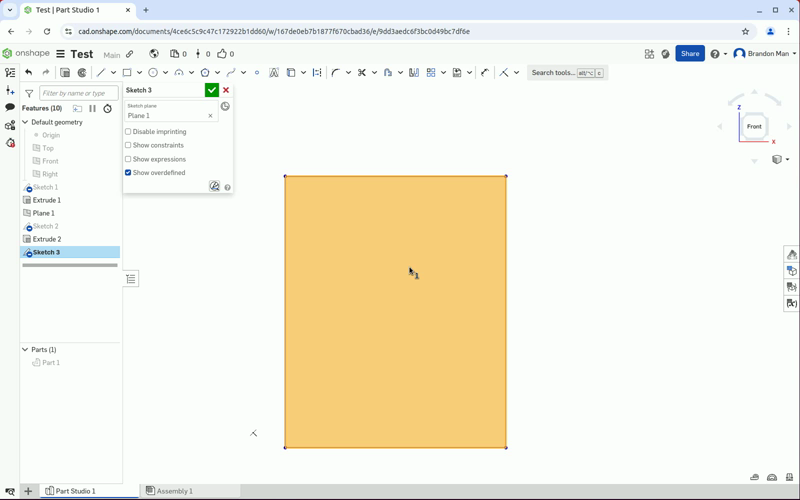
scroll(-6)
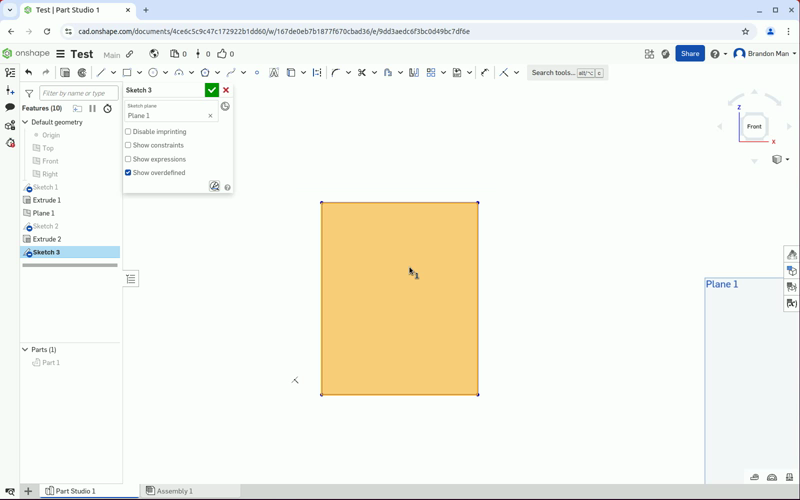
scroll(-6)
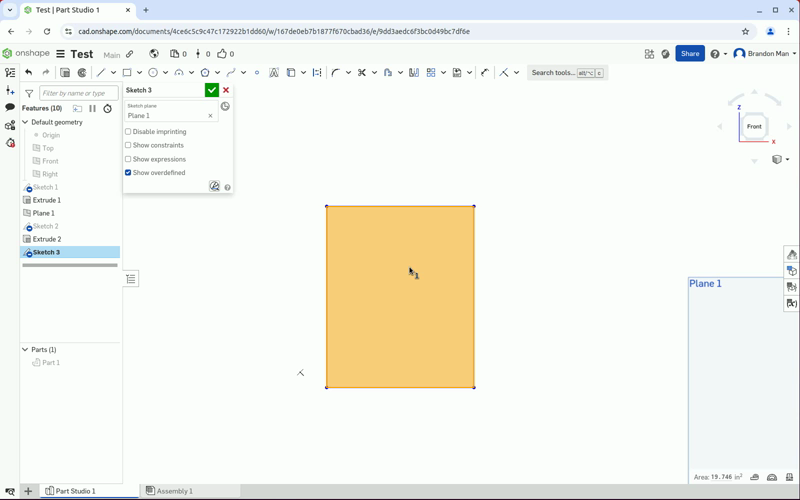
scroll(-6)
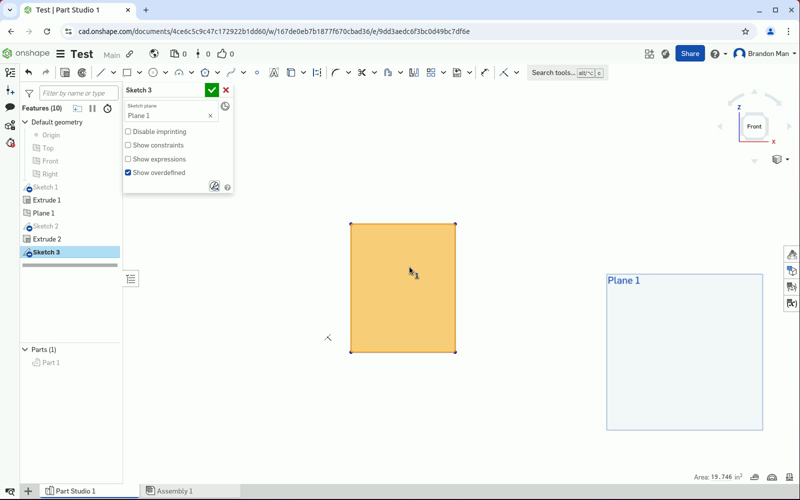
scroll(-6)
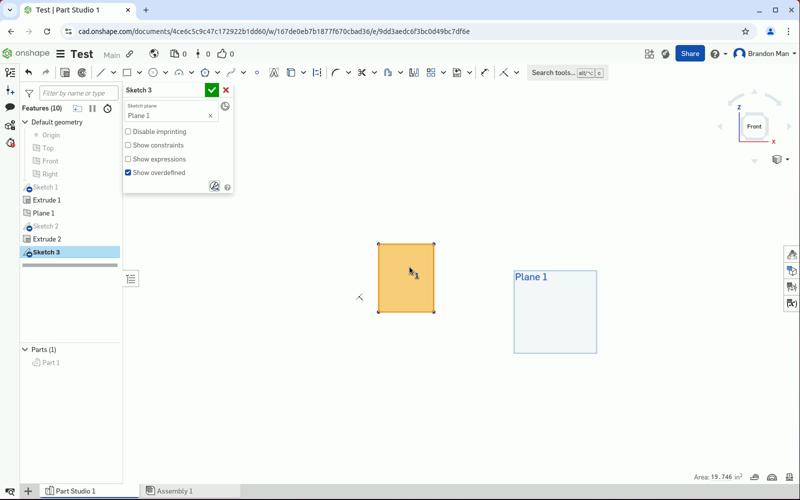
scroll(-6)
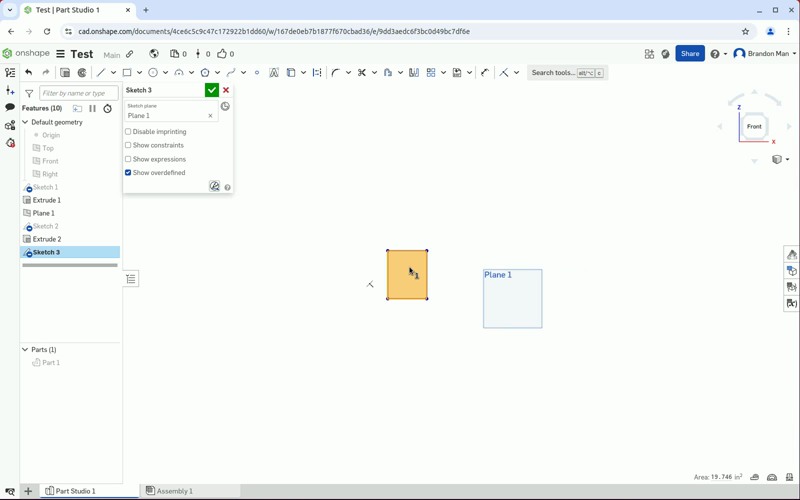
scroll(-6)
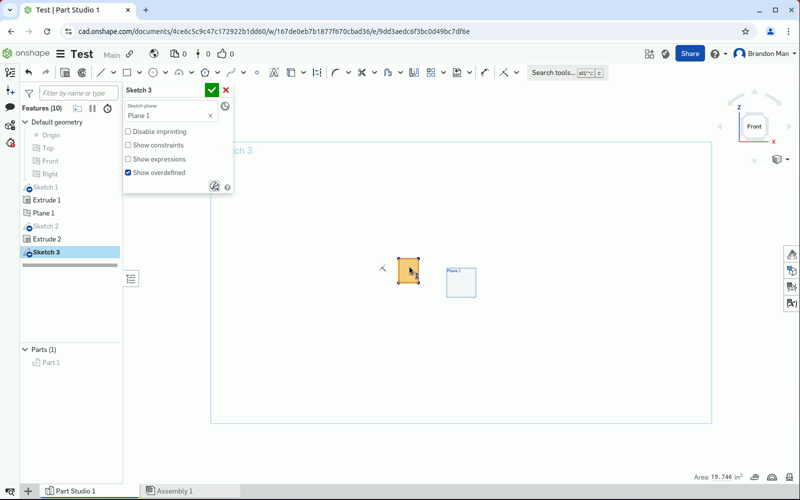
mouse_move(73, 352)
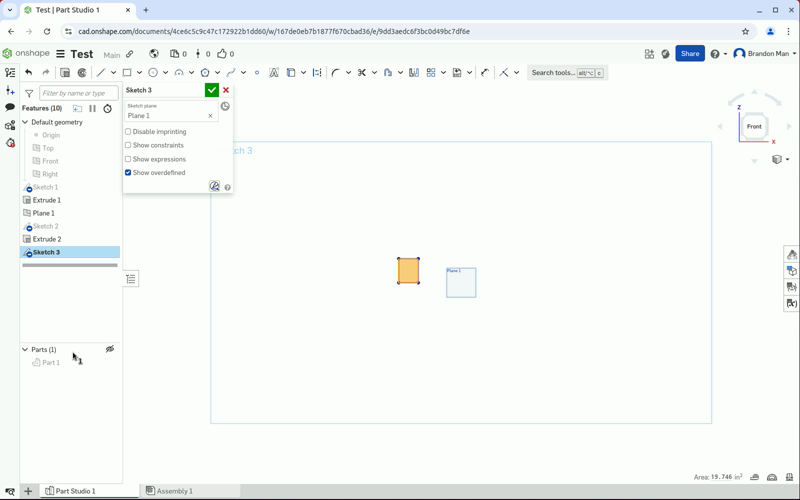
key(shift+y)
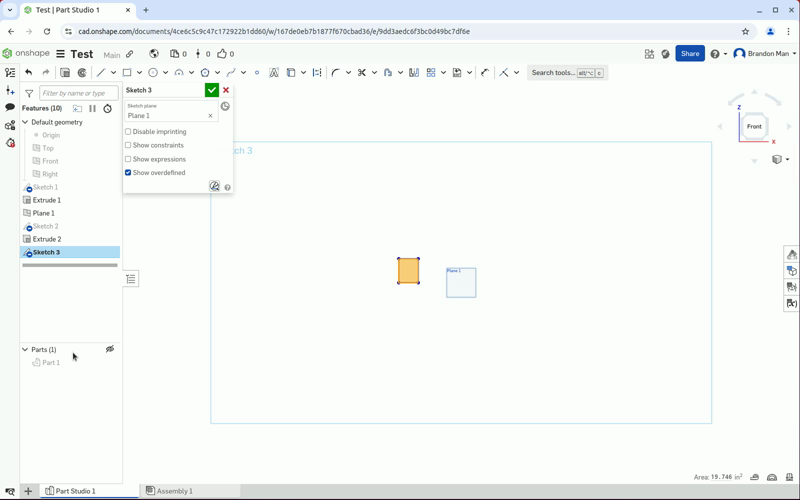
key(shift+e)
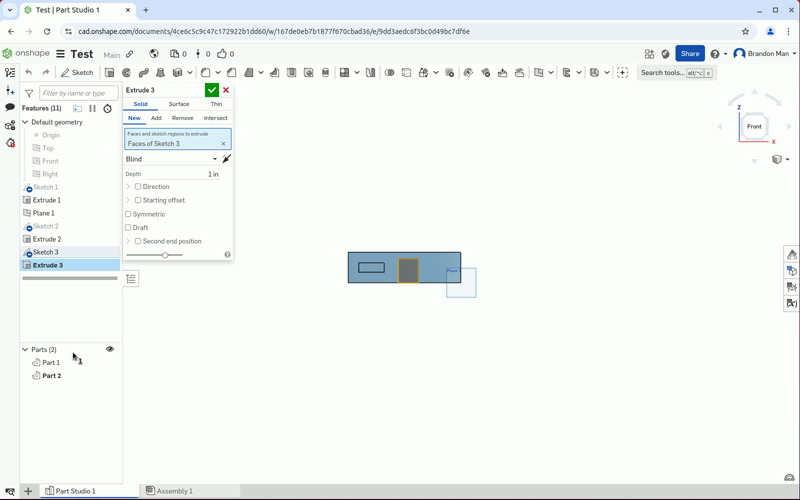
mouse_move(143, 106)
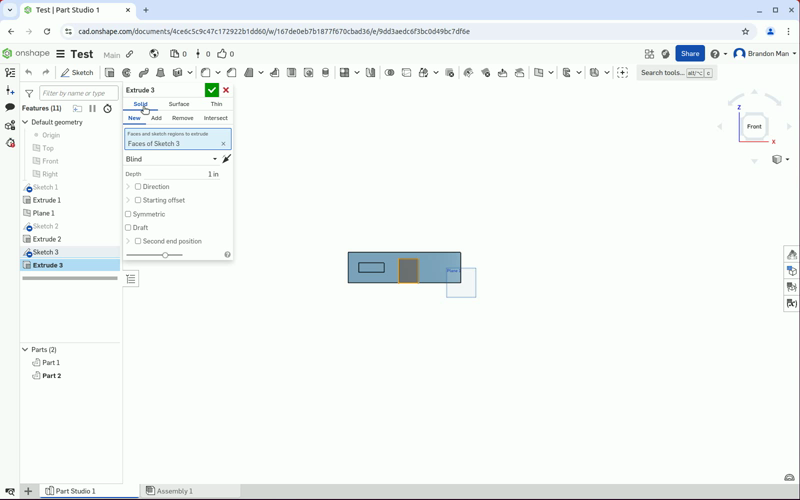
click(143, 106)
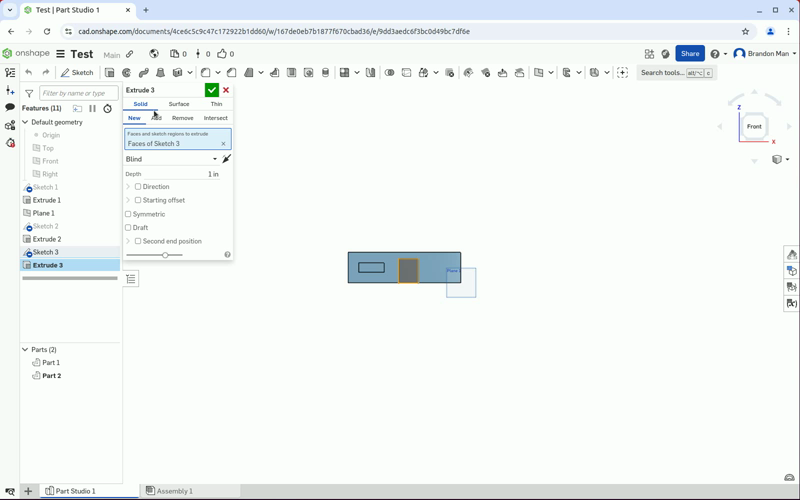
mouse_move(186, 120)
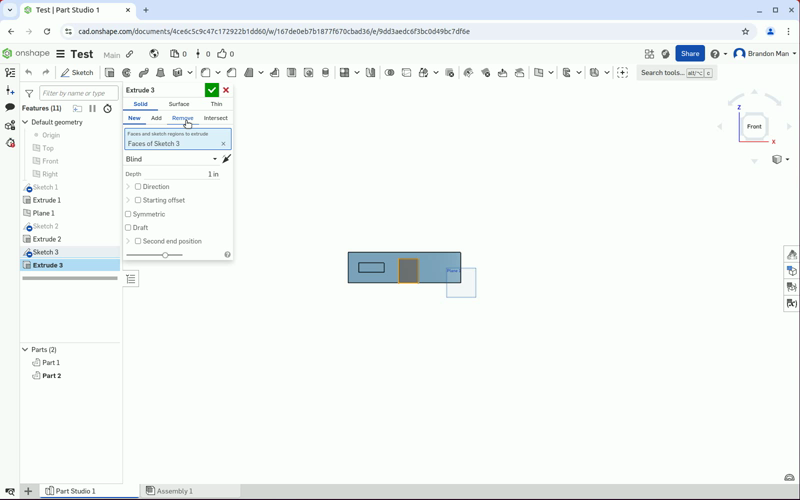
click(186, 120)
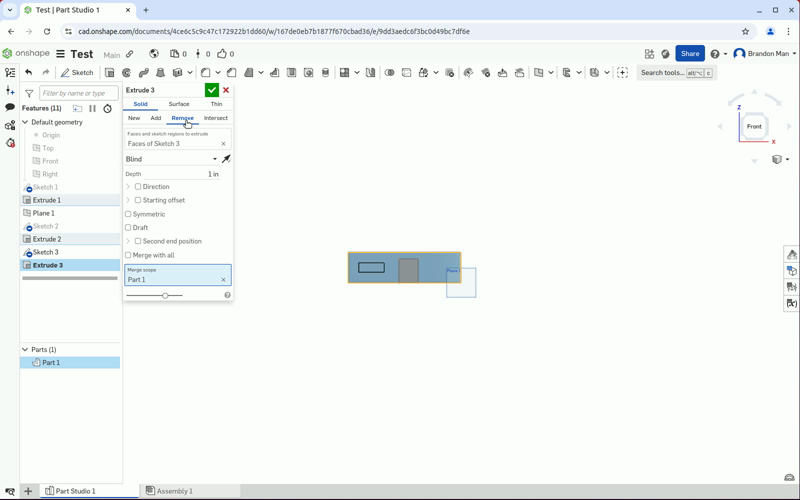
key(tab, 4)
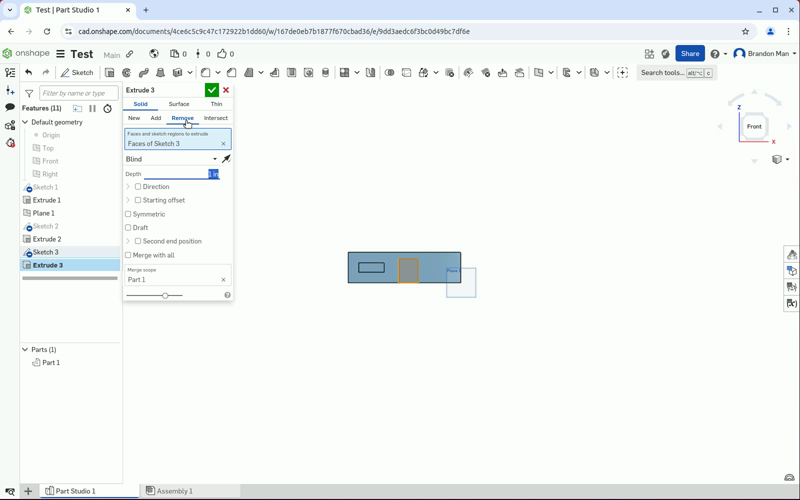
text(0.481)
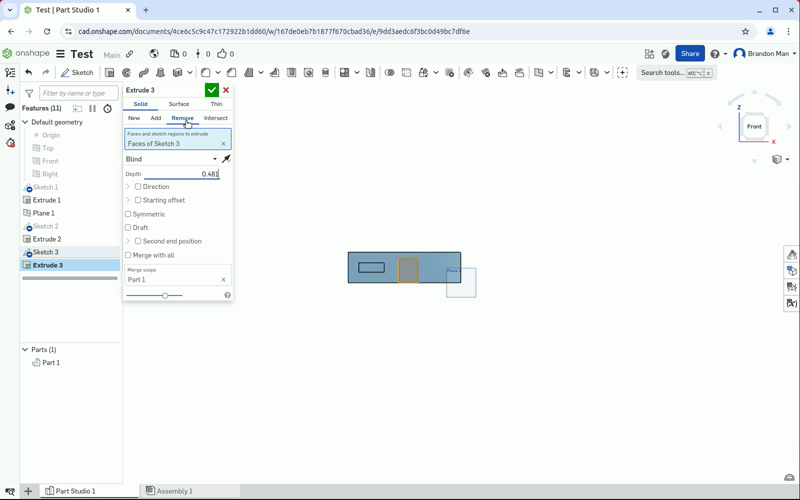
key(tab, 6)
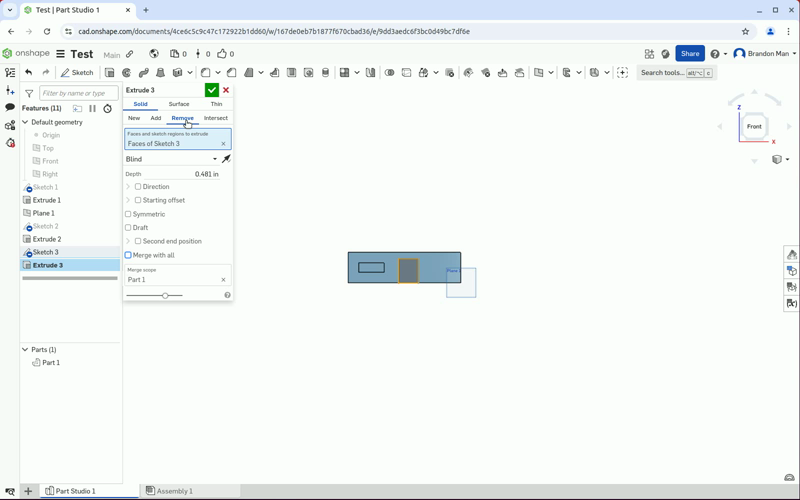
key(space)
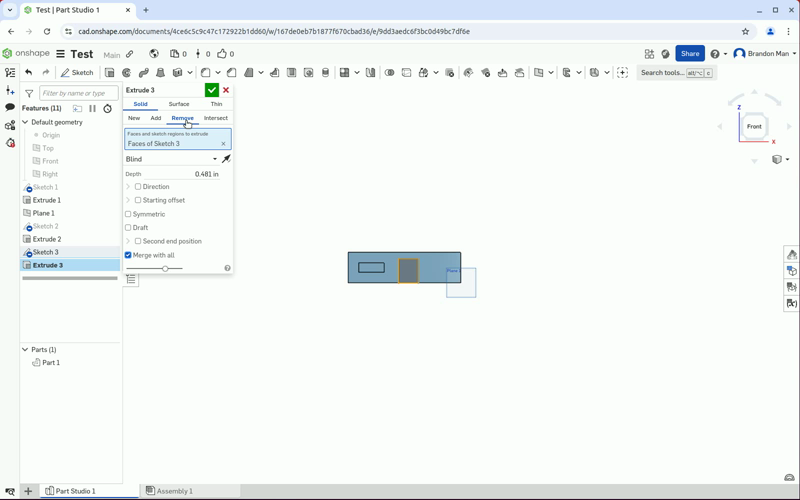
key(enter)
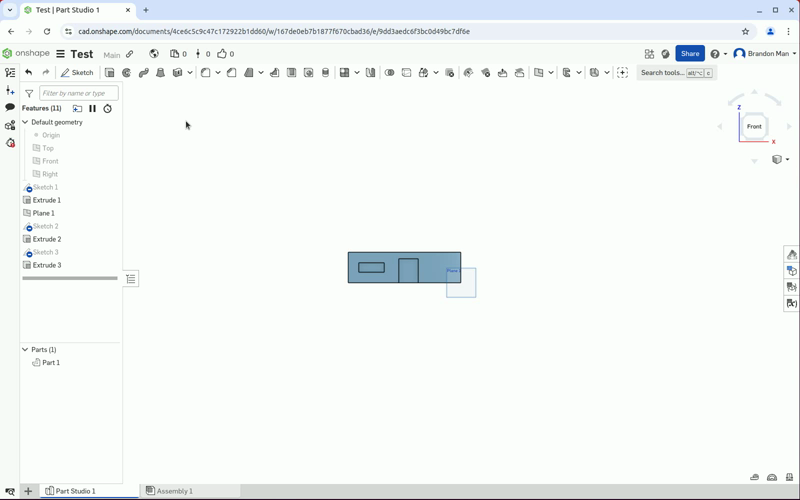
key(shift+h)
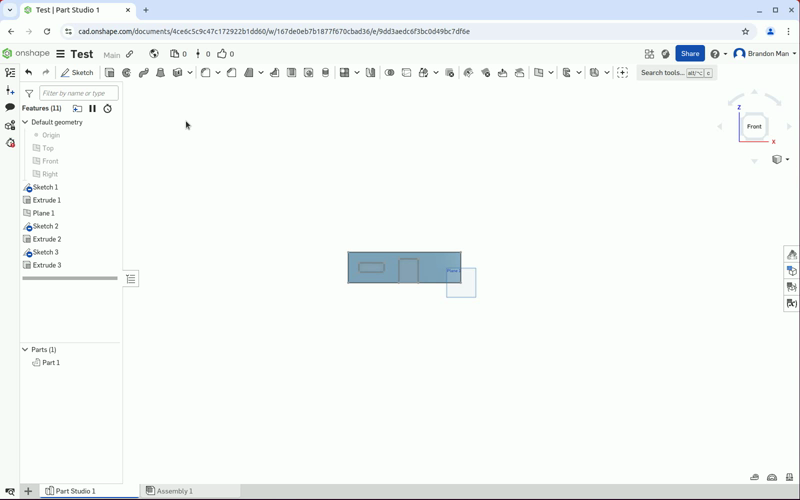
key(shift+h)
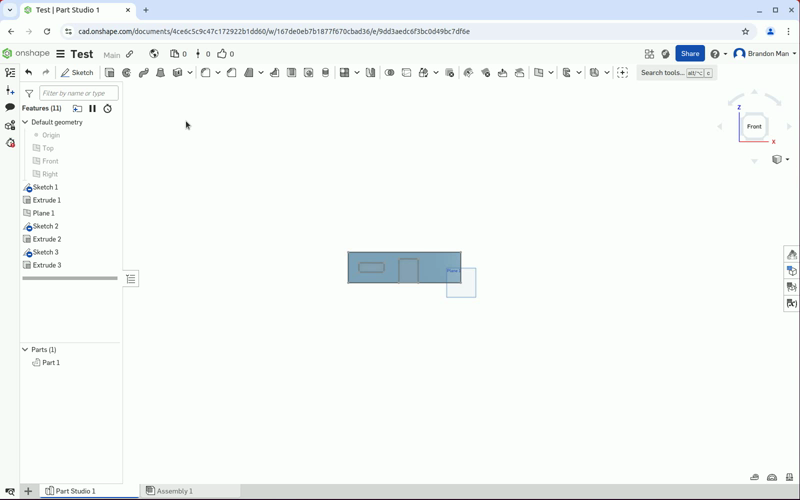
key(shift+7)
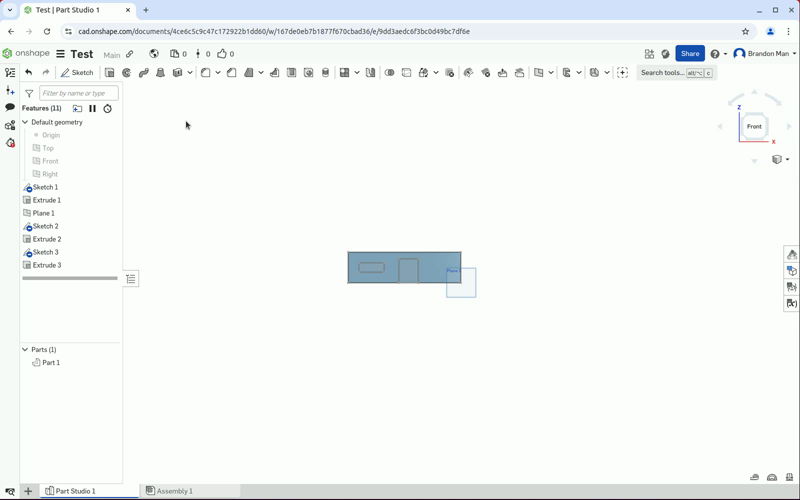
key(left, 2)
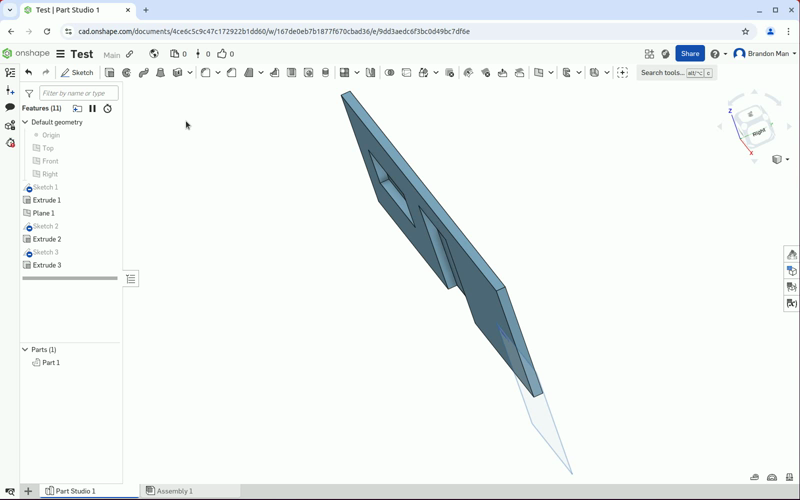
key(down, 2)
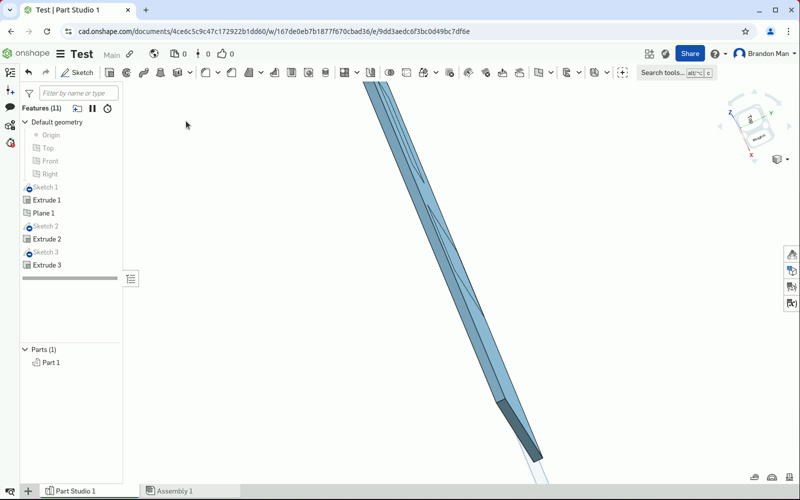
key(up, 2)
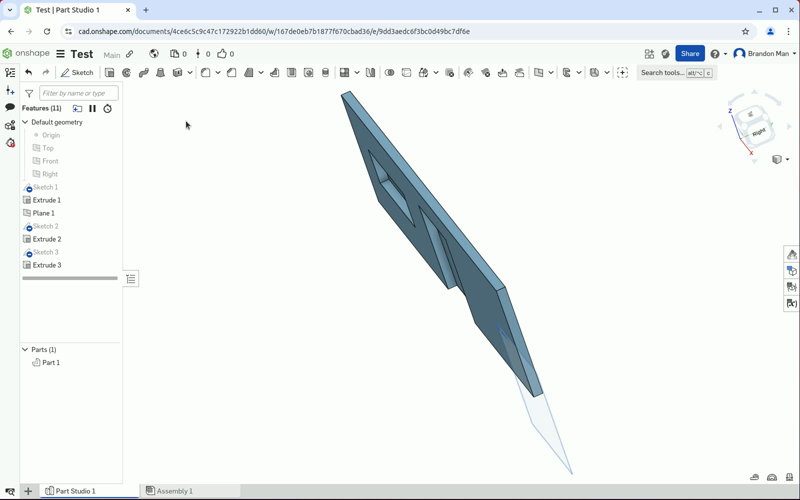
key(right, 2)
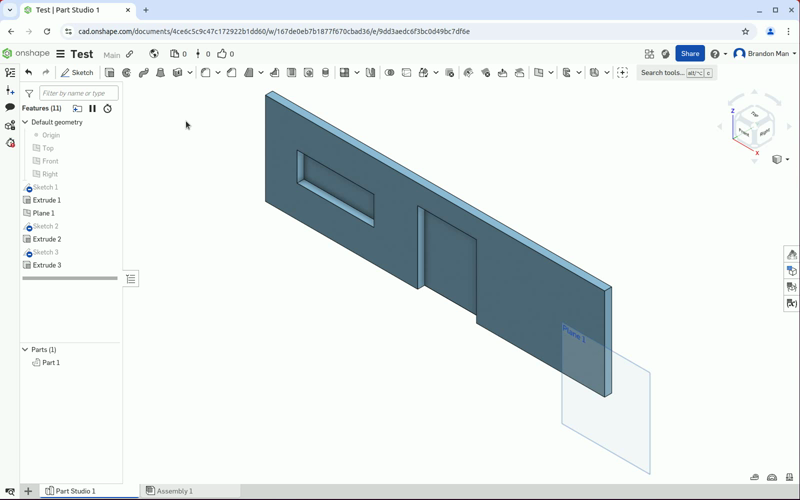
mouse_move(73, 189)
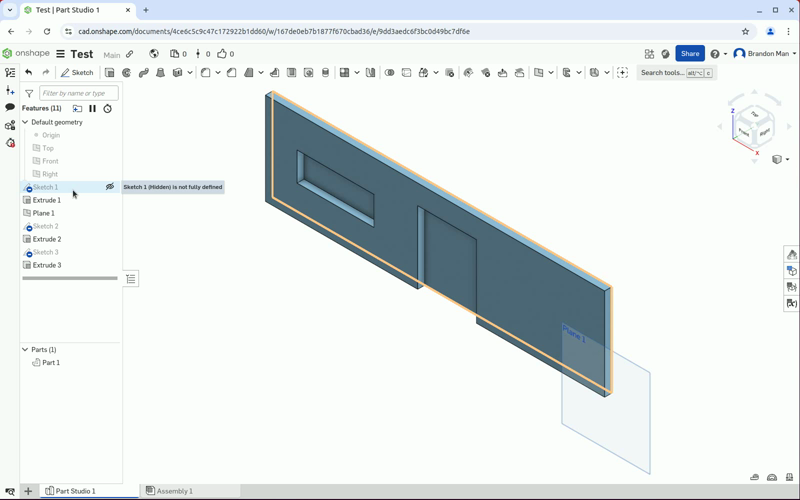
click(73, 189)